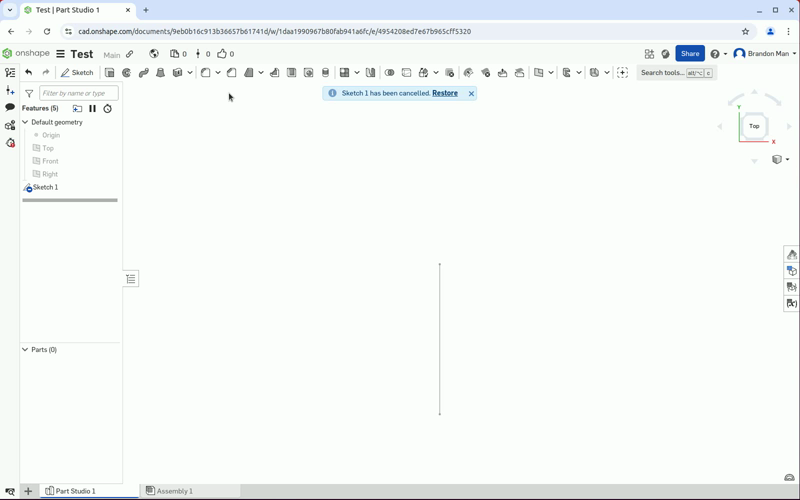
key(shift+h)
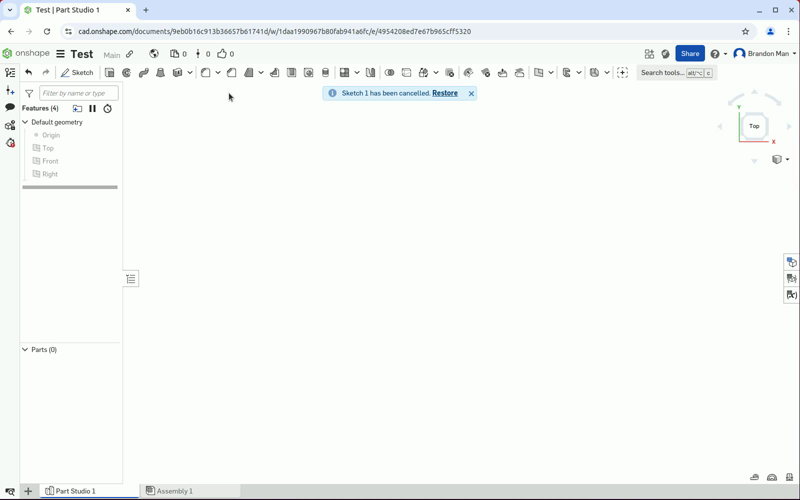
mouse_move(73, 352)
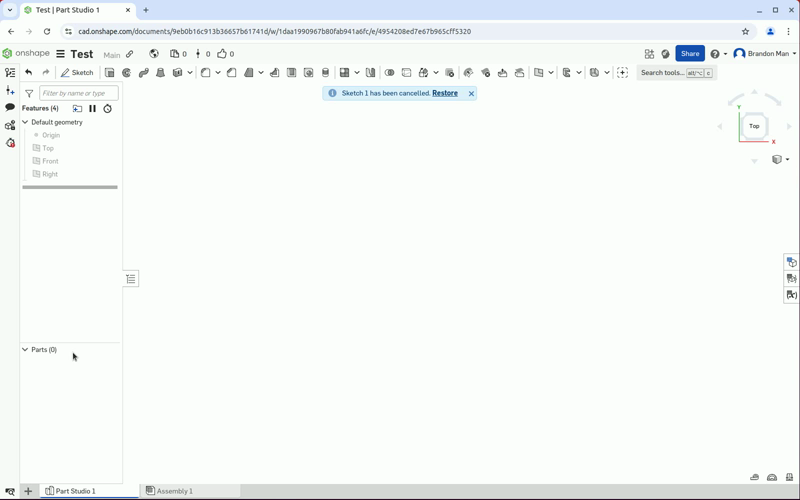
key(y)
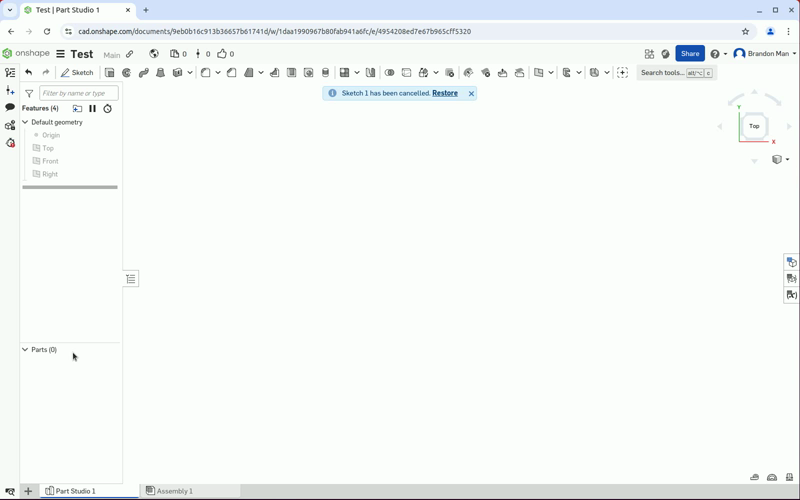
key(shift+p)
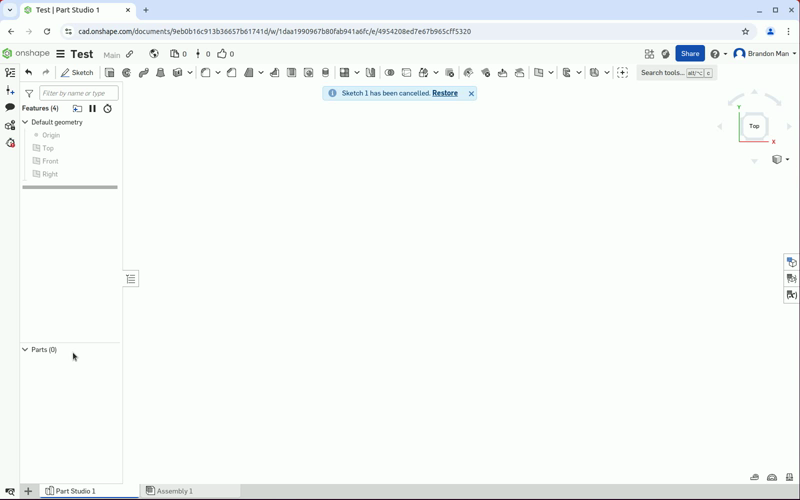
key(space)
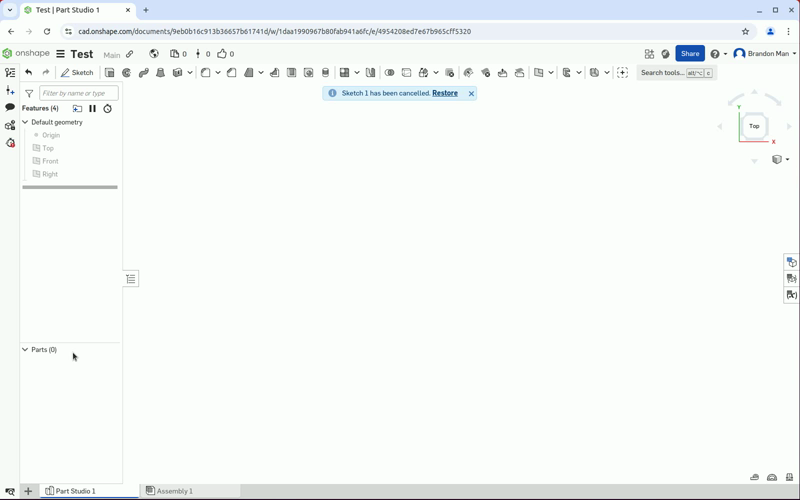
key_down(shift)
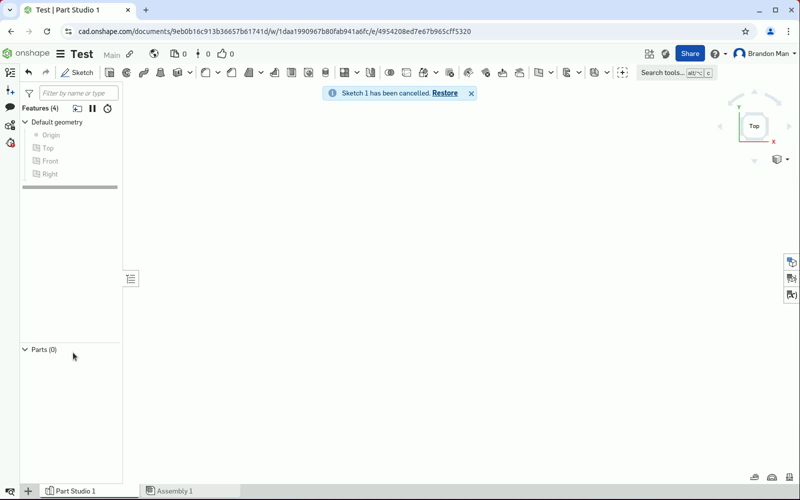
key(up)
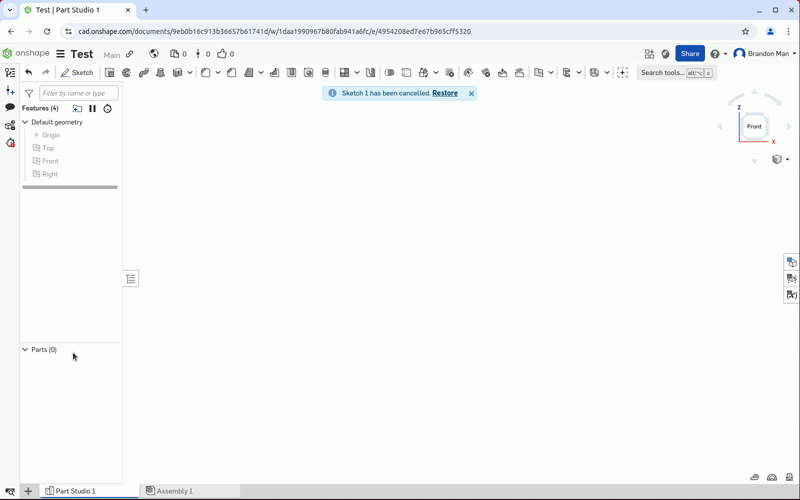
key_up(shift)
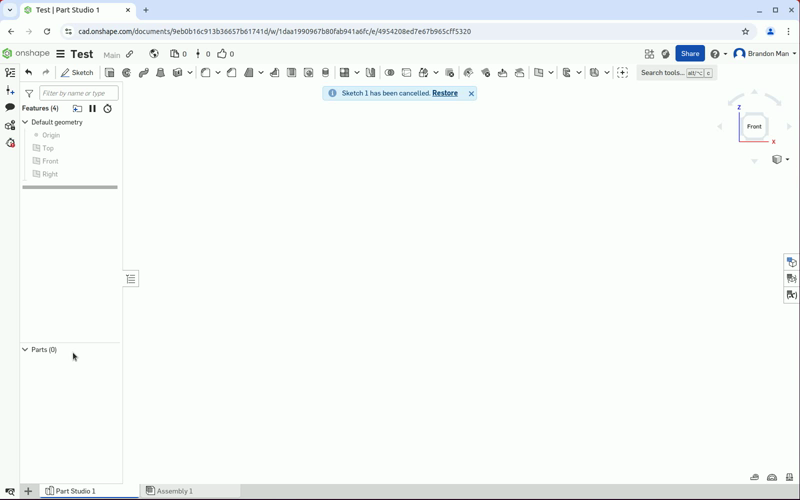
mouse_move(73, 352)
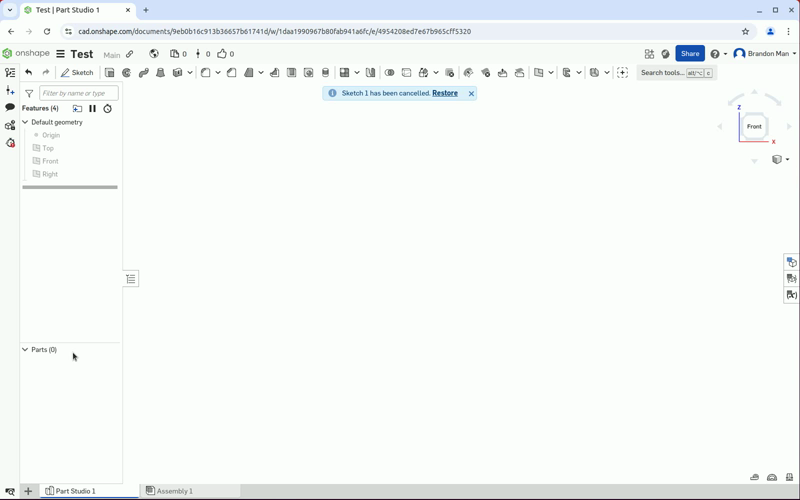
key(shift+y)
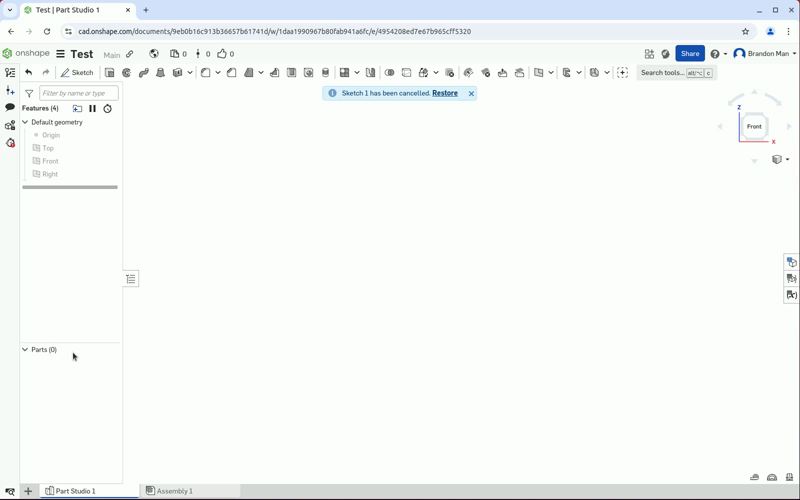
key(shift+s)
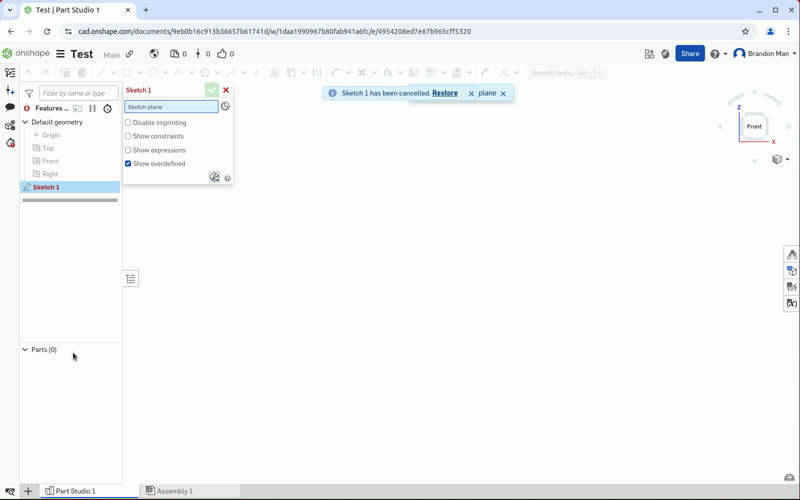
mouse_move(73, 163)
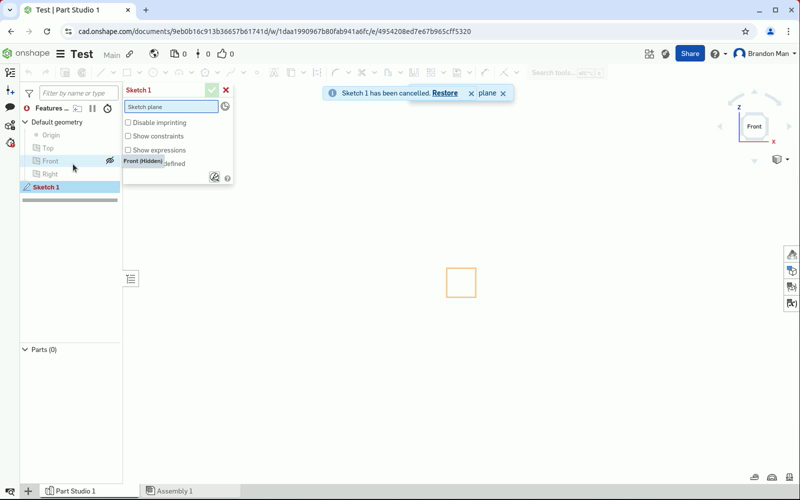
click(73, 163)
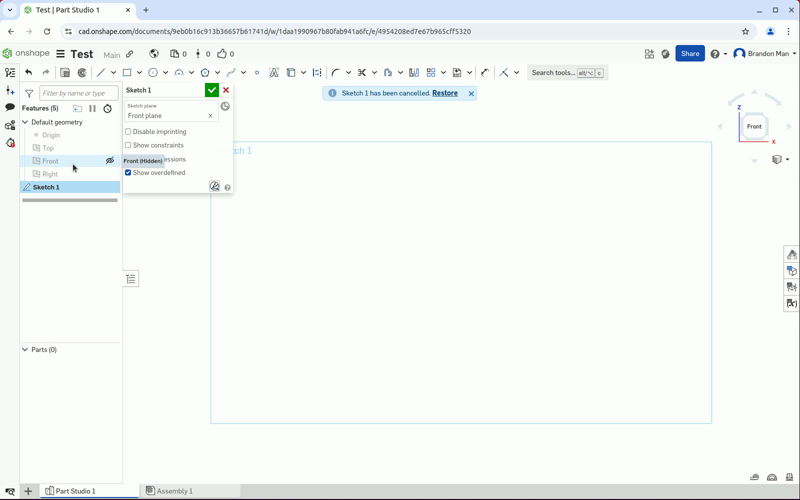
mouse_move(73, 352)
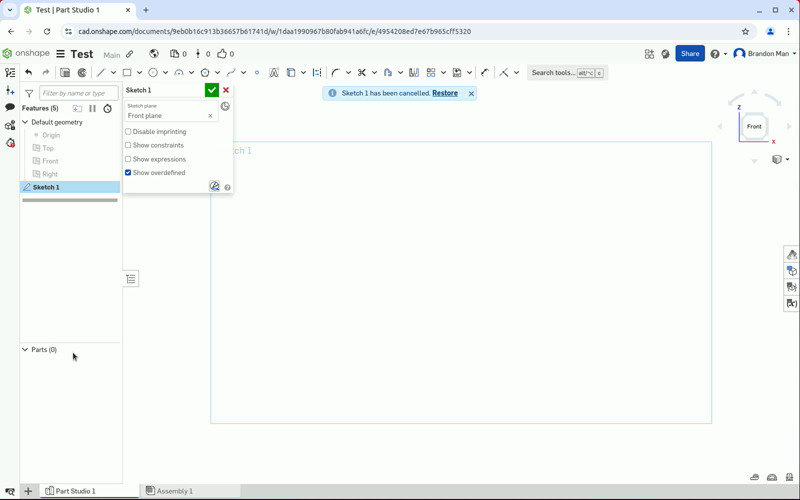
key(y)
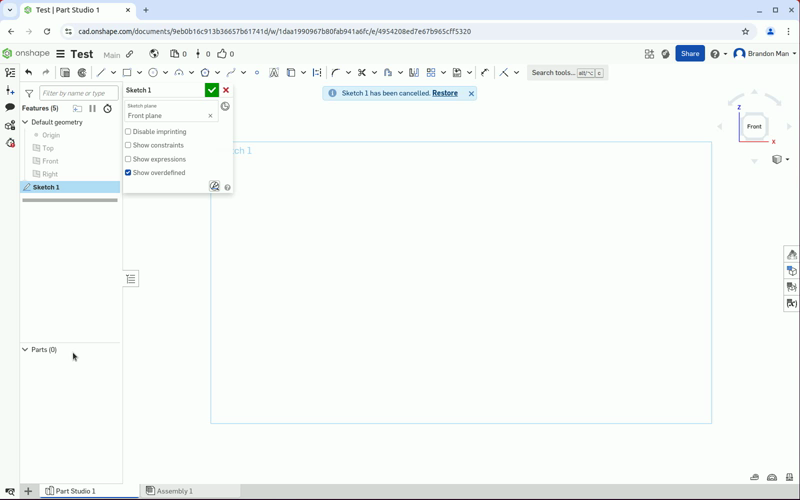
key(l)
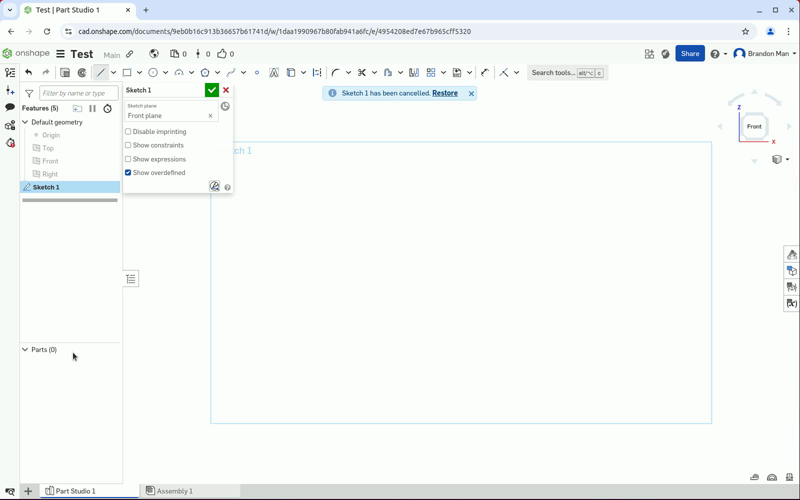
key_down(shift)
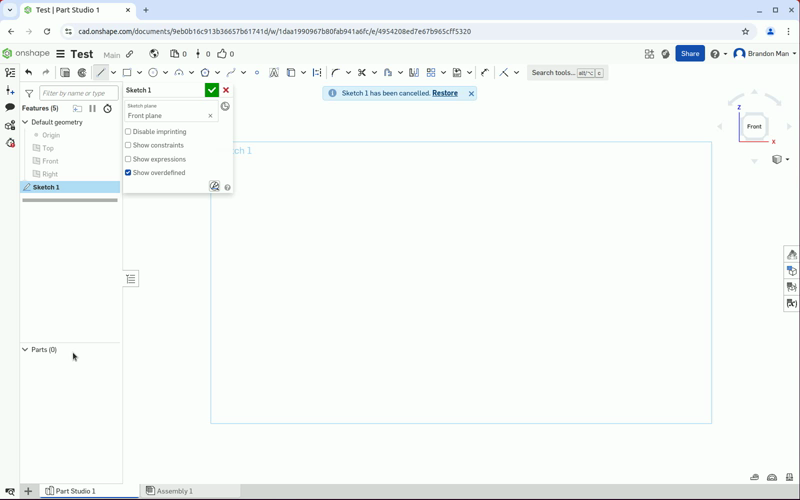
mouse_move(348, 299)
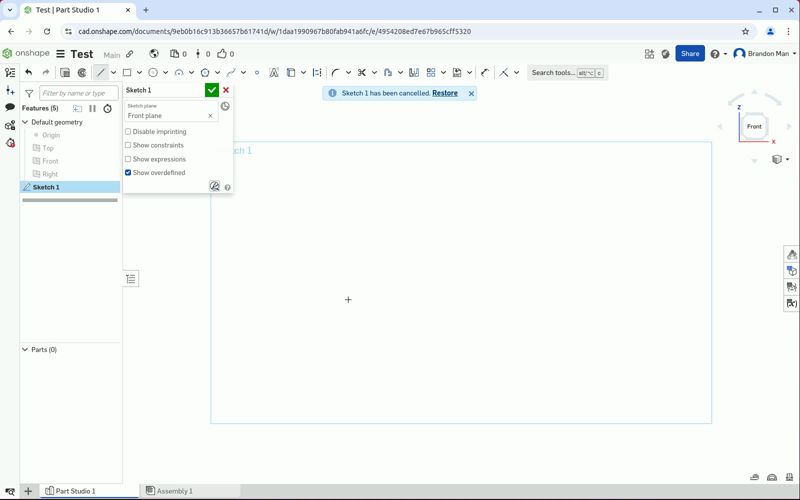
click(348, 299)
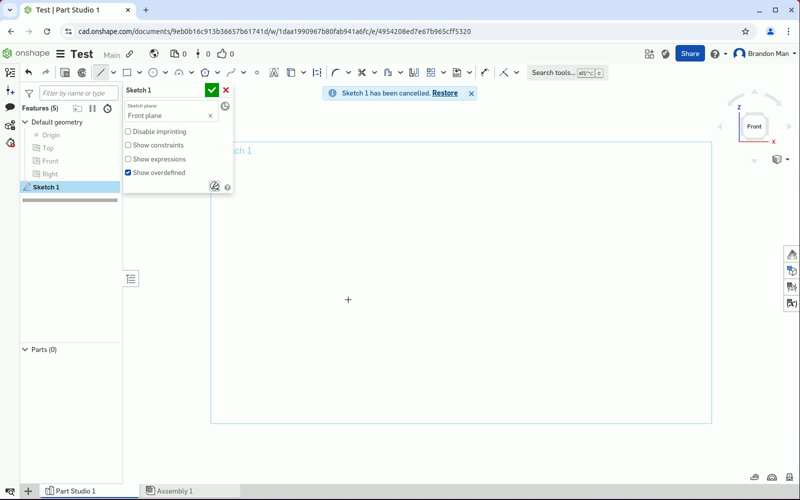
key_up(shift)
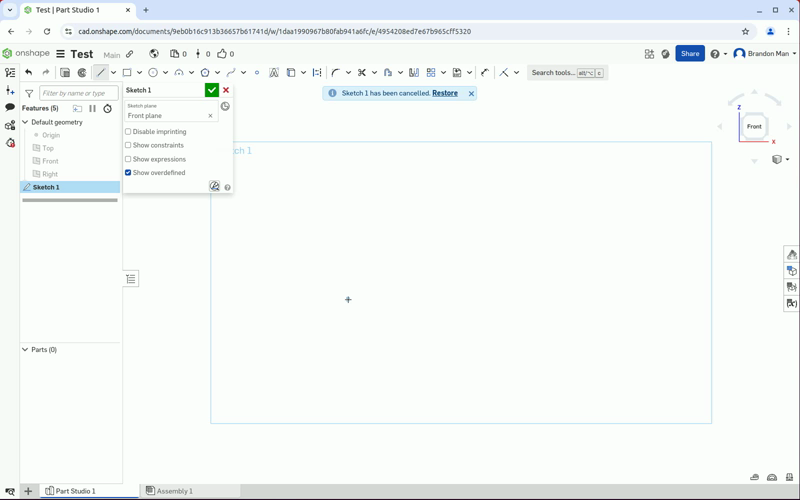
key_down(shift)
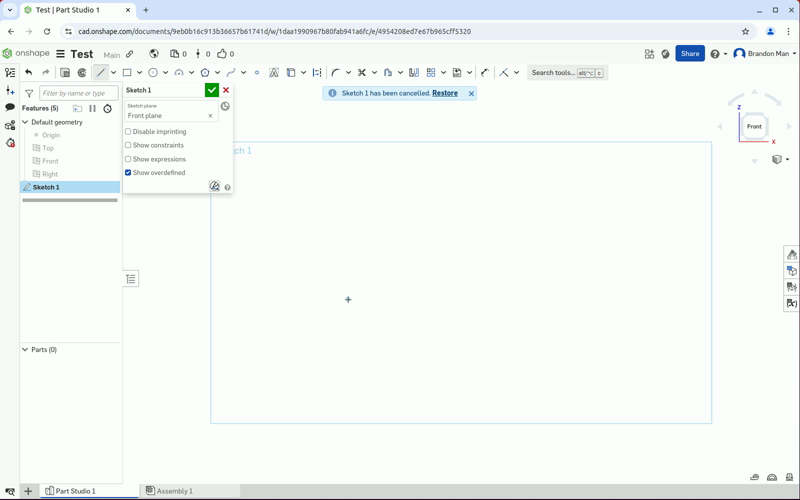
mouse_move(572, 299)
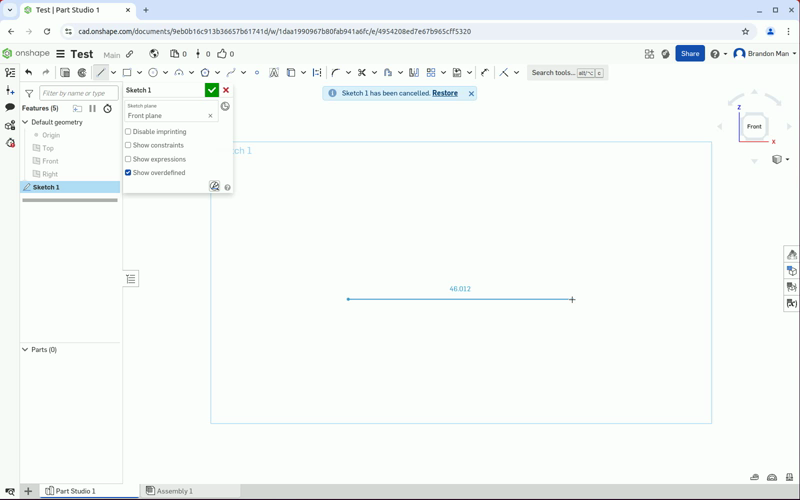
click(572, 299)
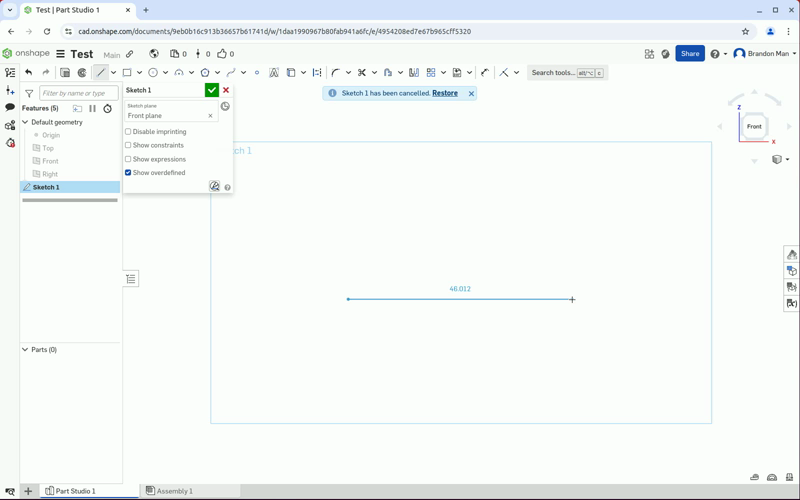
key_up(shift)
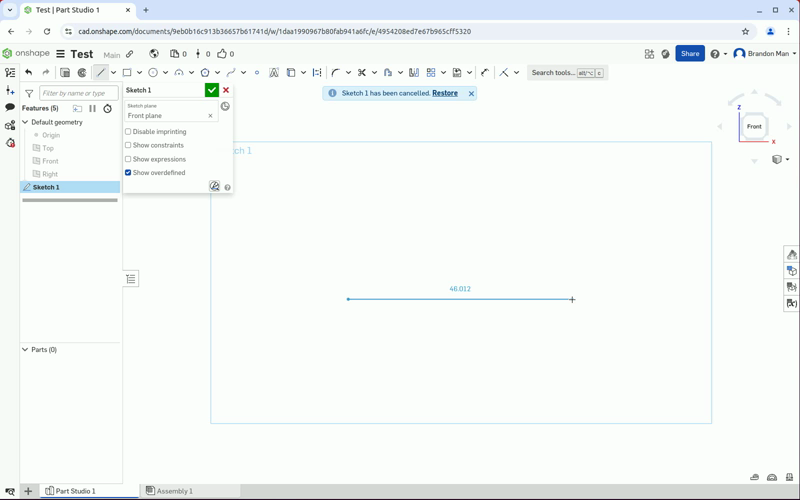
key_down(shift)
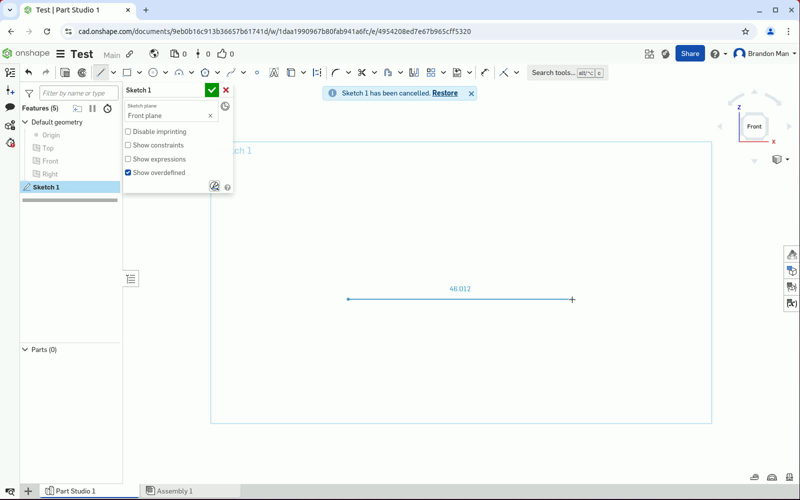
mouse_move(589, 299)
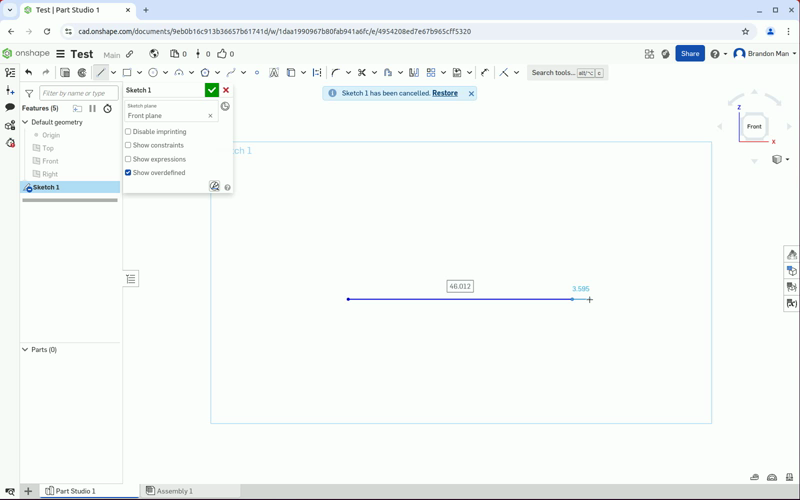
mouse_move(572, 266)
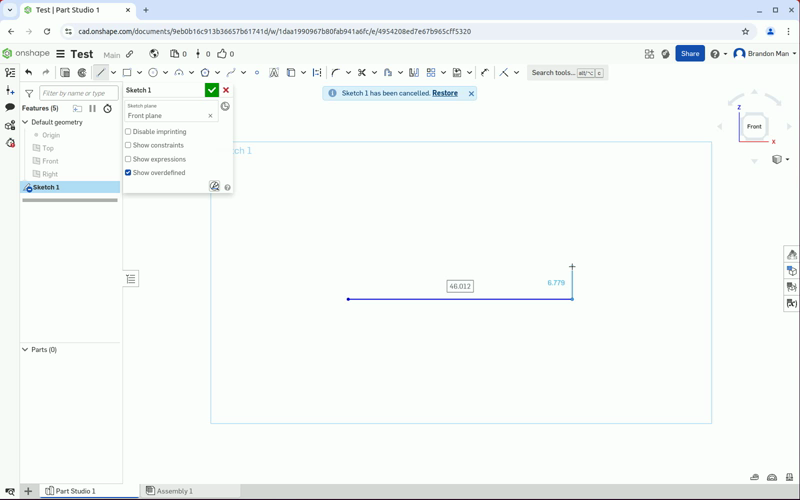
click(572, 266)
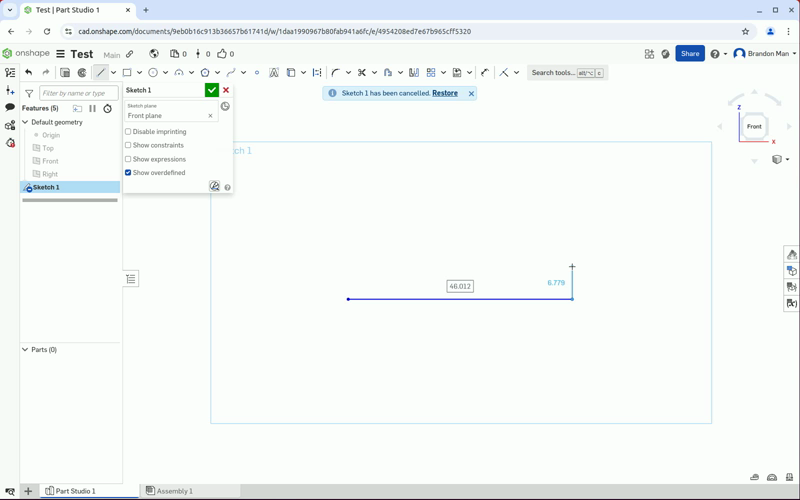
key_up(shift)
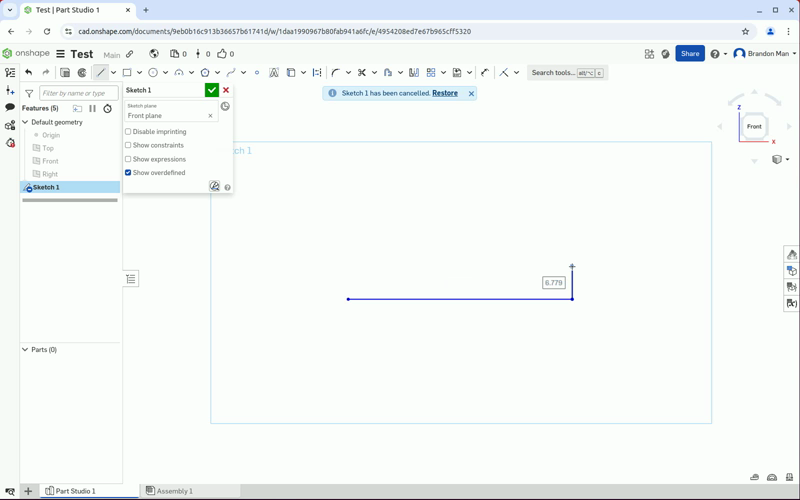
key_down(shift)
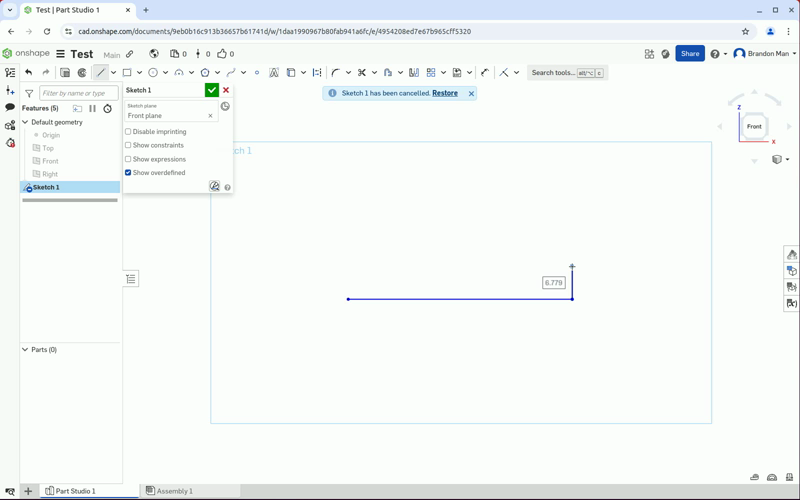
mouse_move(348, 266)
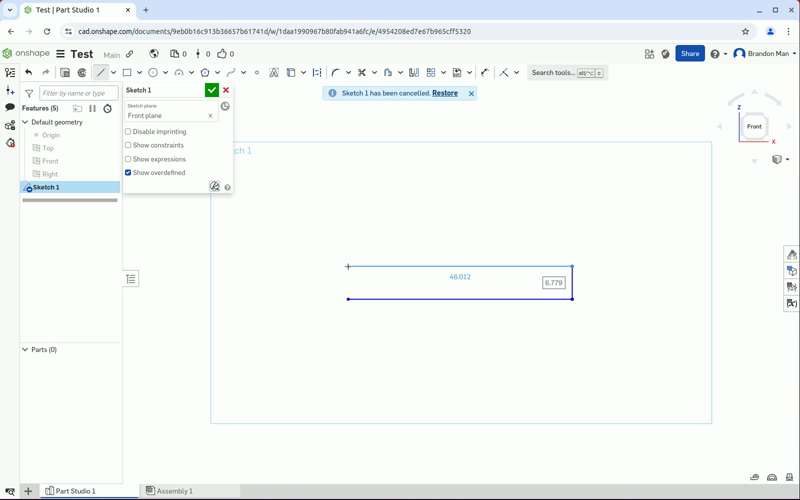
click(348, 266)
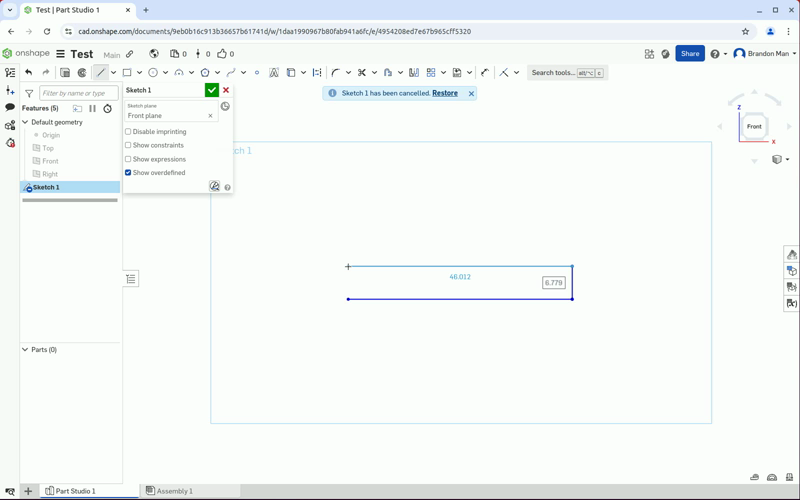
key_up(shift)
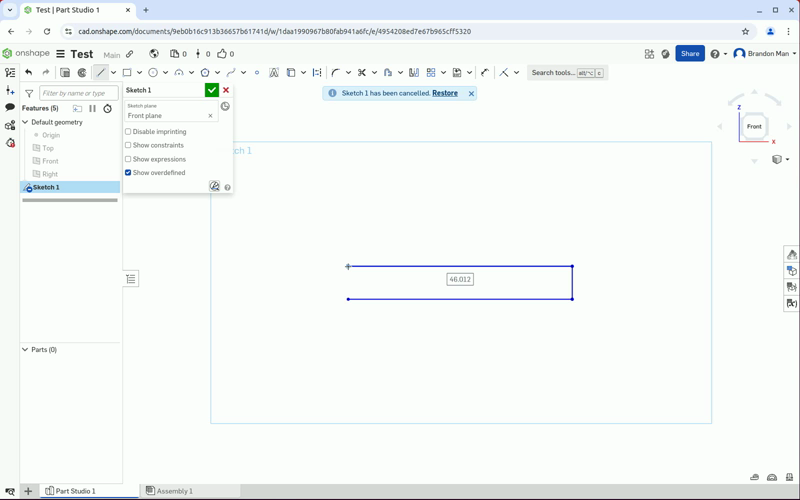
mouse_move(378, 266)
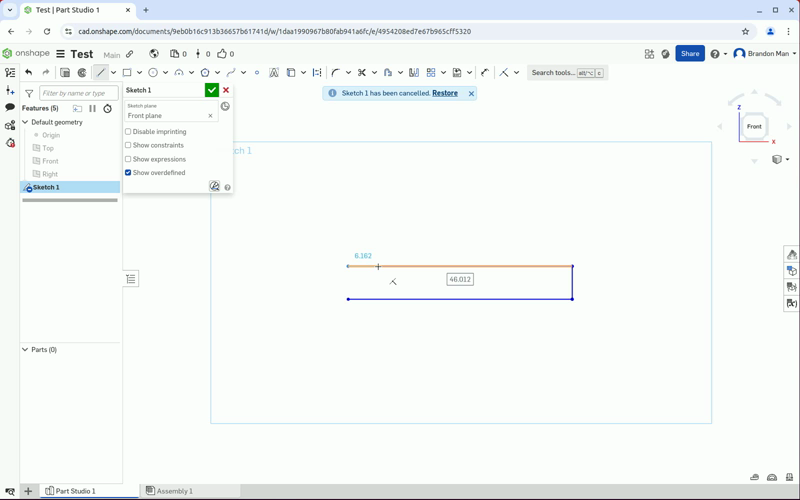
key_down(shift)
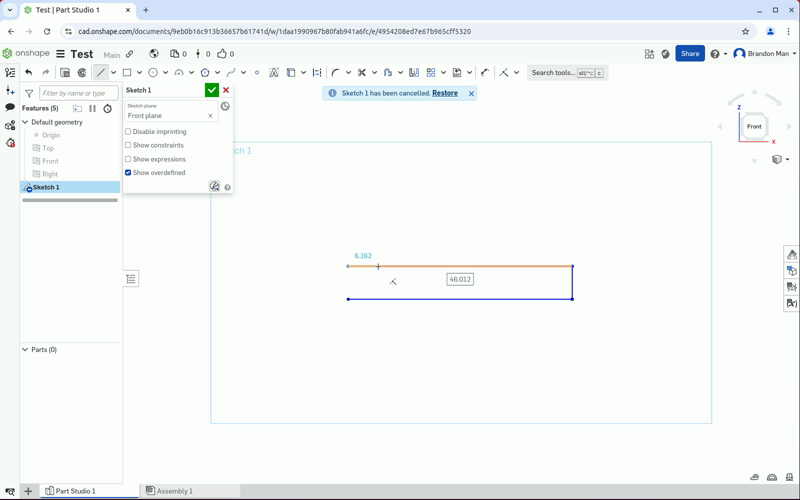
mouse_move(348, 299)
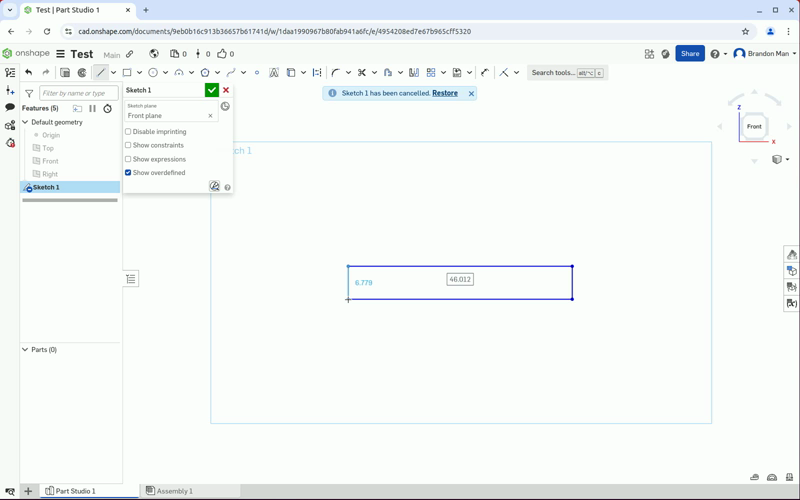
key_up(shift)
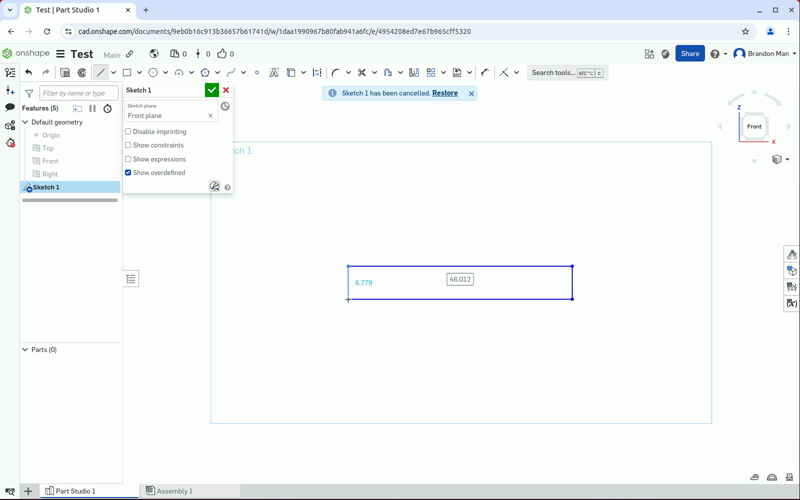
click(348, 299)
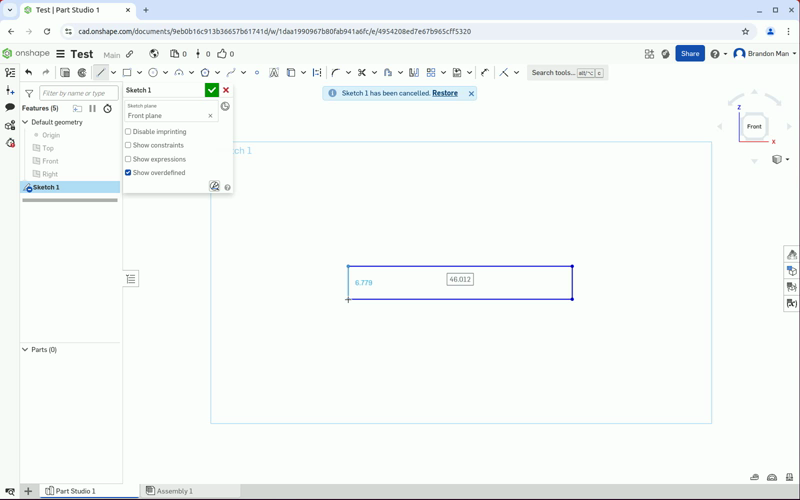
key(esc)
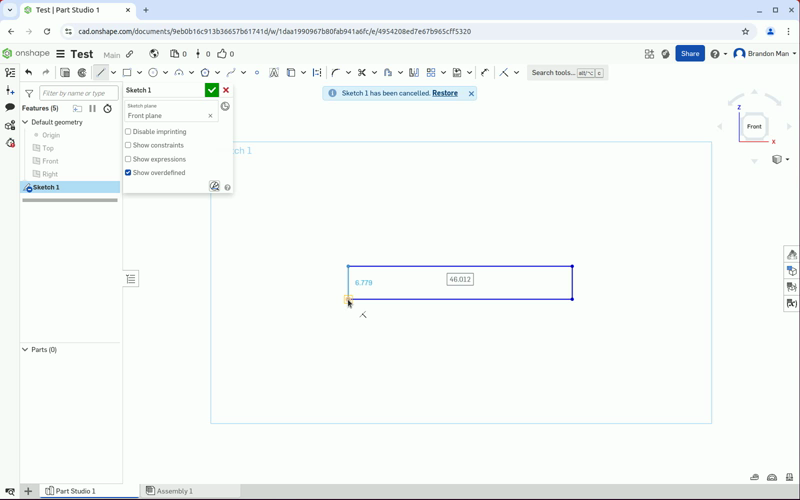
mouse_move(440, 281)
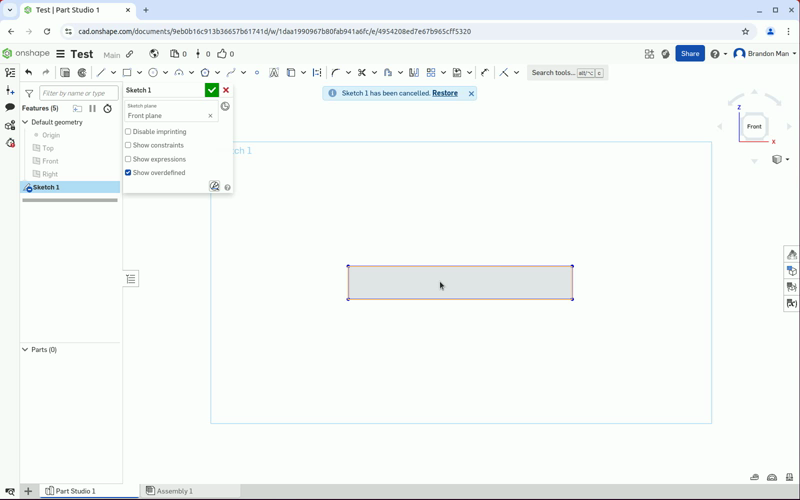
click(440, 281)
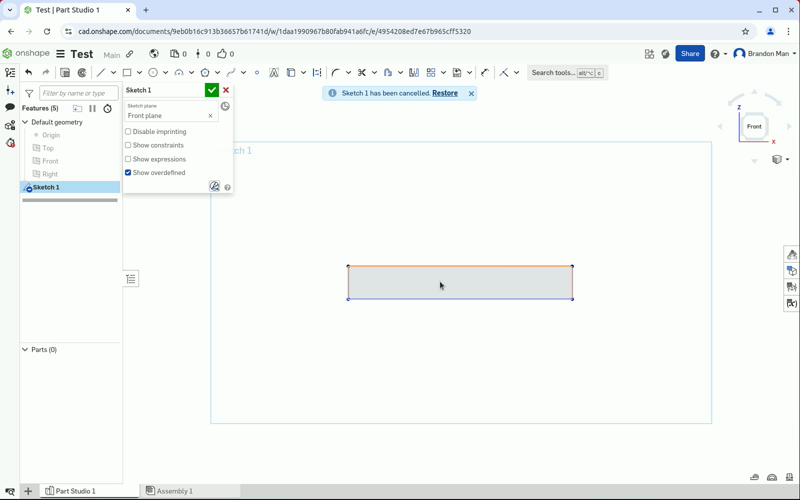
mouse_move(73, 352)
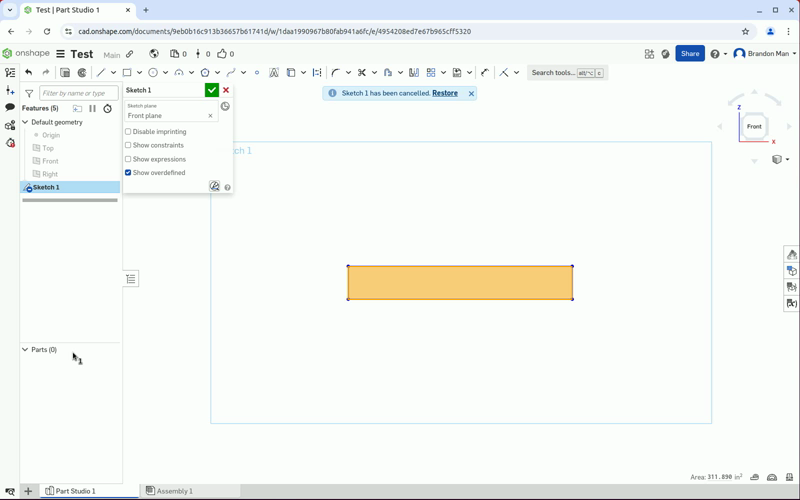
key(shift+y)
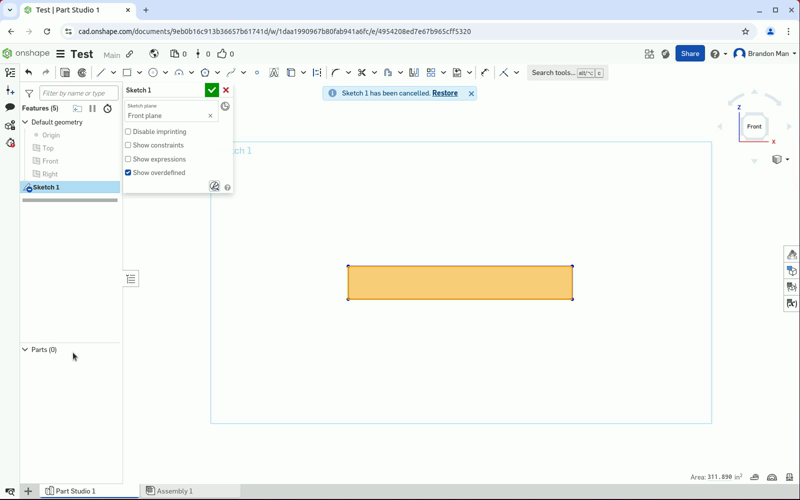
key(shift+e)
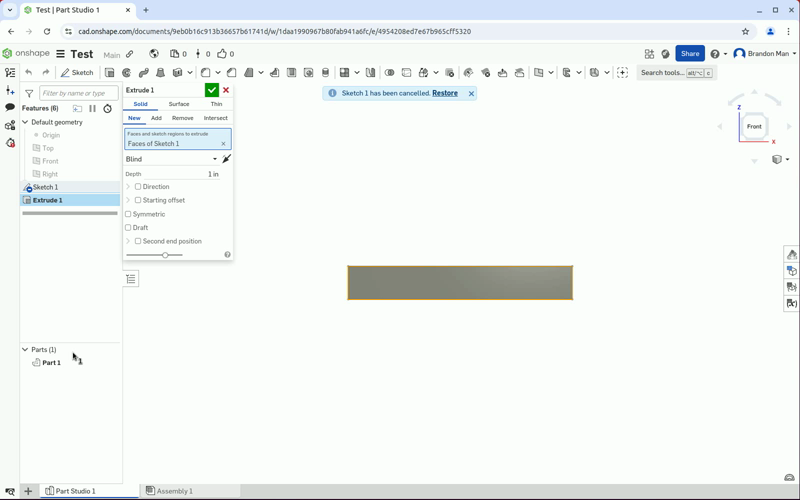
mouse_move(143, 106)
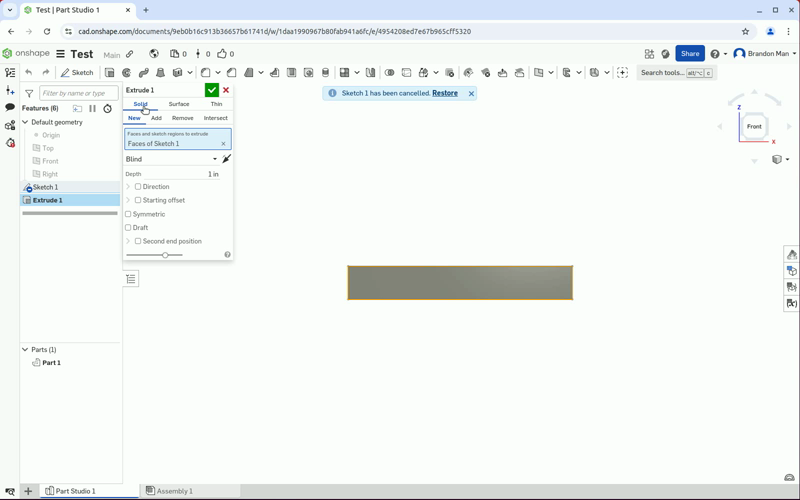
click(143, 106)
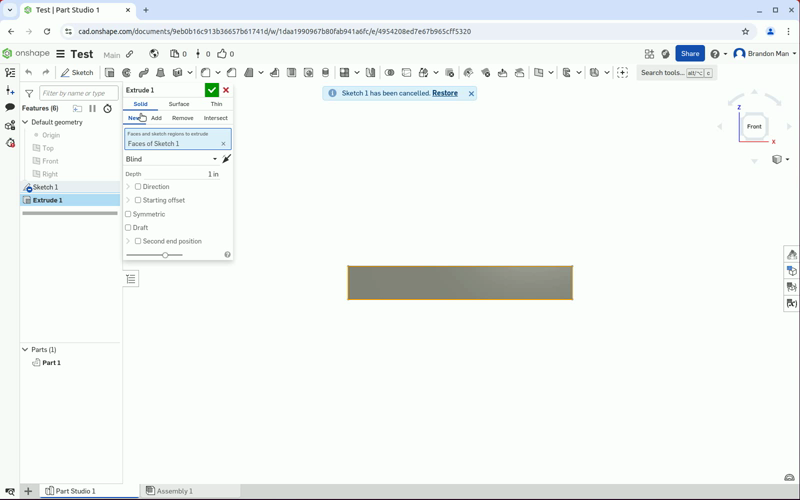
mouse_move(137, 120)
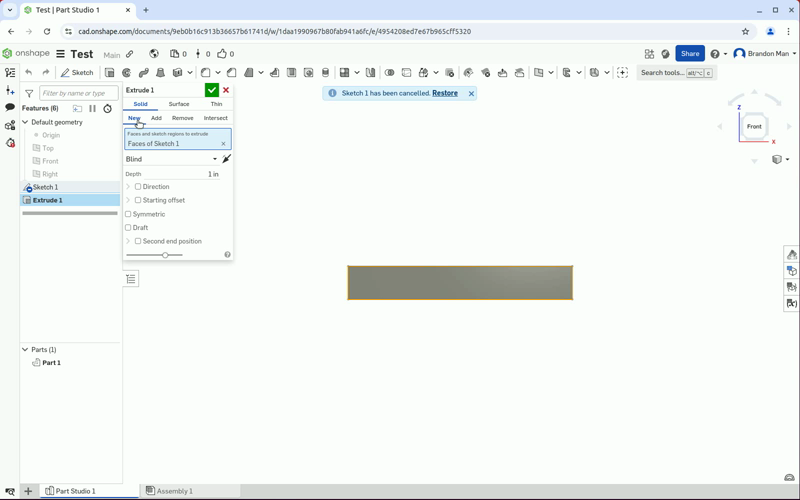
click(137, 120)
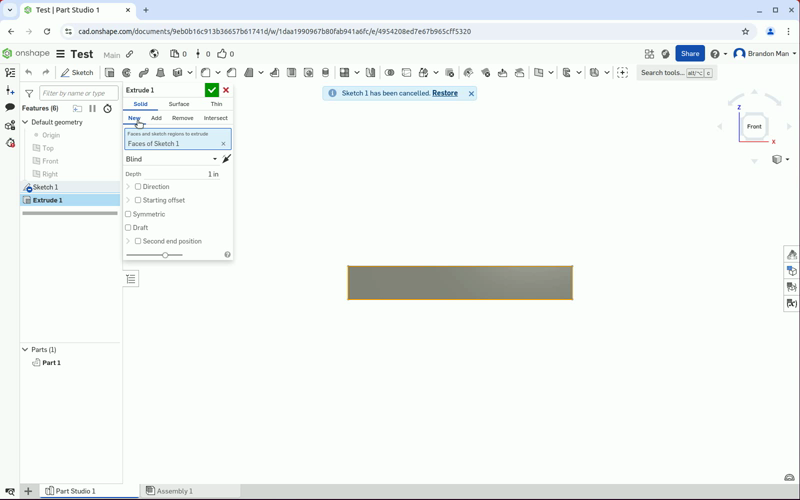
key(tab, 4)
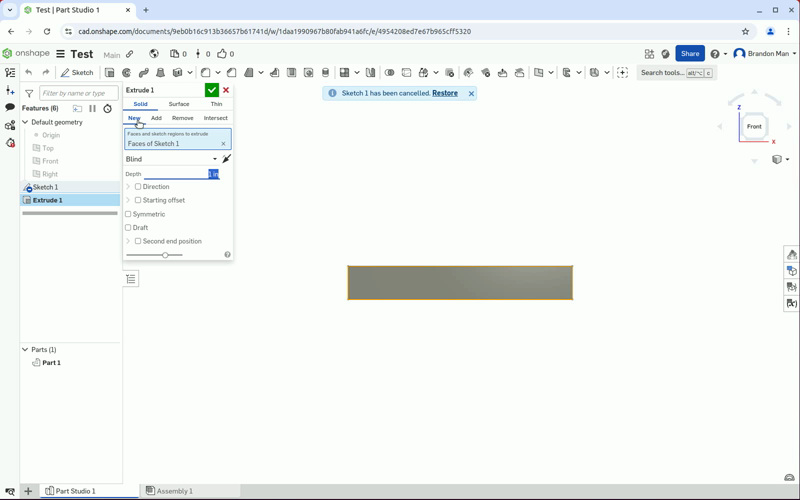
text(9.147)
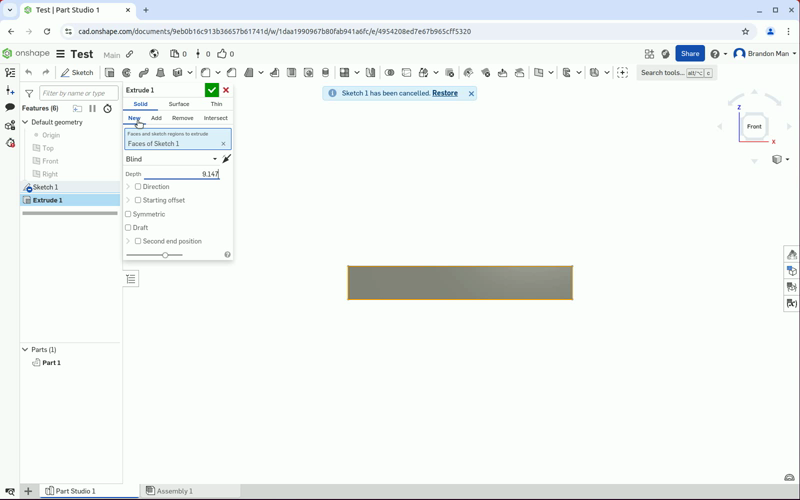
key(enter)
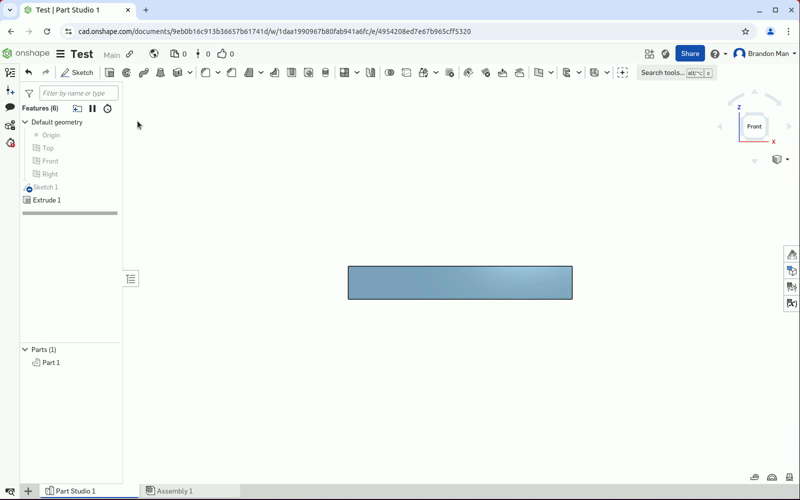
key(shift+h)
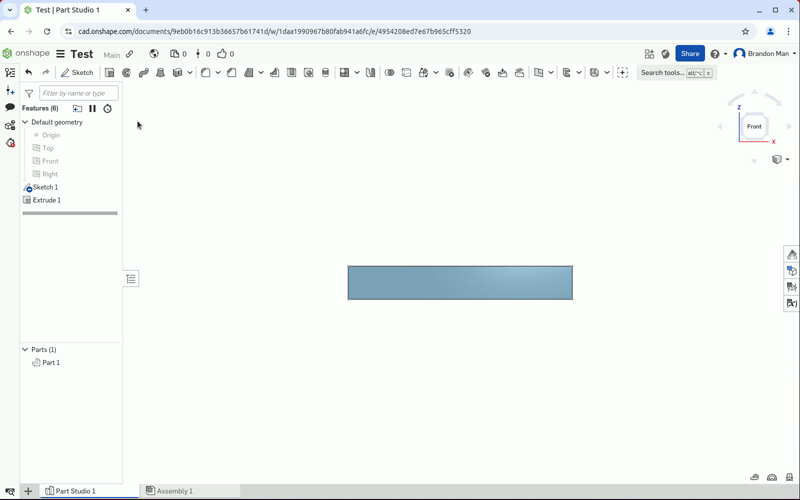
key(shift+h)
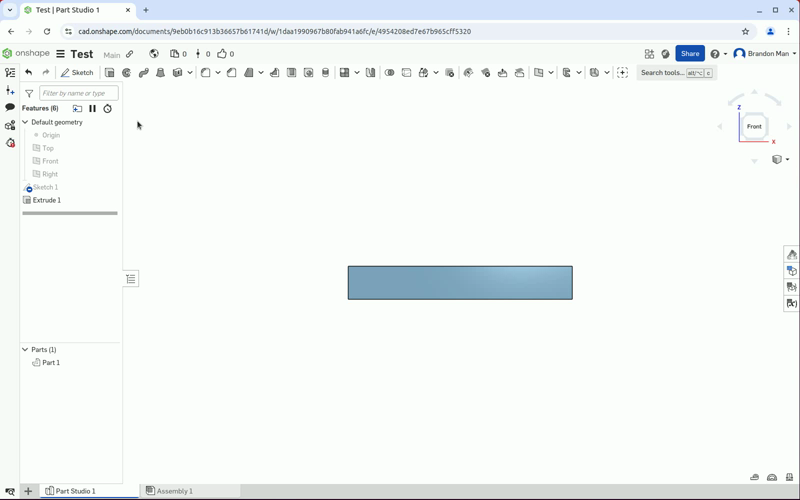
mouse_move(73, 189)
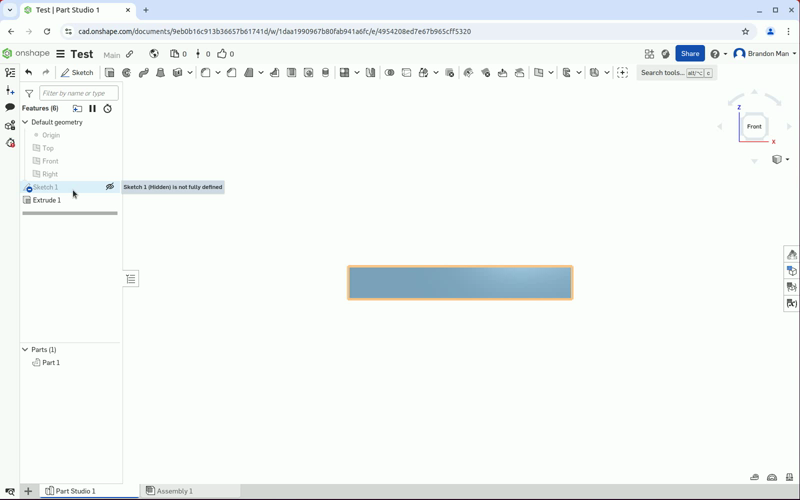
click(73, 189)
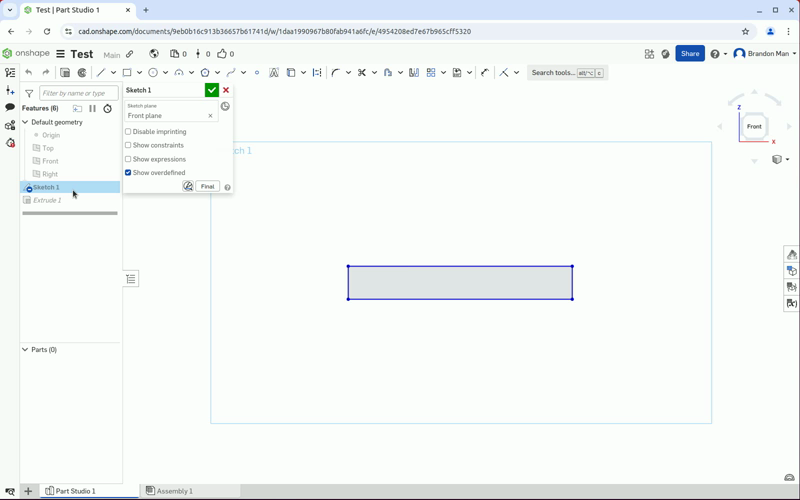
mouse_move(229, 92)
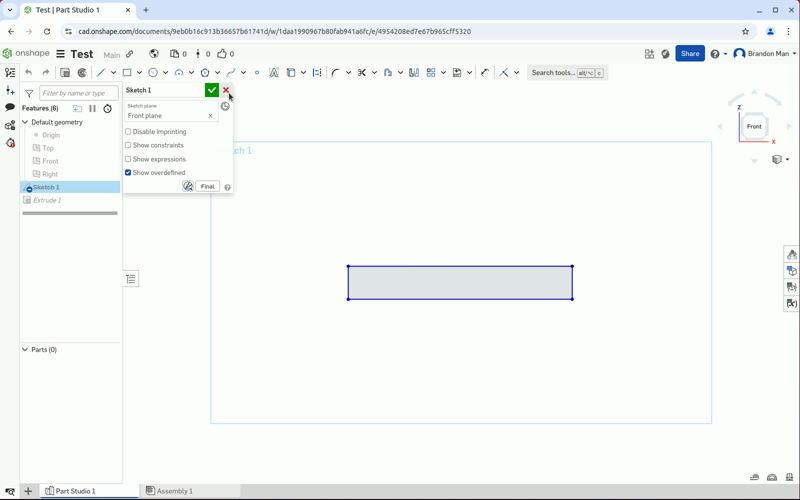
click(229, 92)
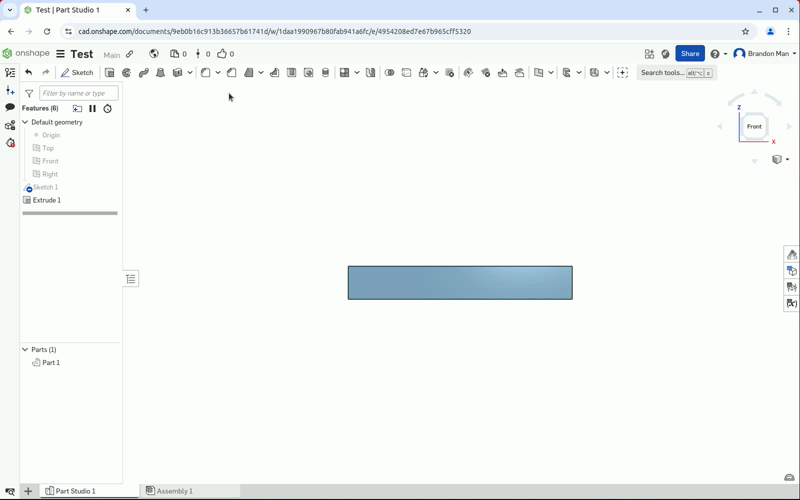
mouse_move(541, 75)
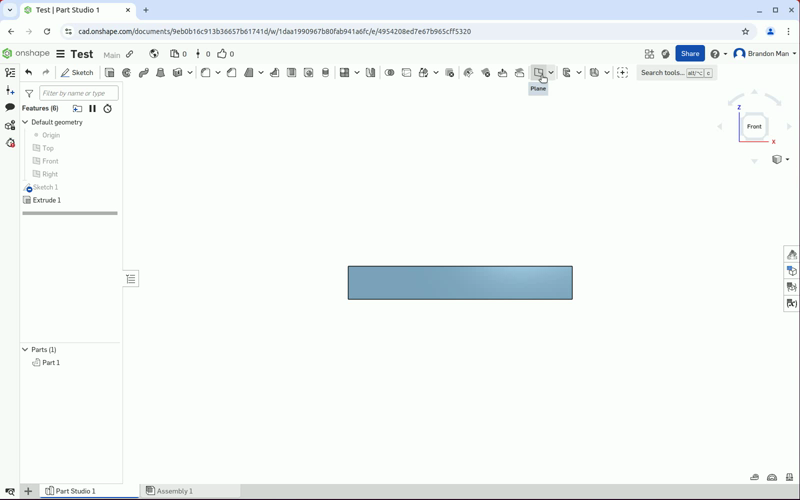
click(541, 75)
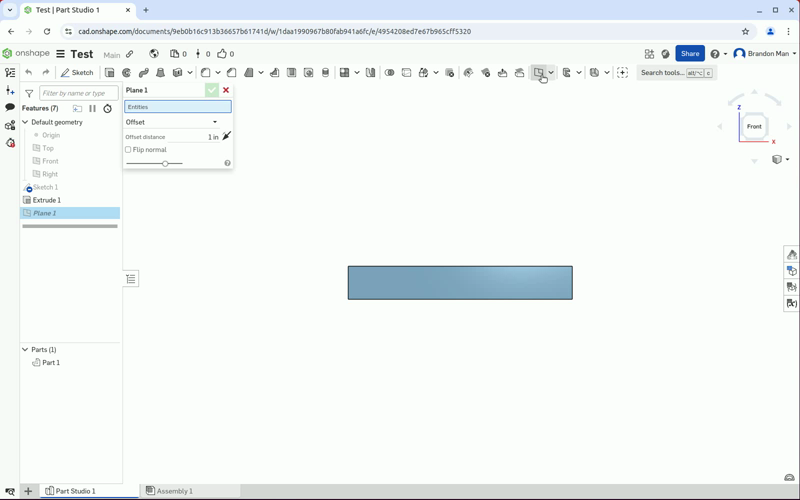
mouse_move(73, 163)
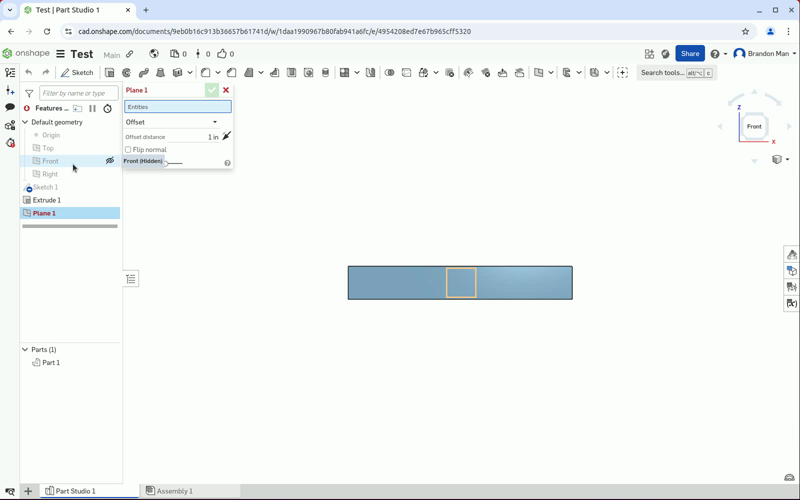
click(73, 163)
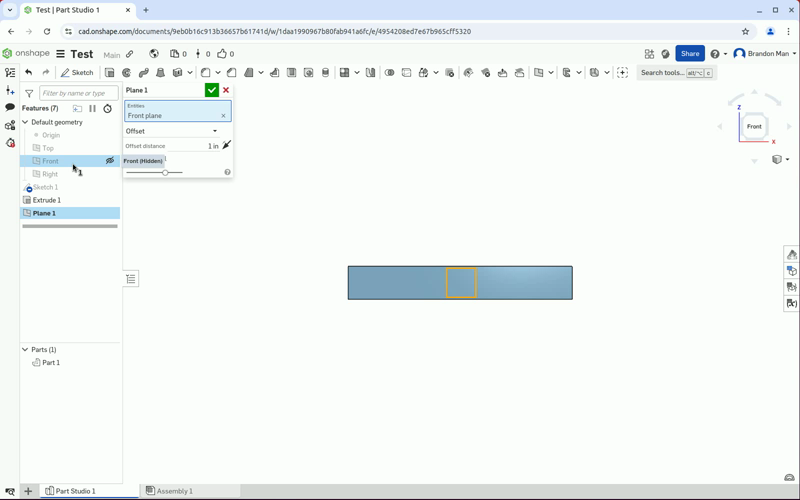
key(tab, 2)
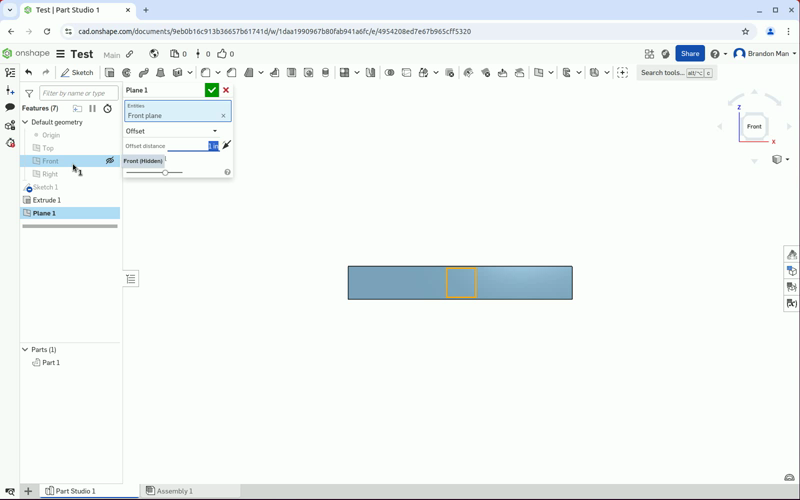
text(9.151)
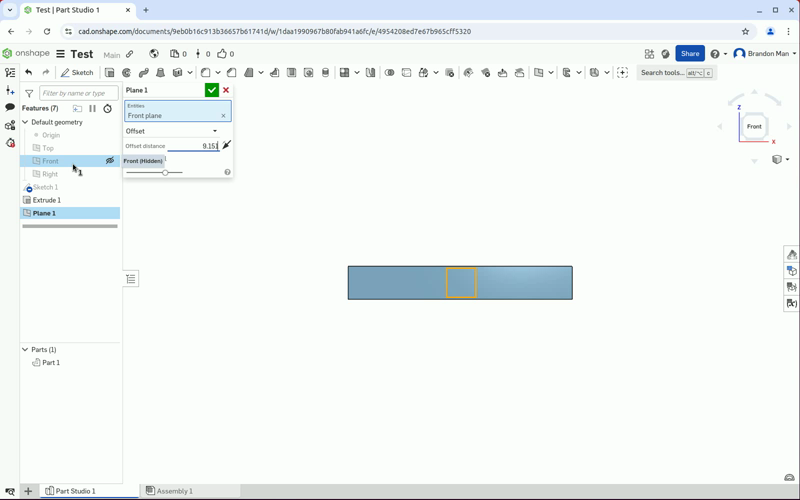
key(enter, 2)
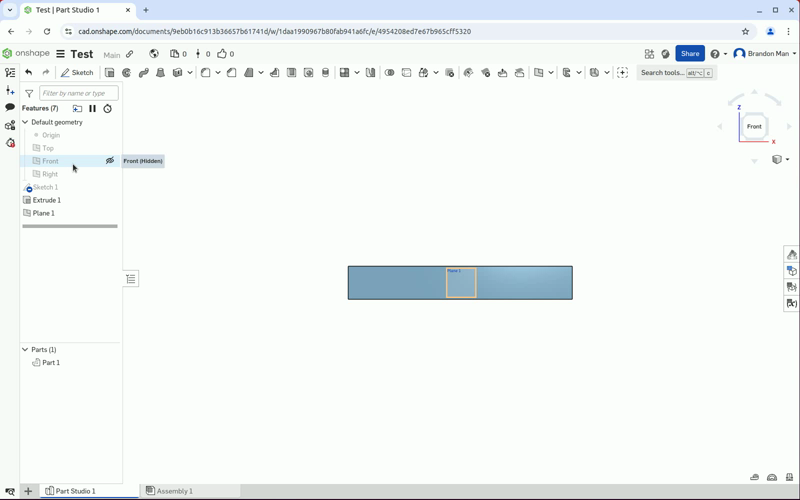
key(shift+s)
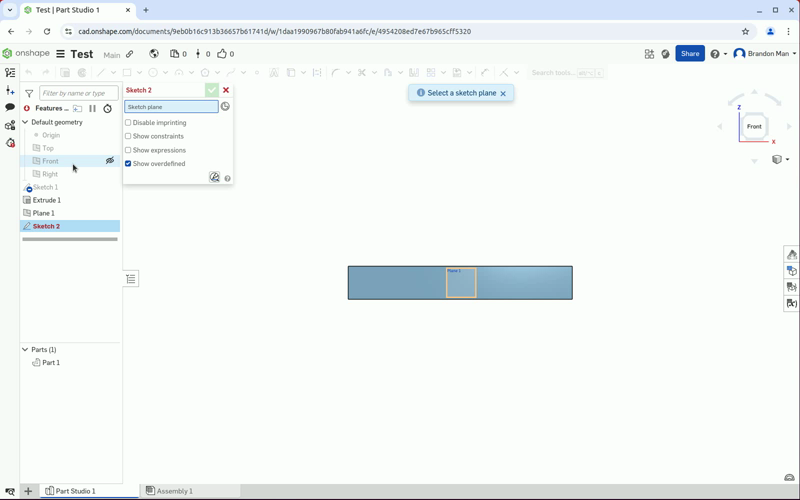
mouse_move(73, 215)
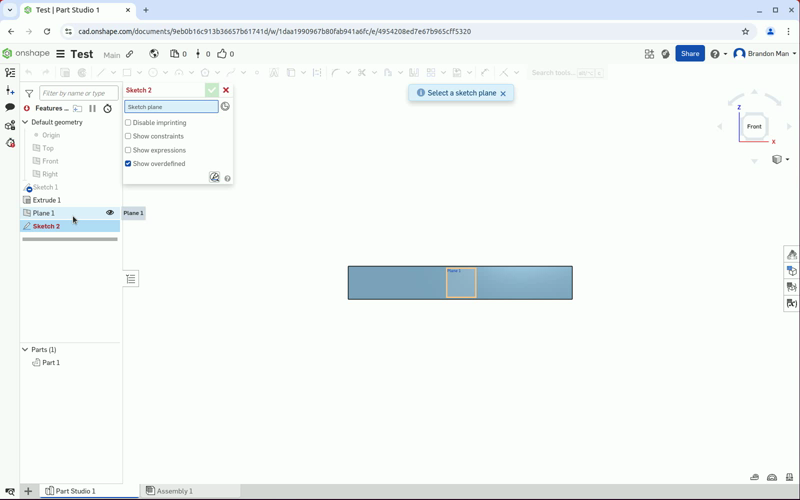
click(73, 215)
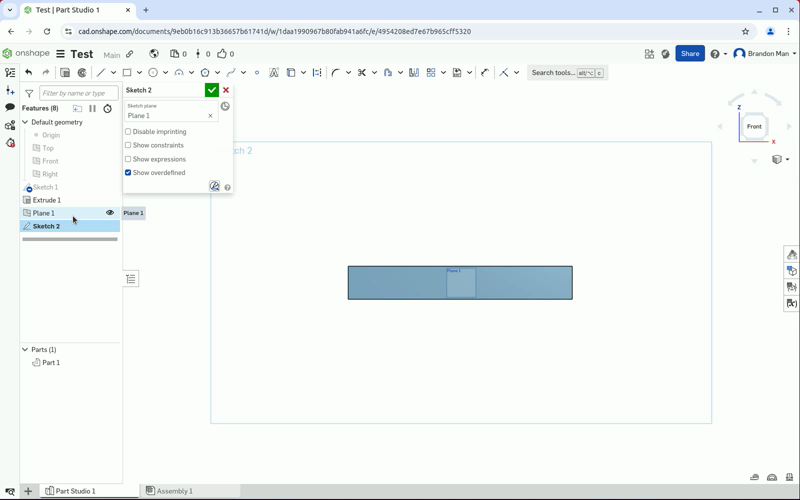
mouse_move(73, 352)
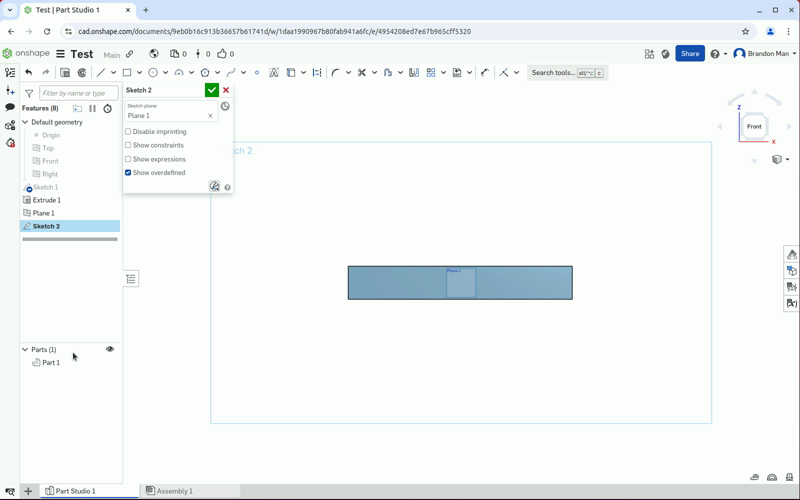
key(y)
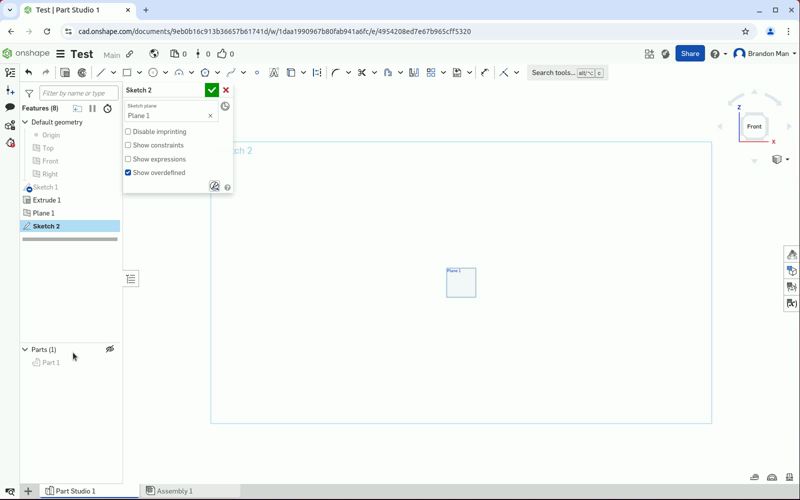
key(l)
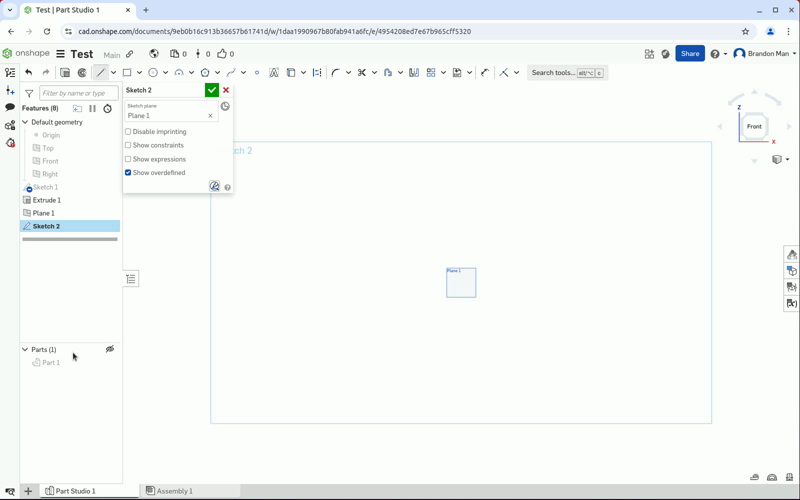
key_down(shift)
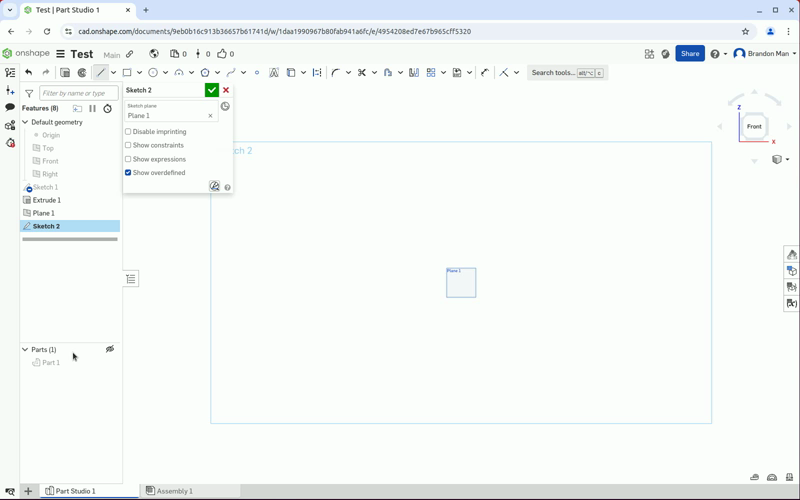
mouse_move(352, 274)
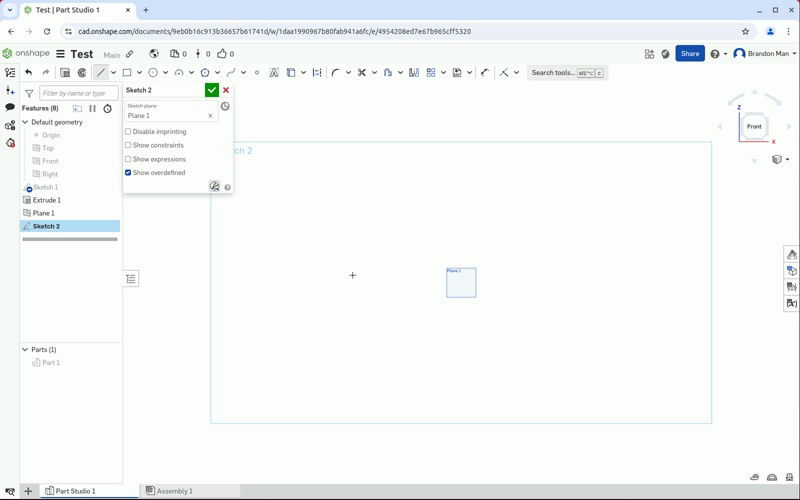
click(352, 274)
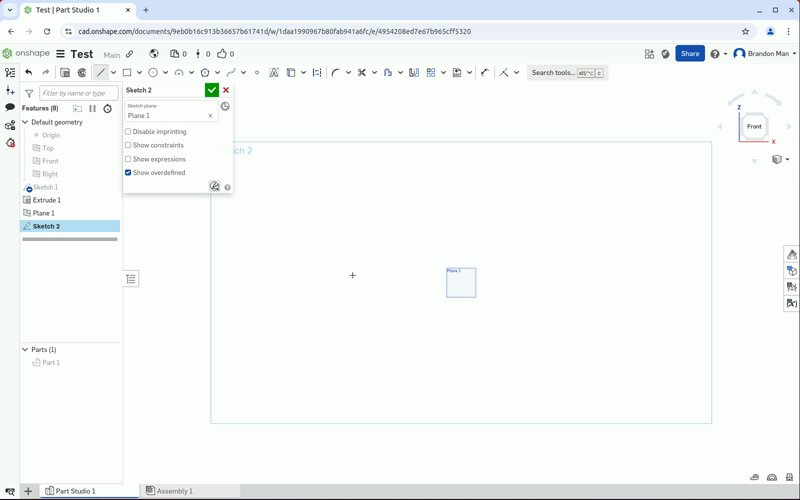
key_up(shift)
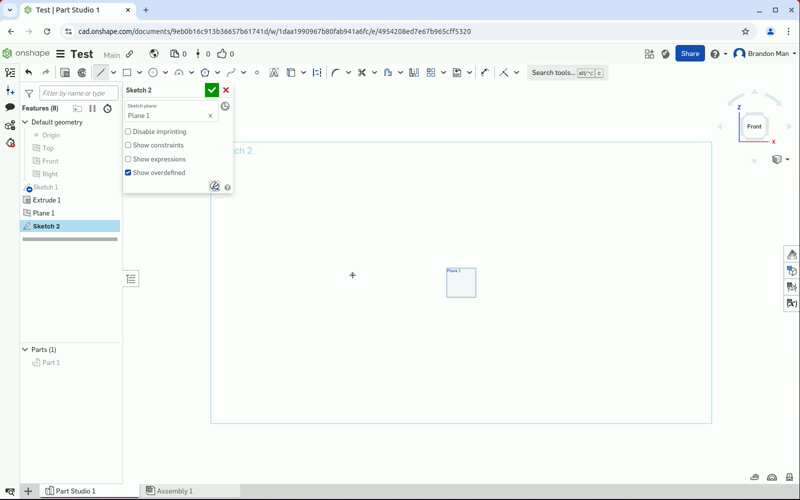
key_down(shift)
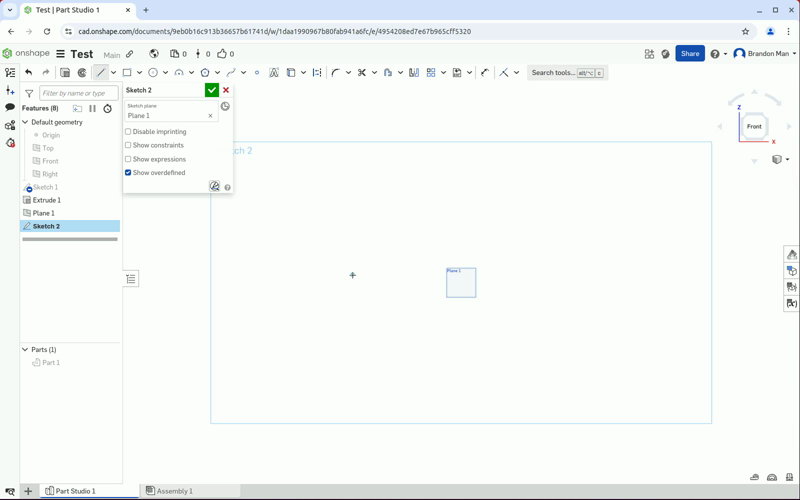
mouse_move(567, 274)
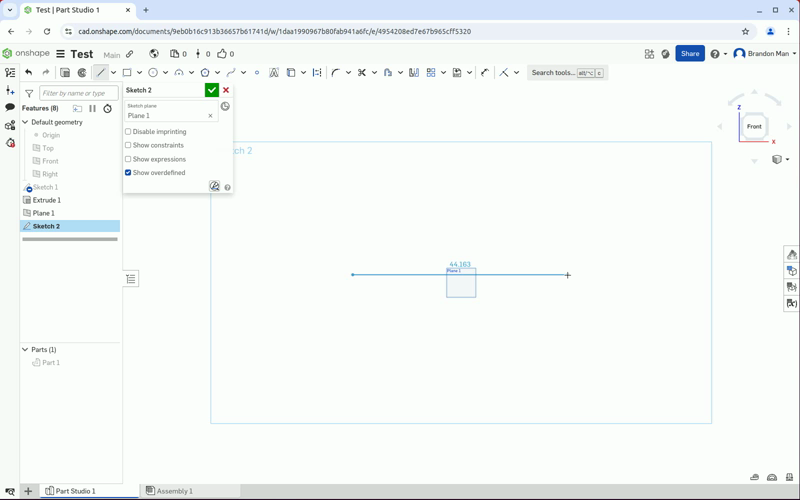
click(567, 274)
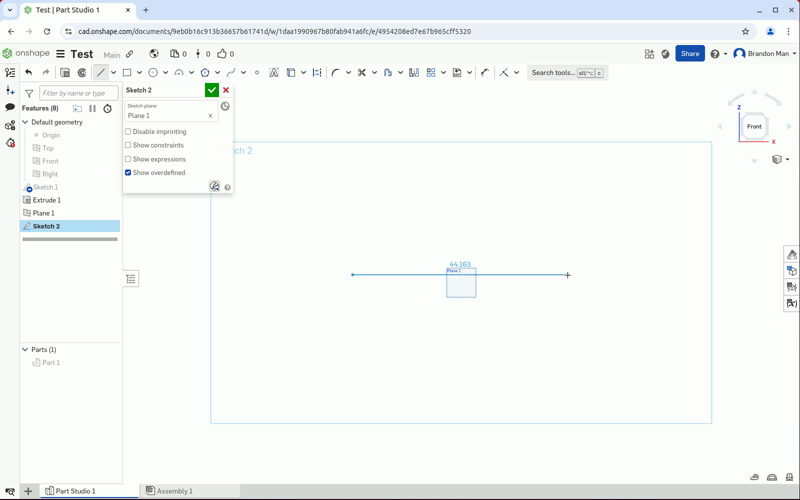
key_up(shift)
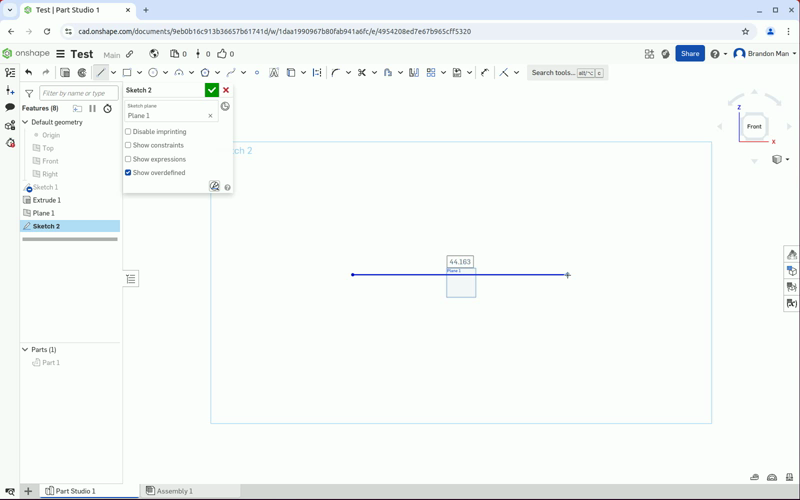
key_down(shift)
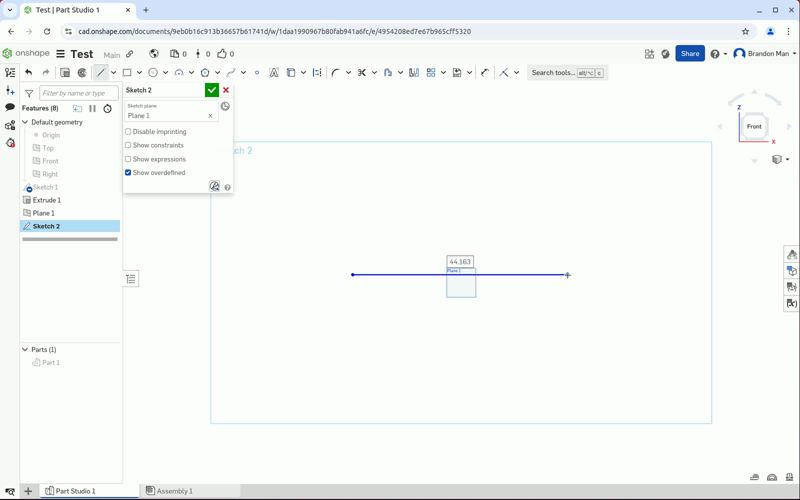
mouse_move(589, 274)
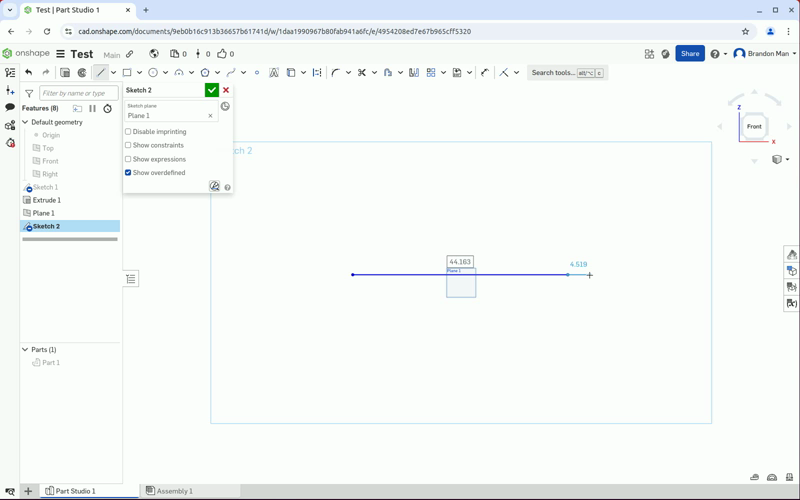
mouse_move(567, 270)
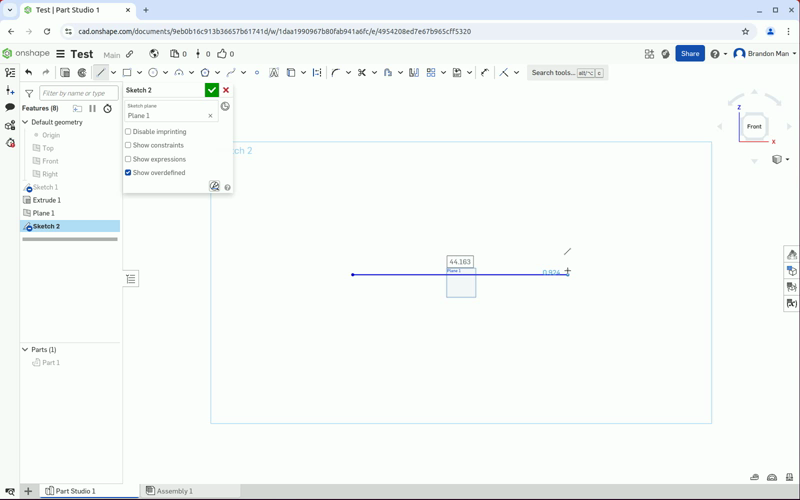
scroll(6)
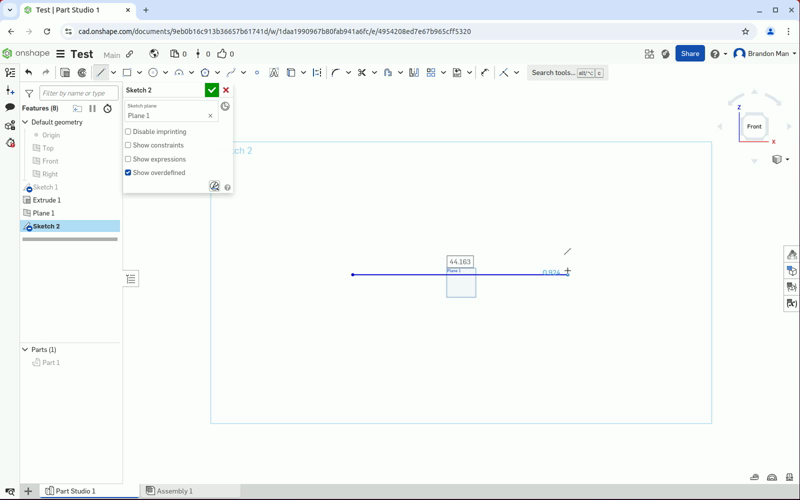
scroll(6)
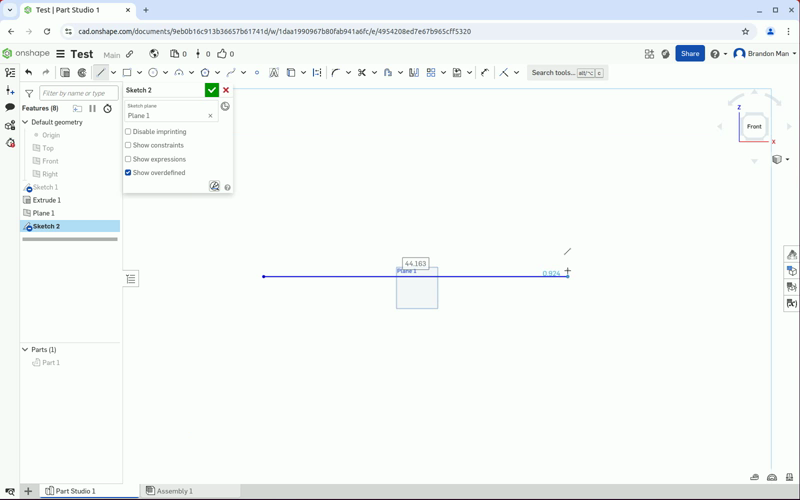
scroll(6)
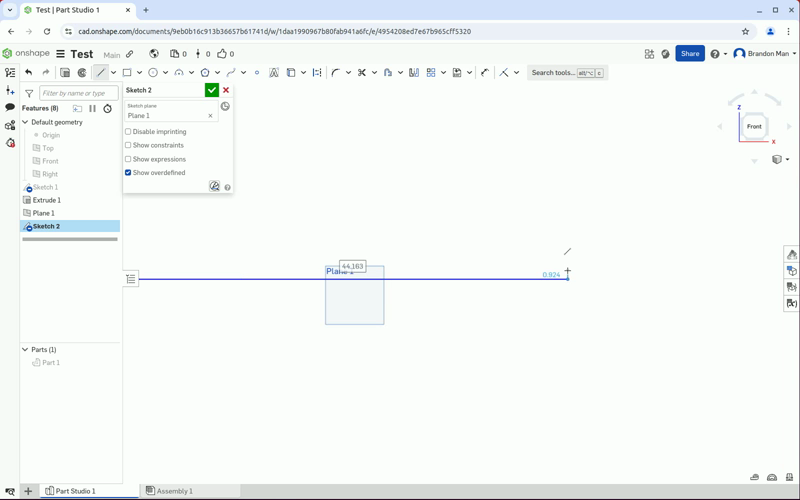
scroll(6)
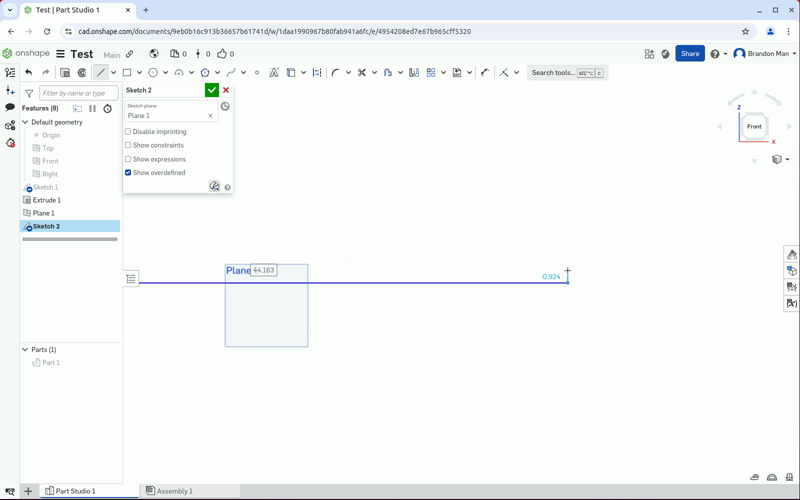
scroll(6)
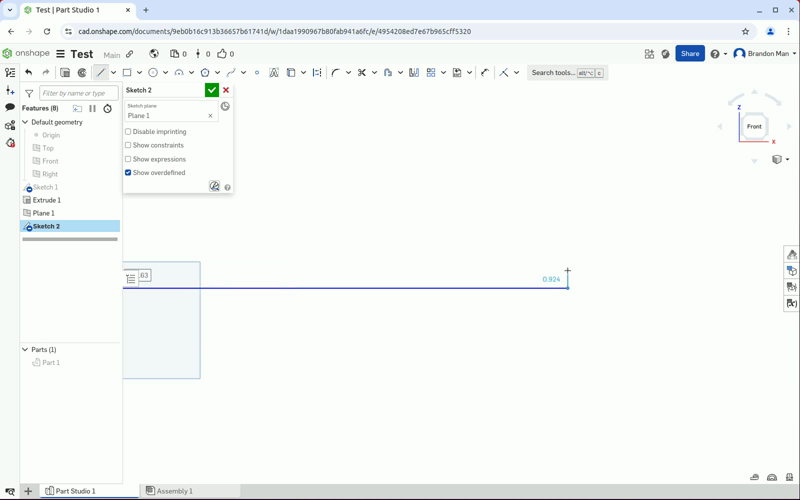
scroll(6)
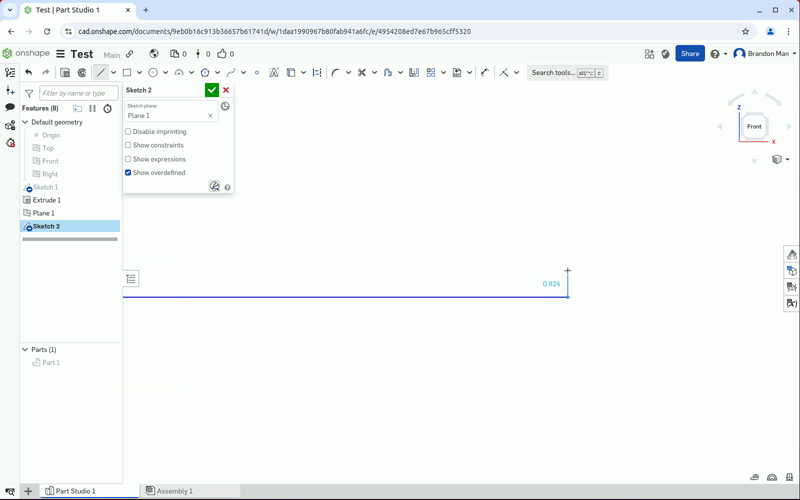
scroll(6)
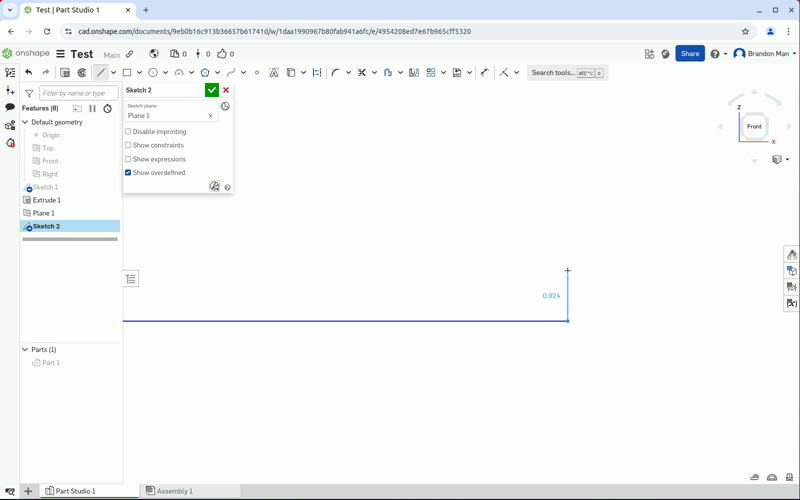
click(567, 270)
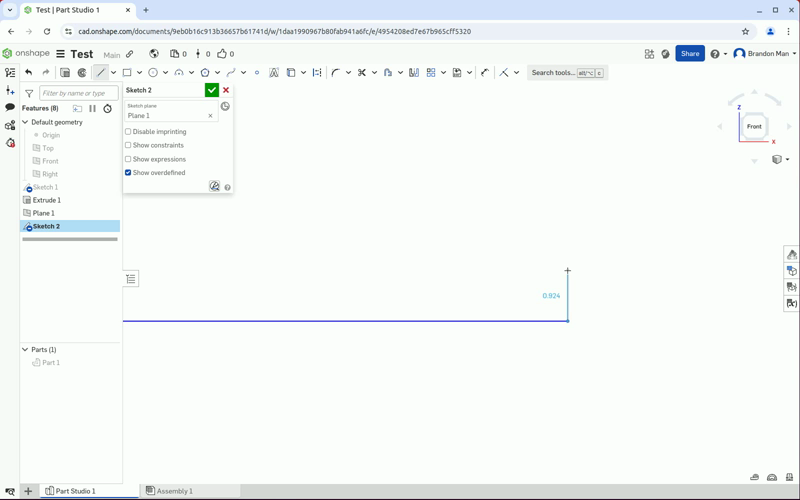
scroll(-6)
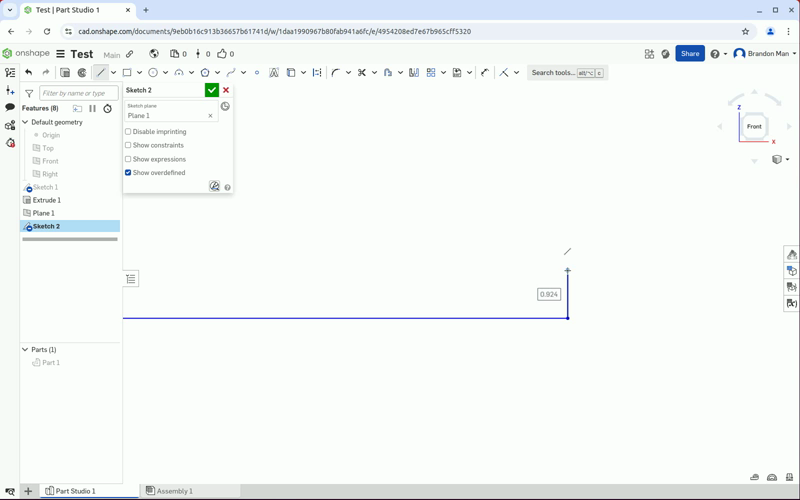
scroll(-6)
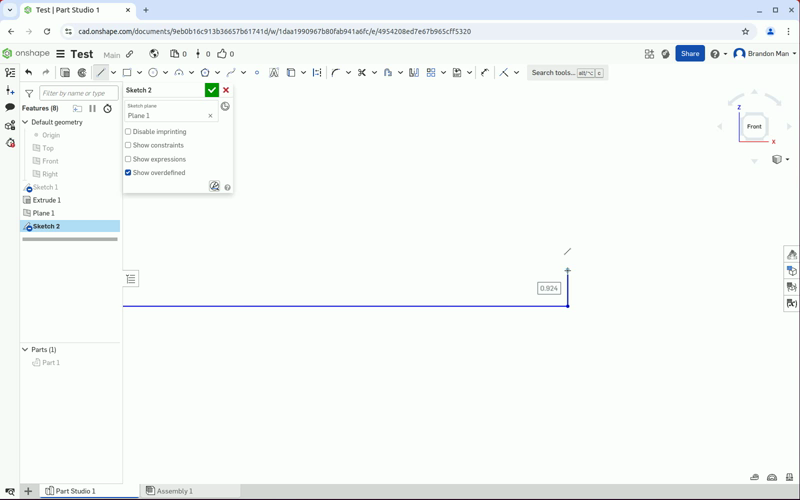
scroll(-6)
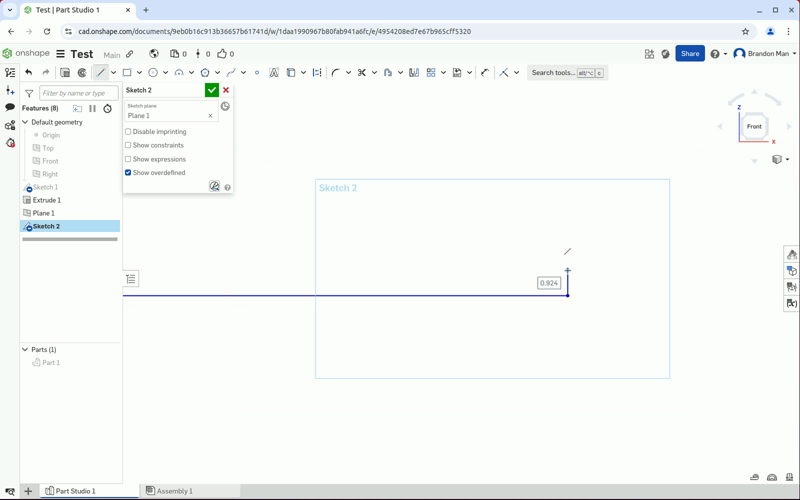
scroll(-6)
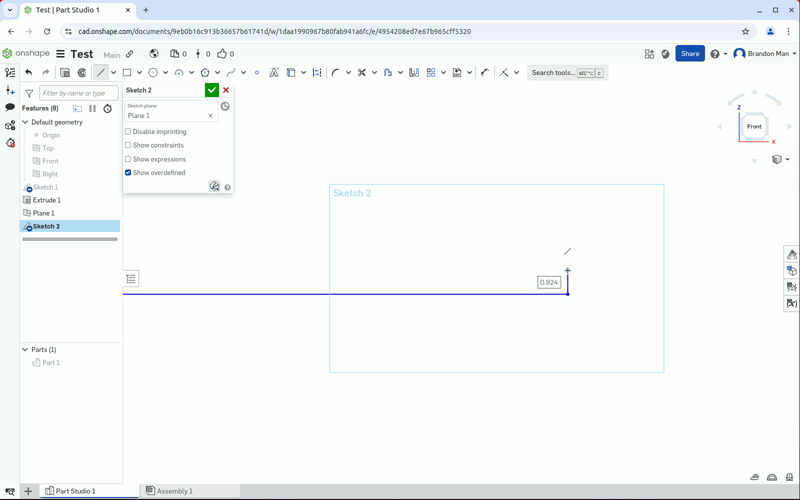
scroll(-6)
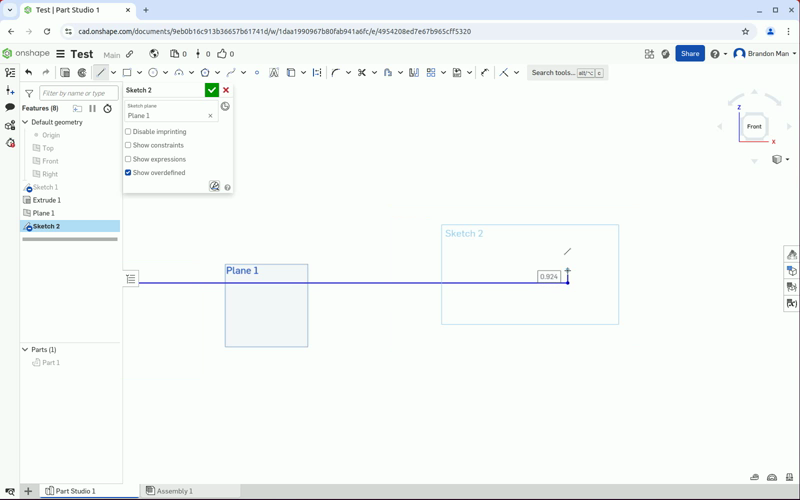
scroll(-6)
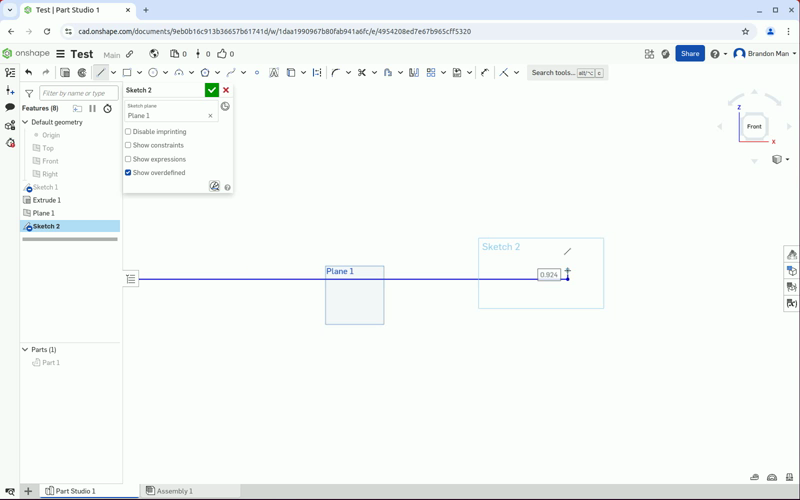
scroll(-6)
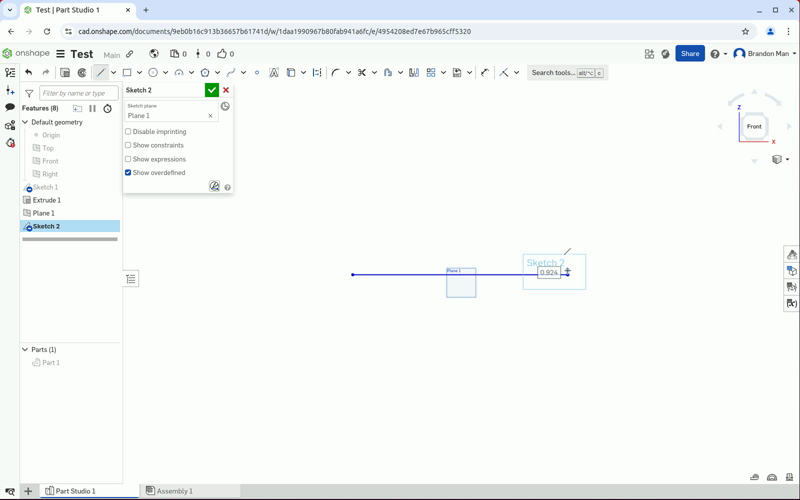
key_up(shift)
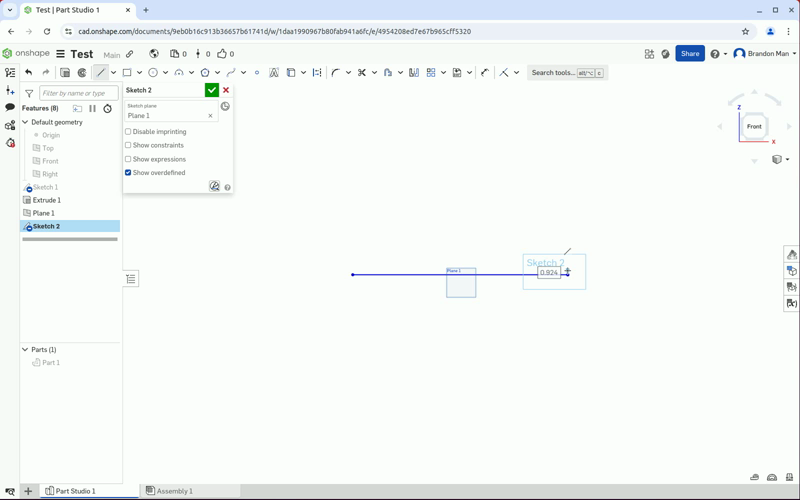
key_down(shift)
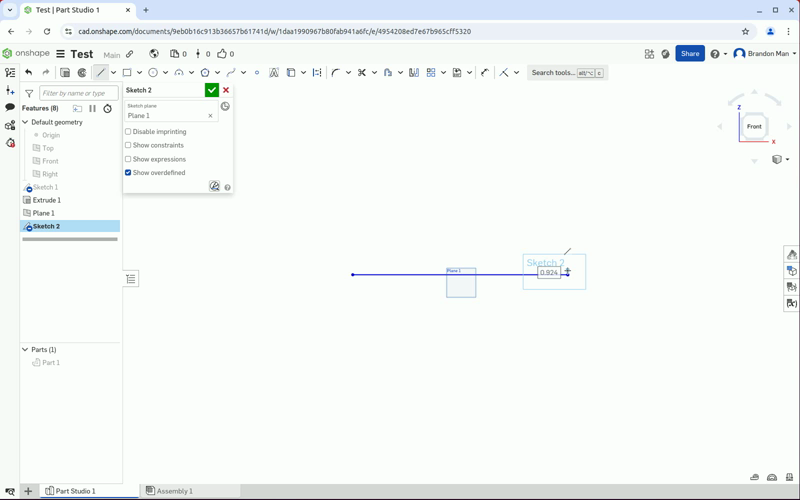
mouse_move(352, 270)
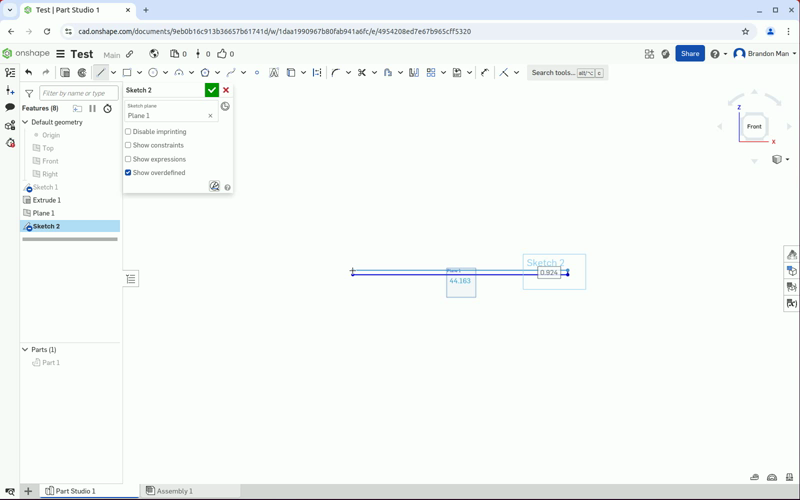
scroll(6)
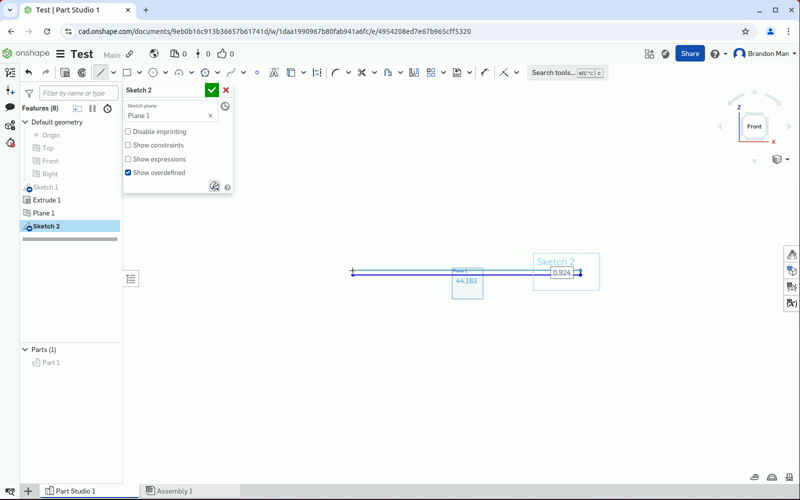
scroll(6)
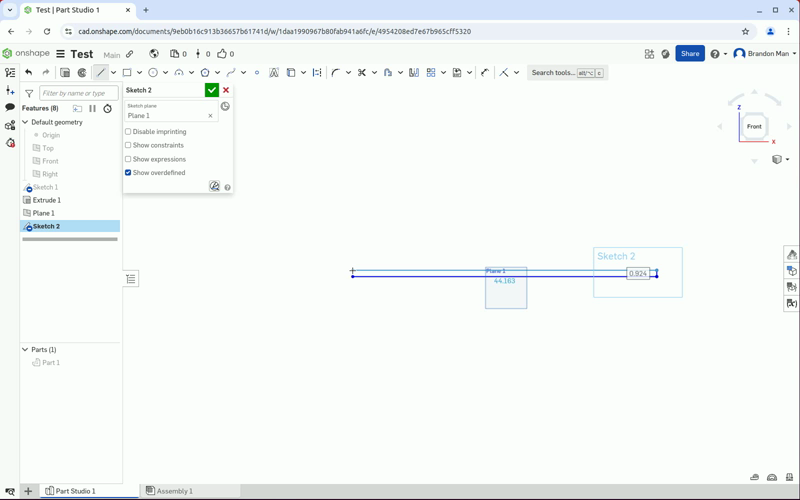
scroll(6)
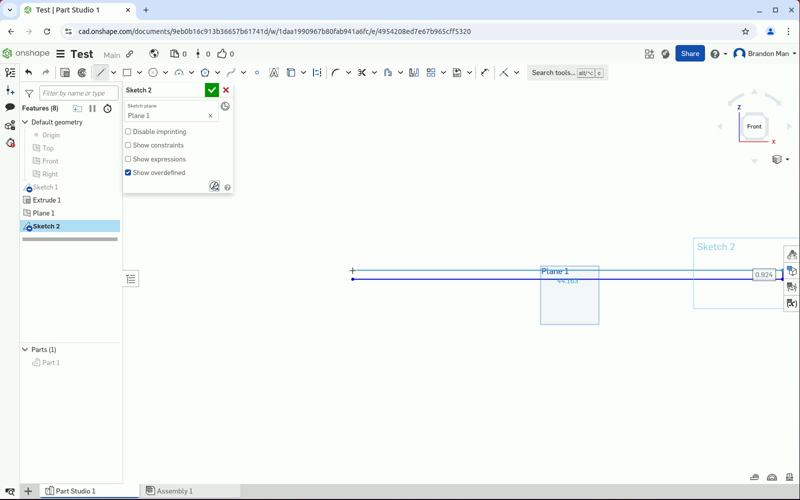
scroll(6)
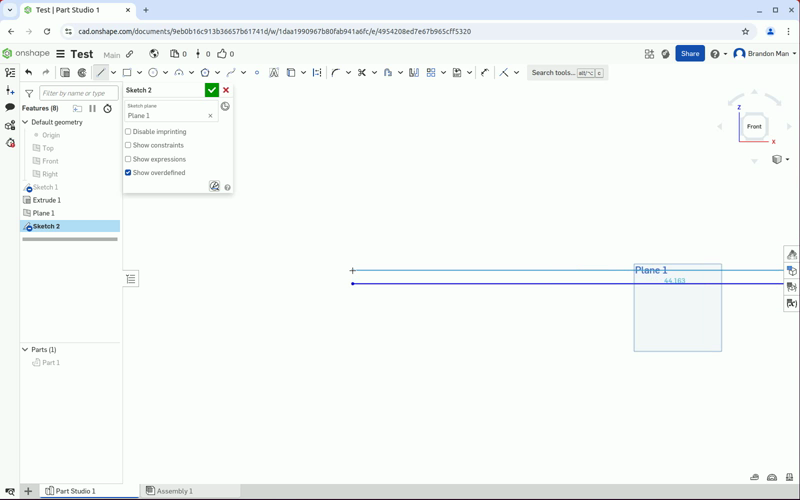
scroll(6)
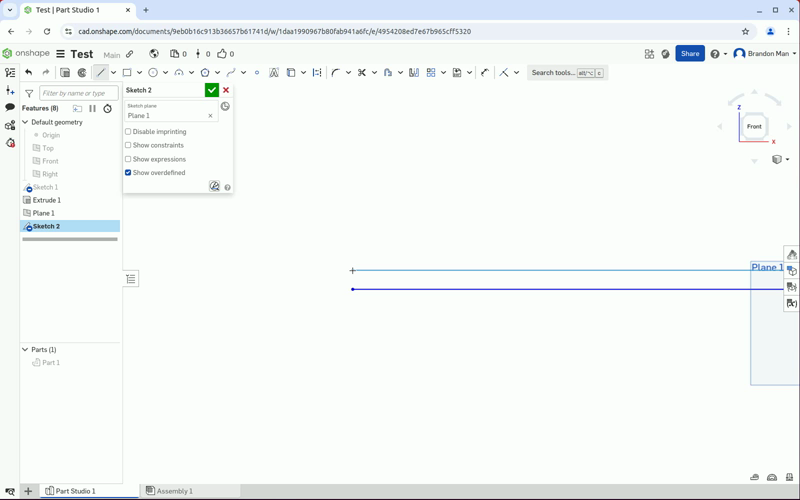
scroll(6)
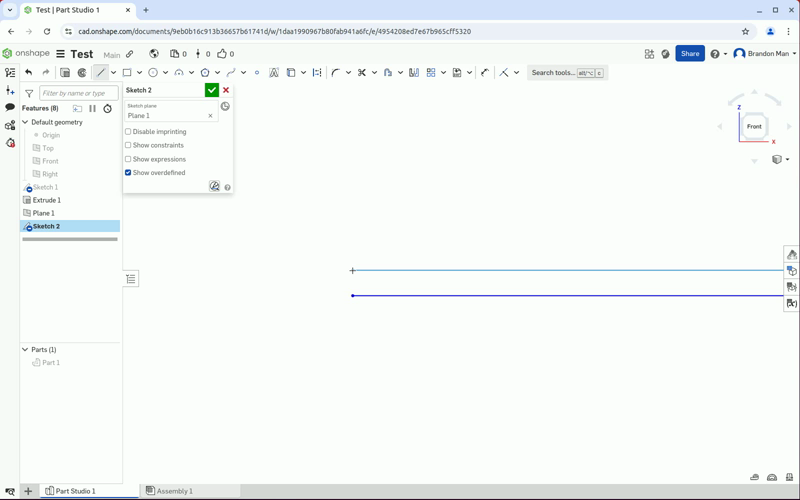
scroll(6)
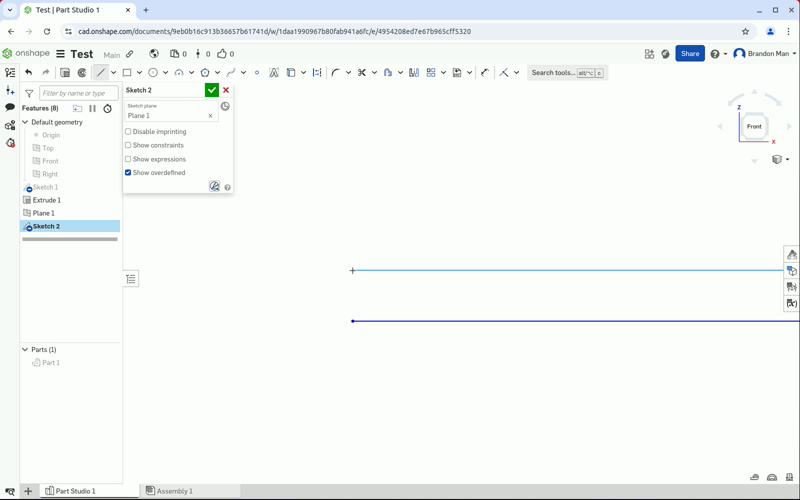
click(352, 270)
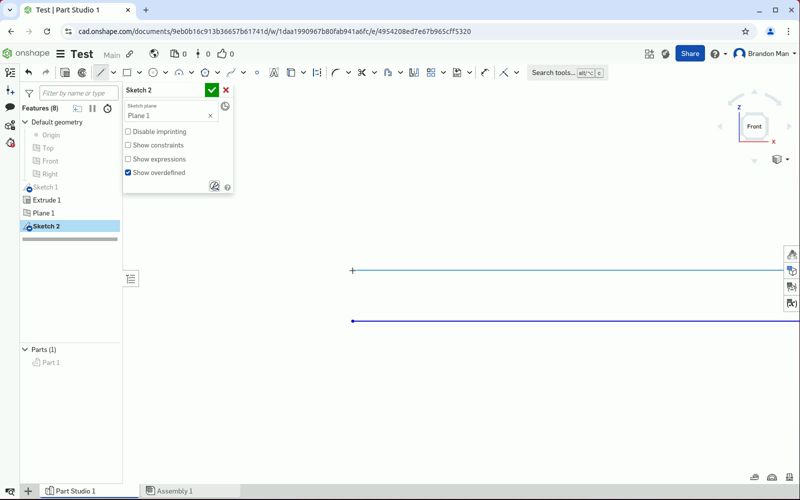
scroll(-6)
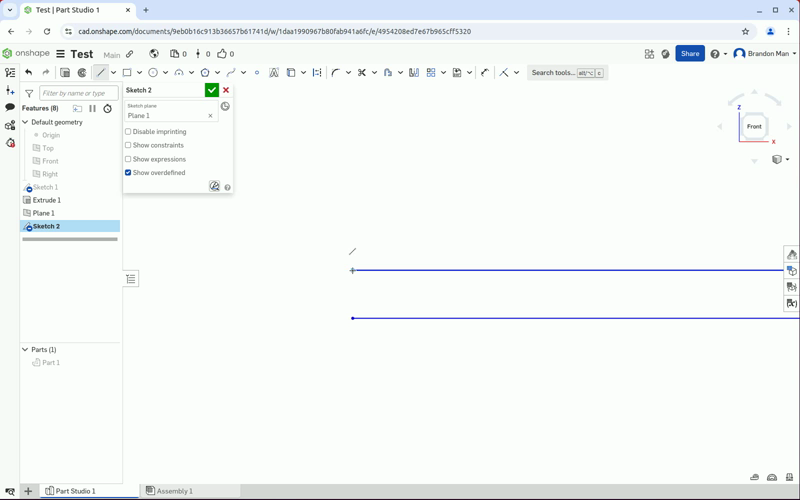
scroll(-6)
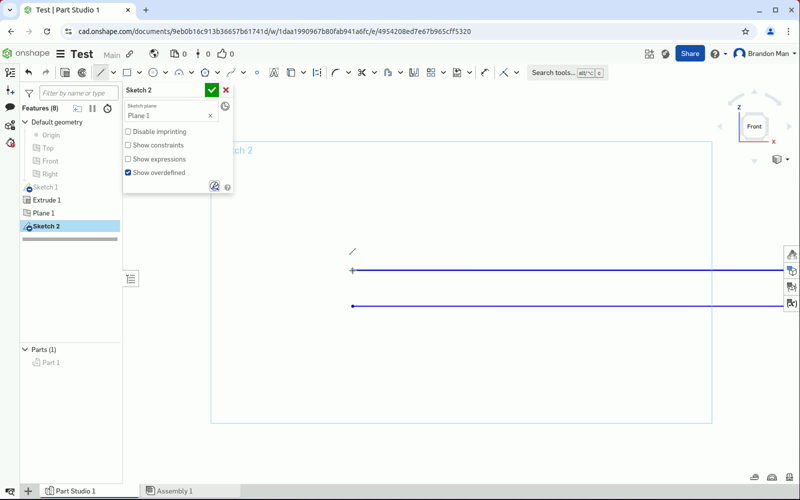
scroll(-6)
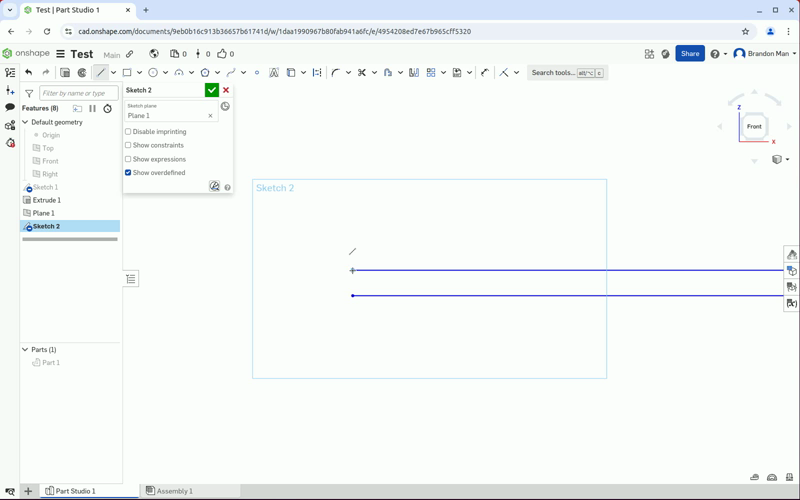
scroll(-6)
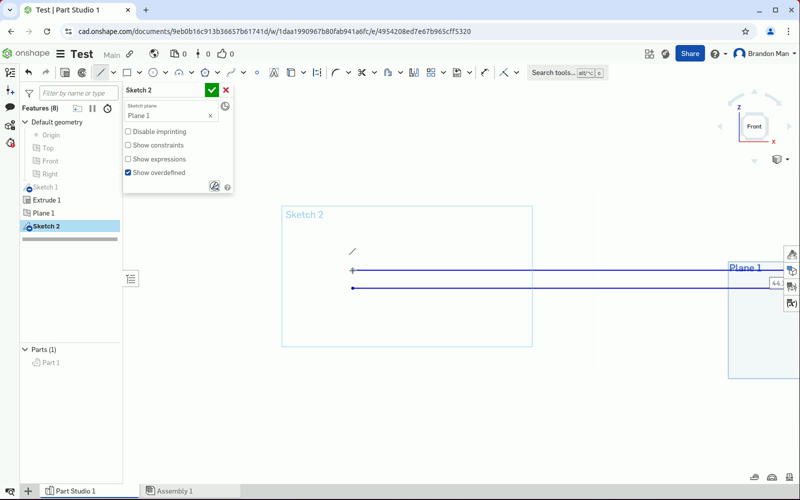
scroll(-6)
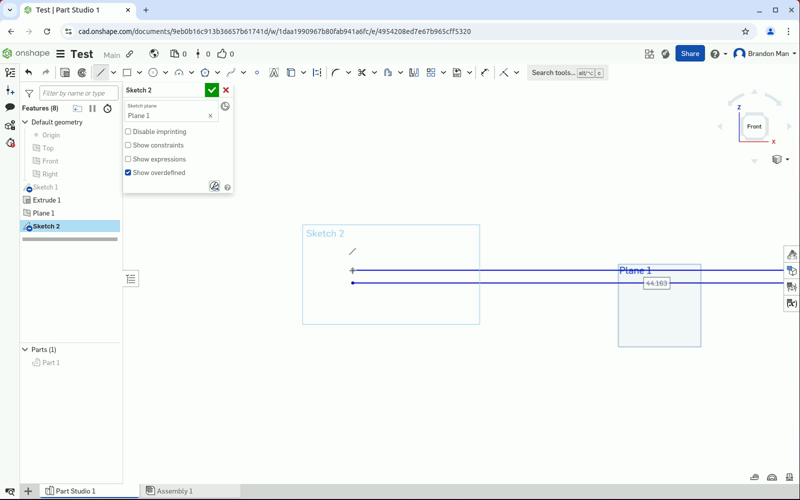
scroll(-6)
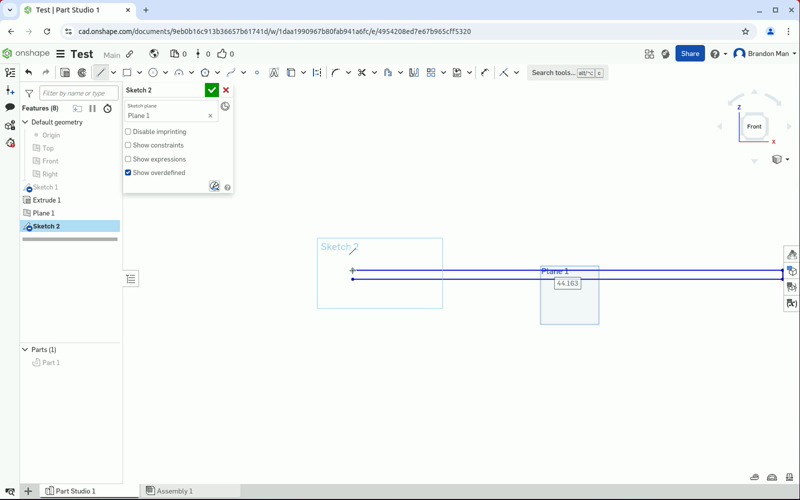
scroll(-6)
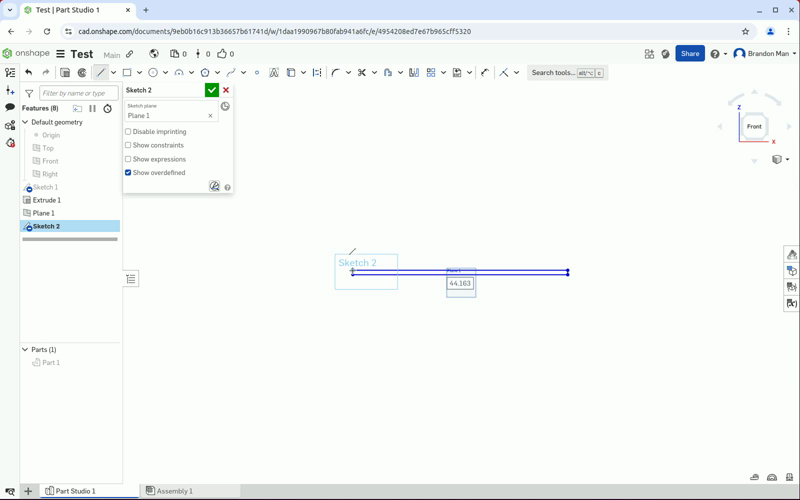
key_up(shift)
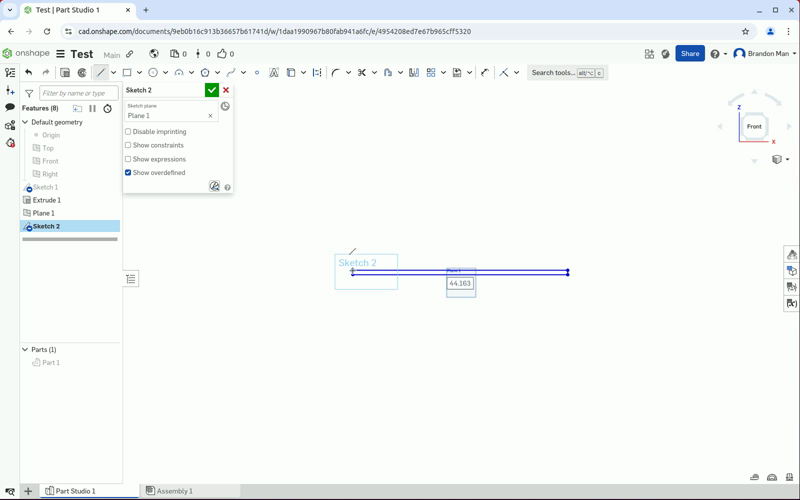
mouse_move(382, 270)
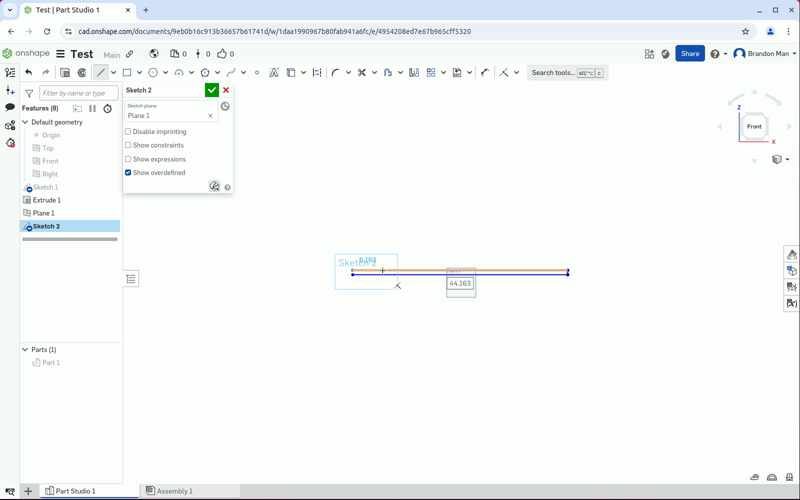
key_down(shift)
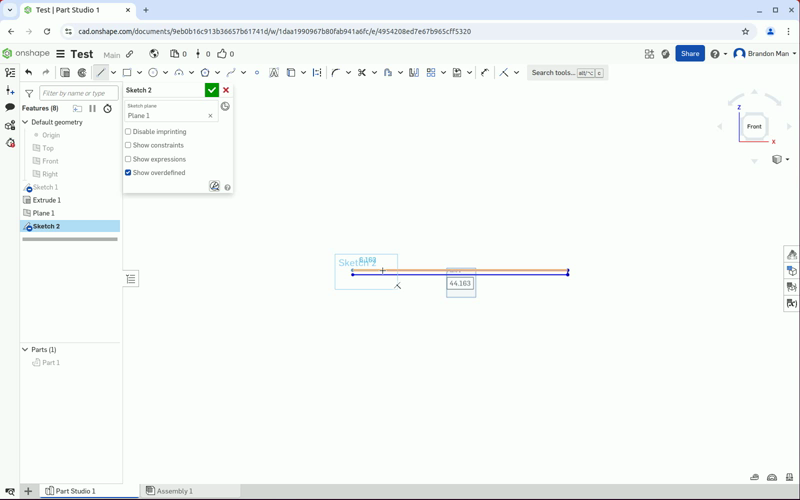
mouse_move(352, 274)
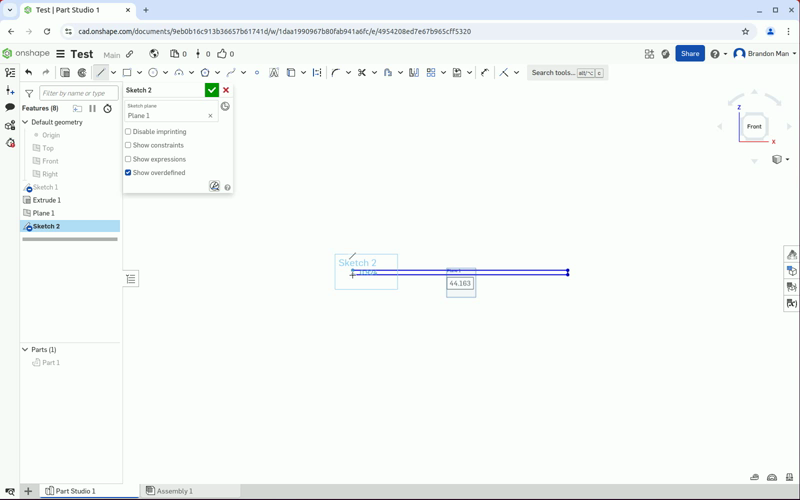
scroll(6)
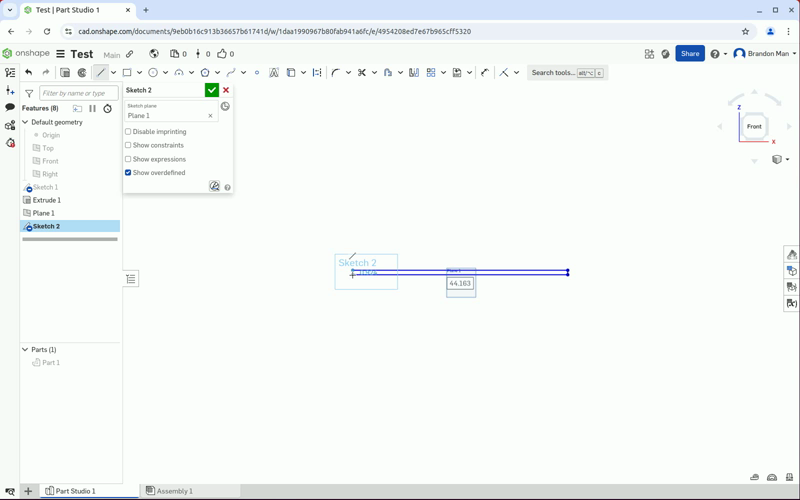
scroll(6)
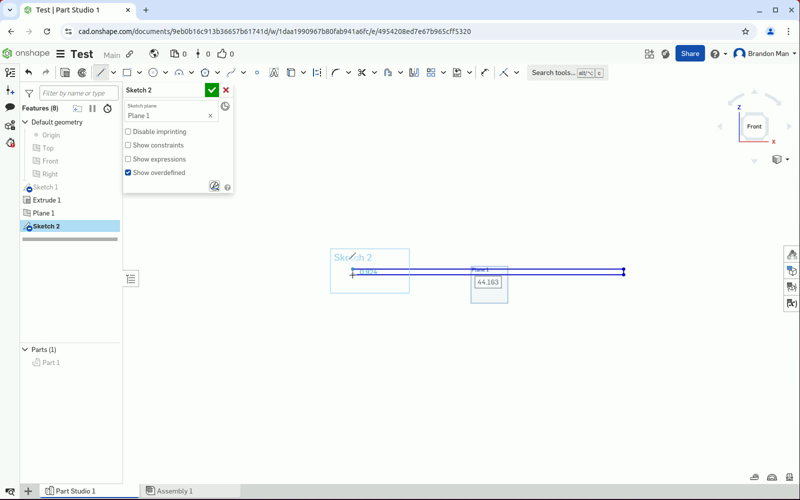
scroll(6)
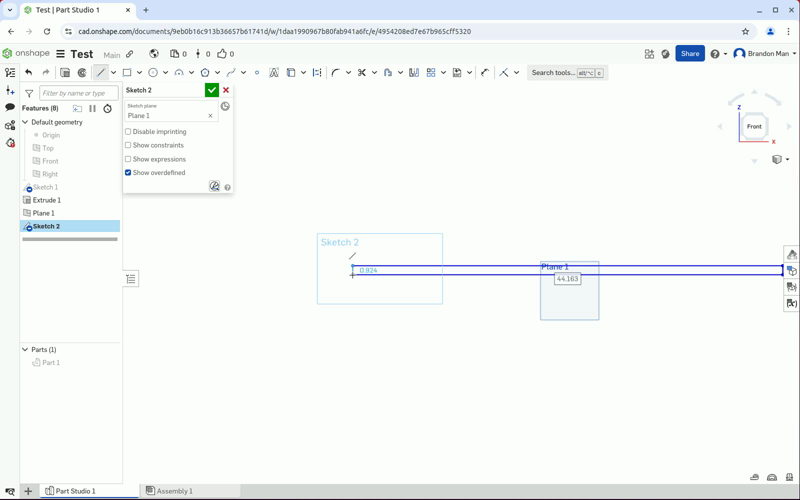
scroll(6)
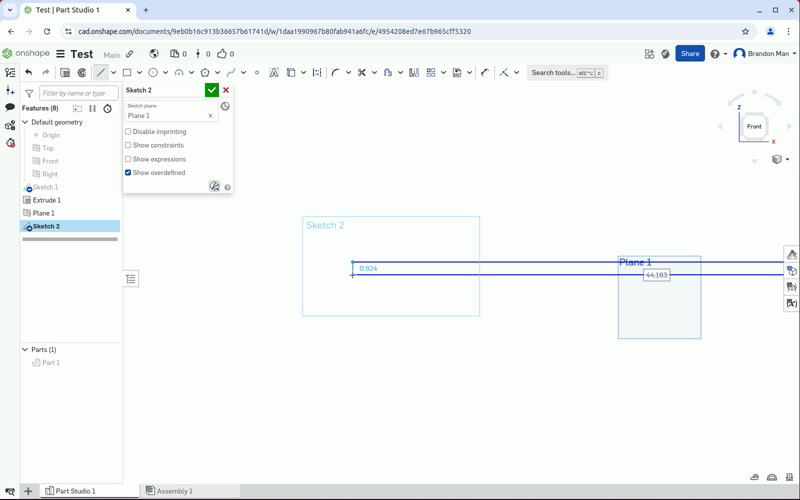
scroll(6)
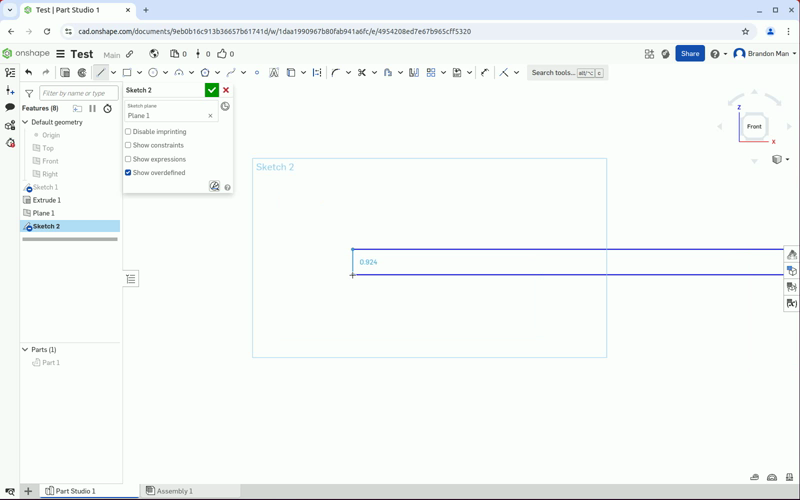
scroll(6)
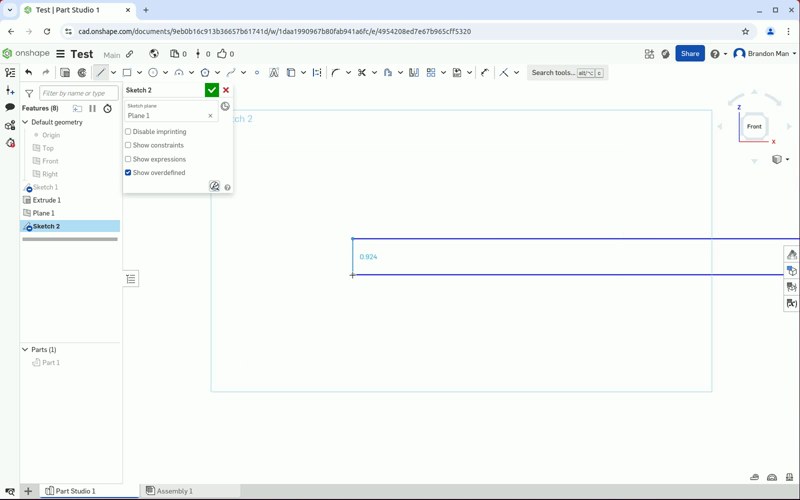
scroll(6)
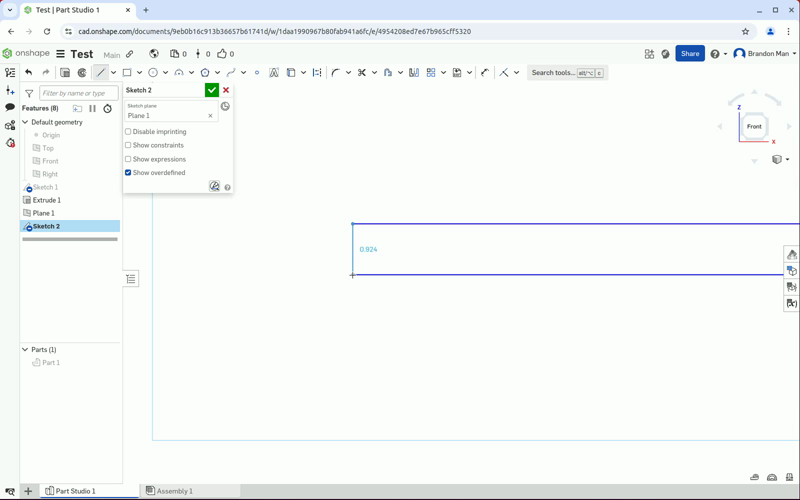
key_up(shift)
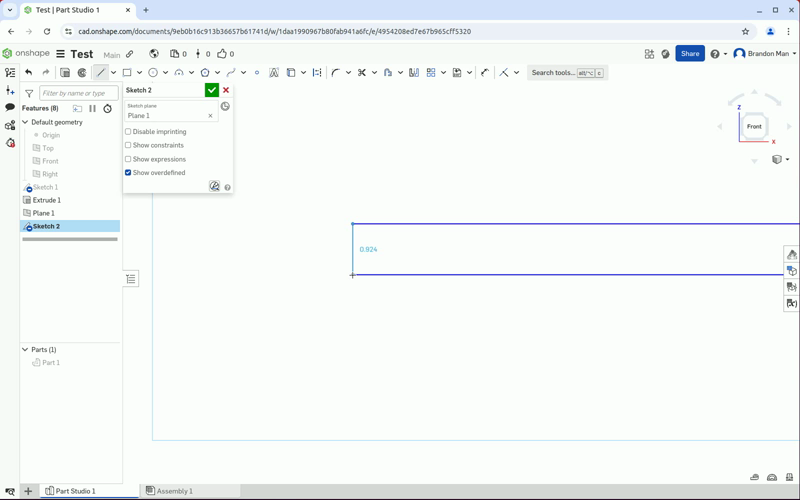
click(352, 274)
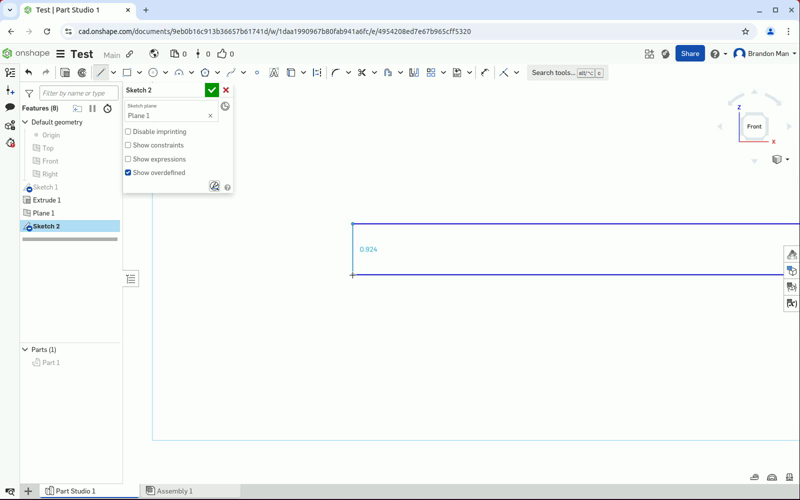
scroll(-6)
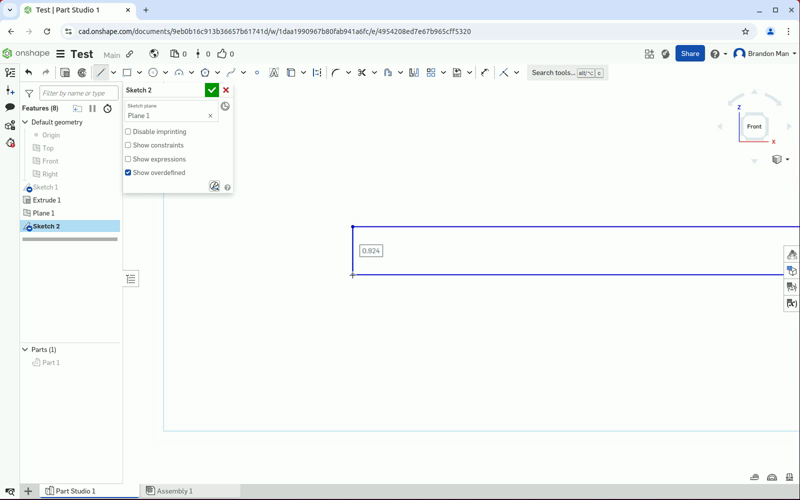
scroll(-6)
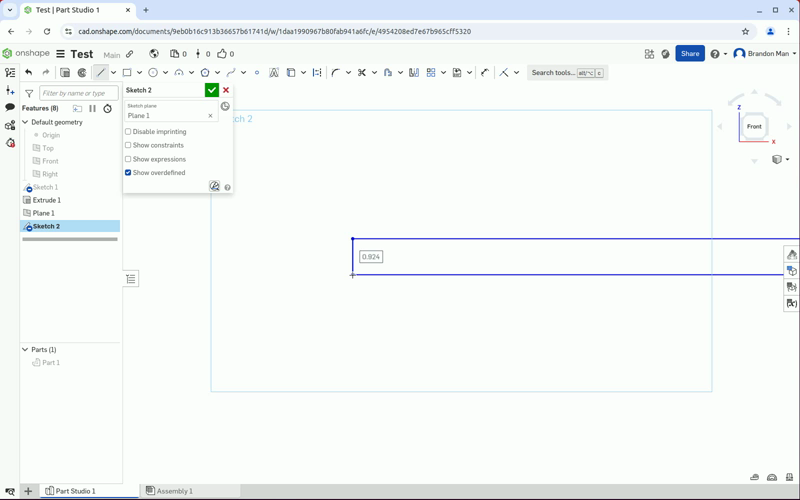
scroll(-6)
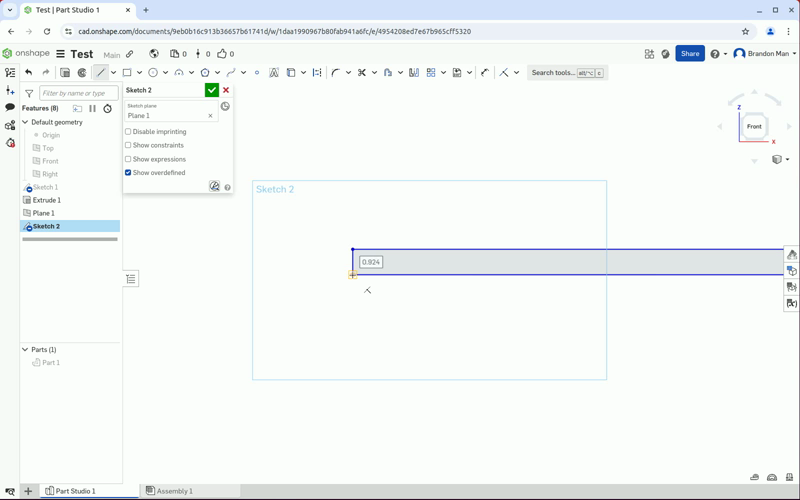
scroll(-6)
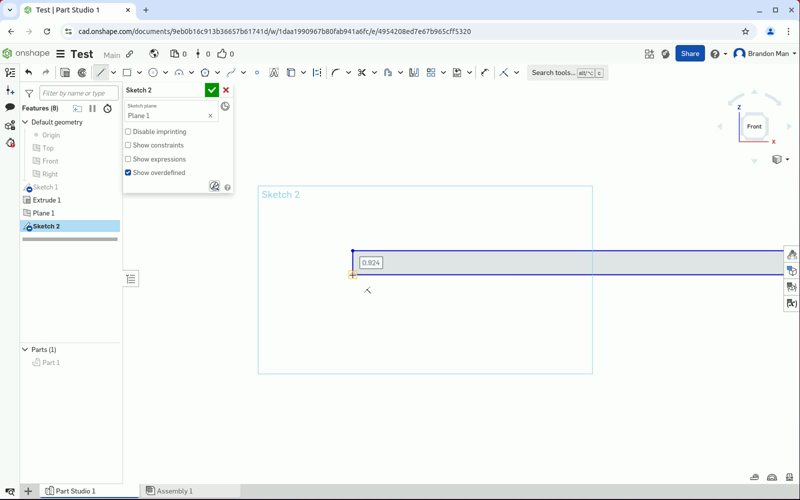
scroll(-6)
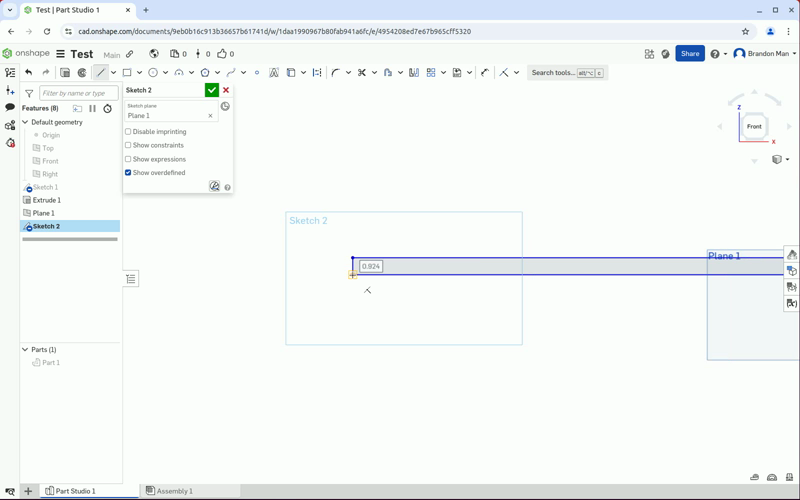
scroll(-6)
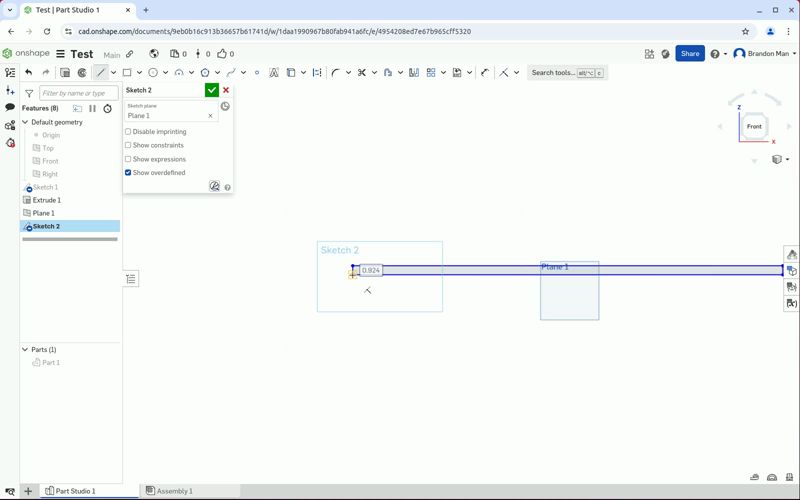
scroll(-6)
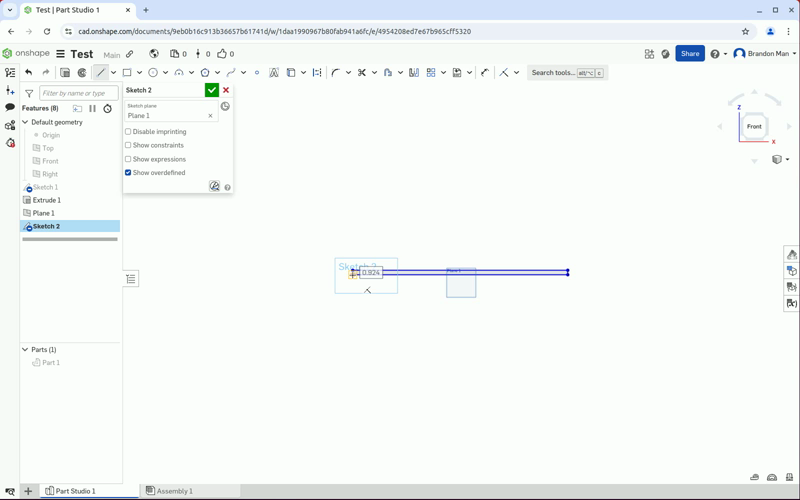
key(esc)
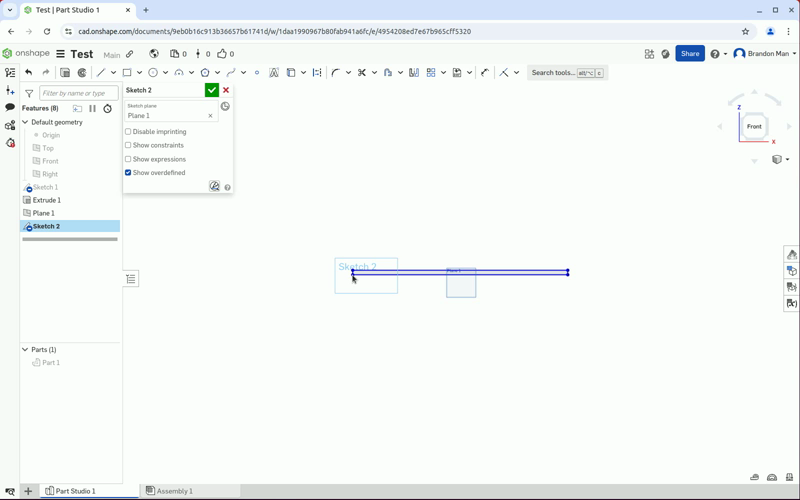
mouse_move(550, 271)
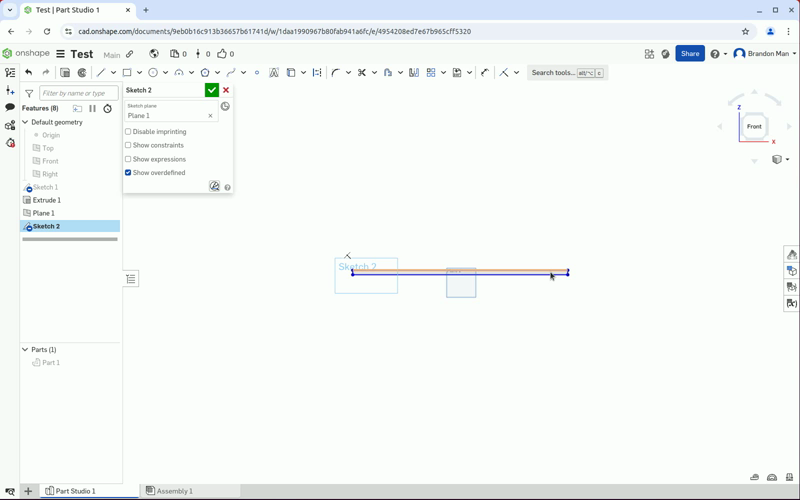
scroll(6)
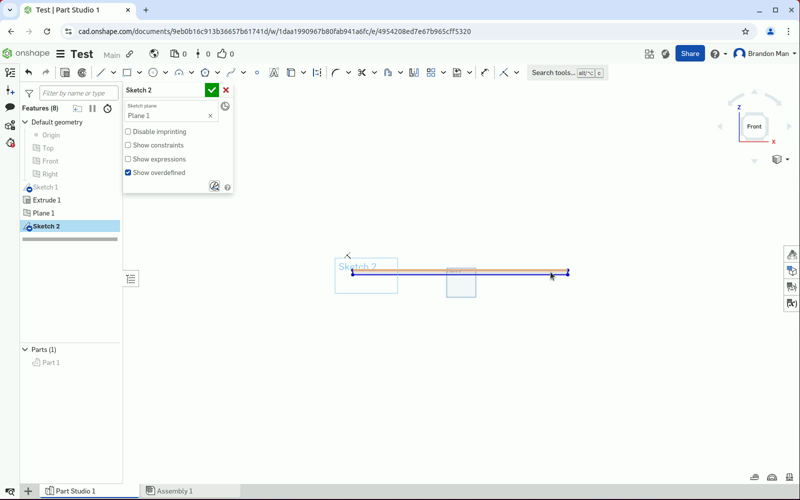
scroll(6)
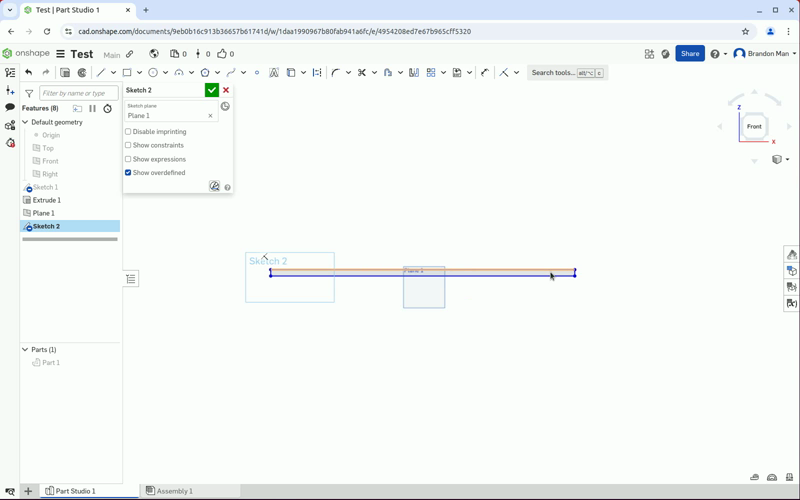
scroll(6)
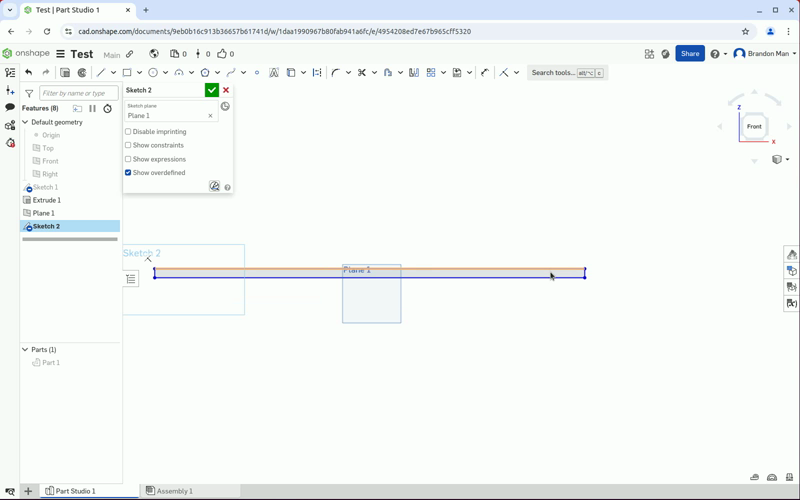
scroll(6)
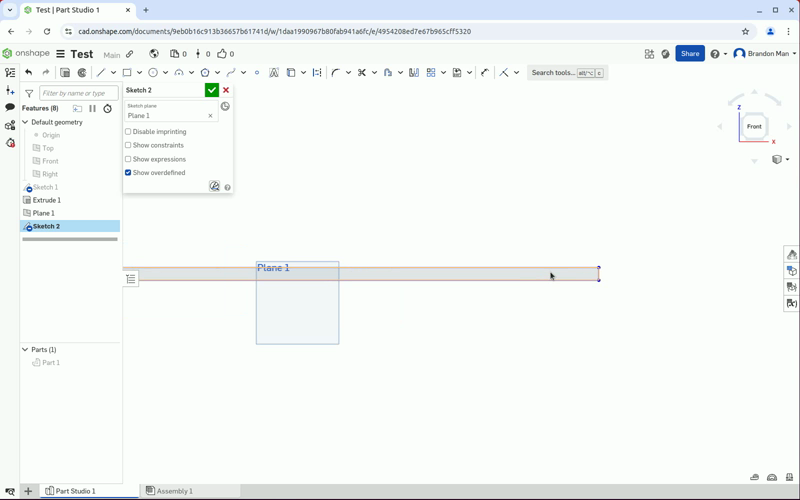
scroll(6)
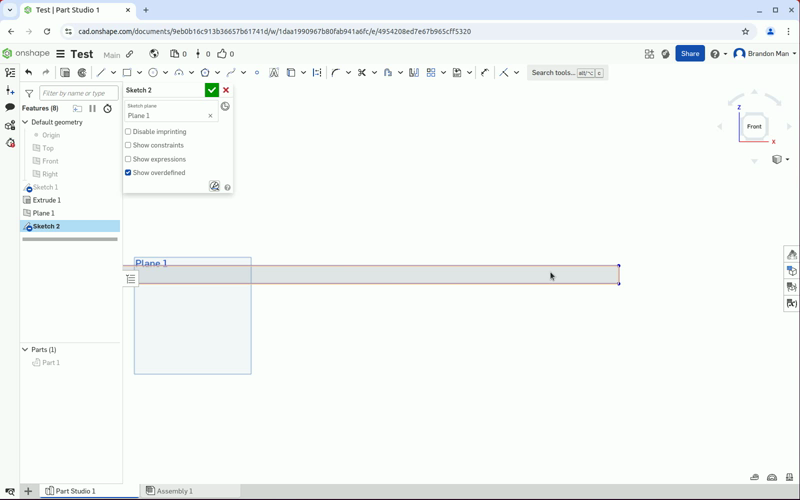
scroll(6)
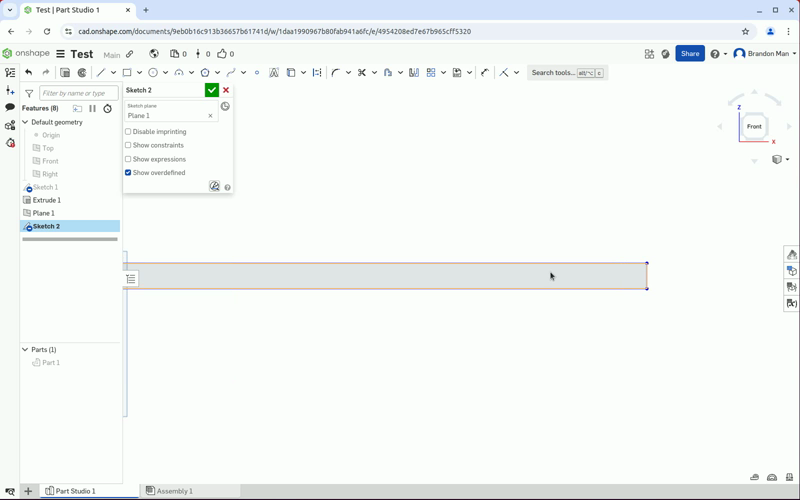
scroll(6)
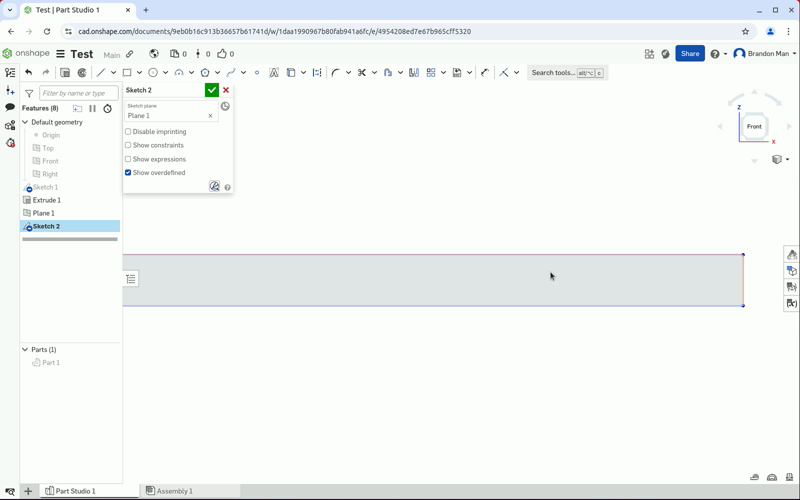
click(550, 271)
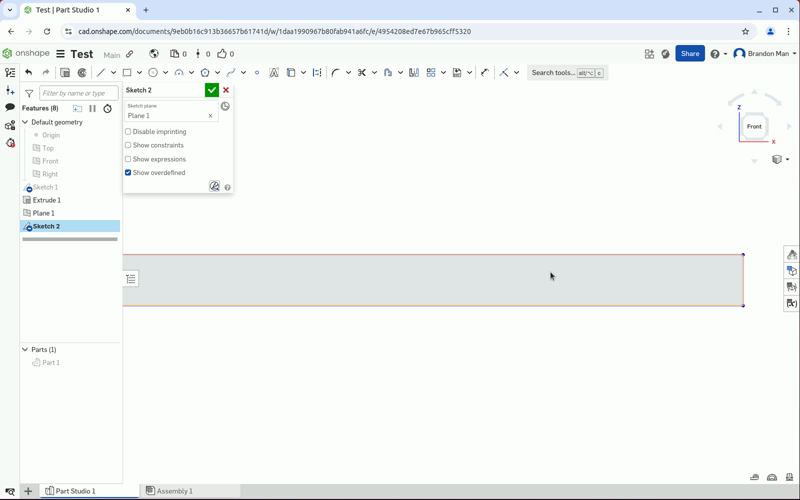
scroll(-6)
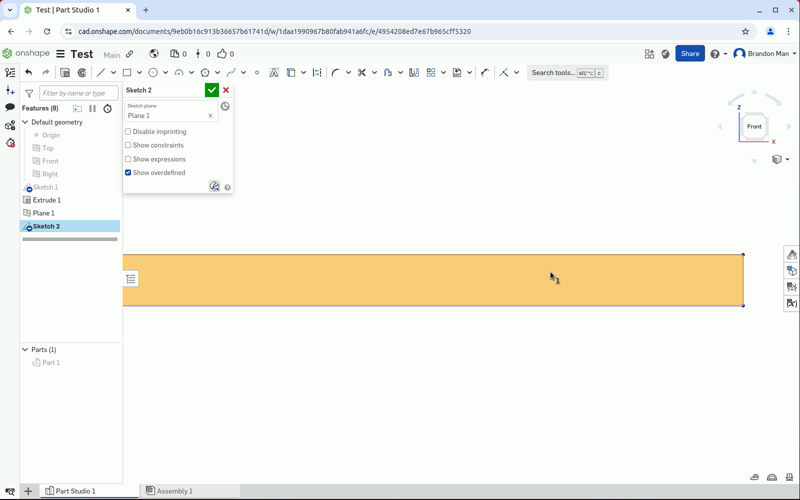
scroll(-6)
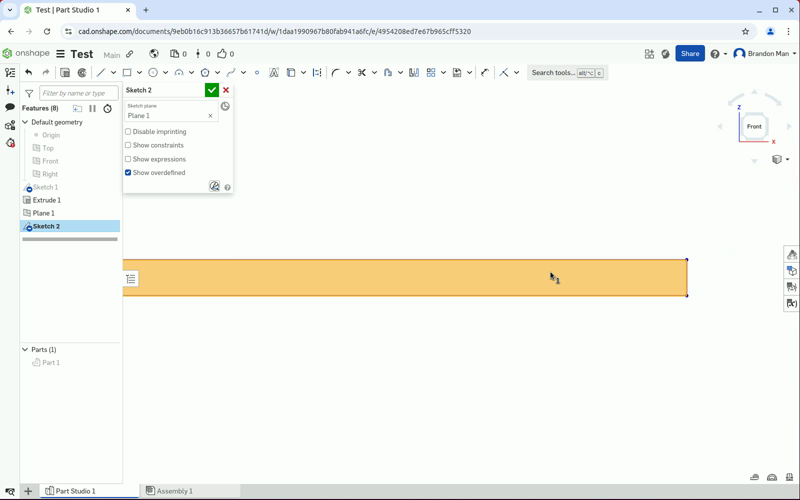
scroll(-6)
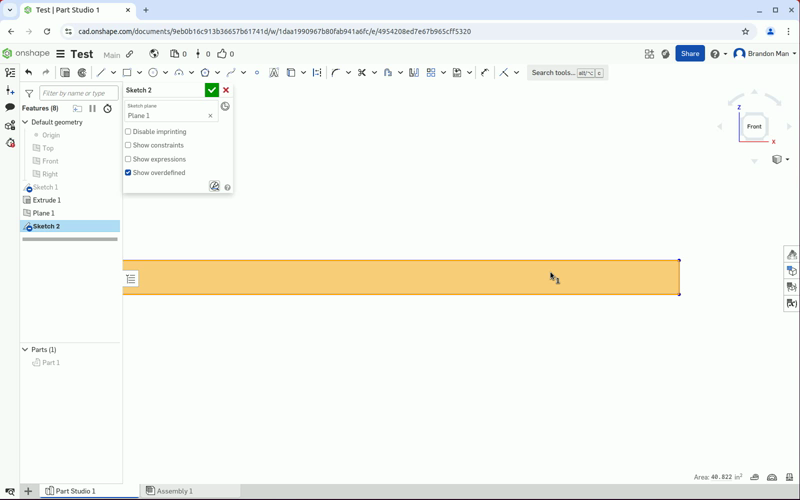
scroll(-6)
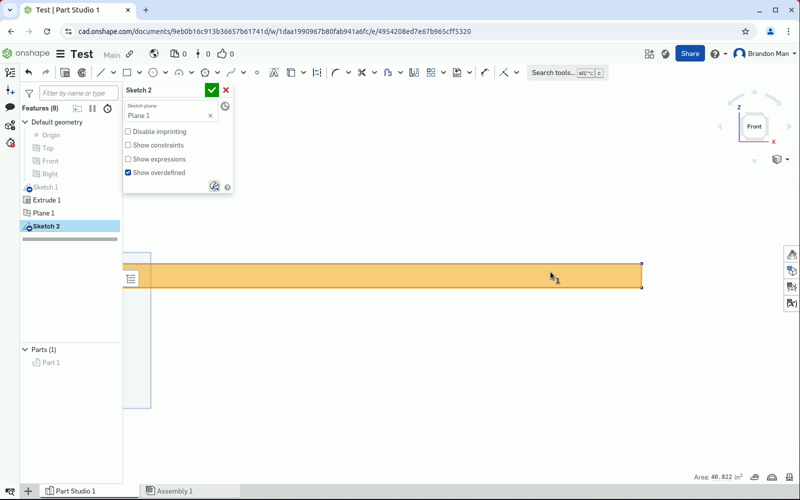
scroll(-6)
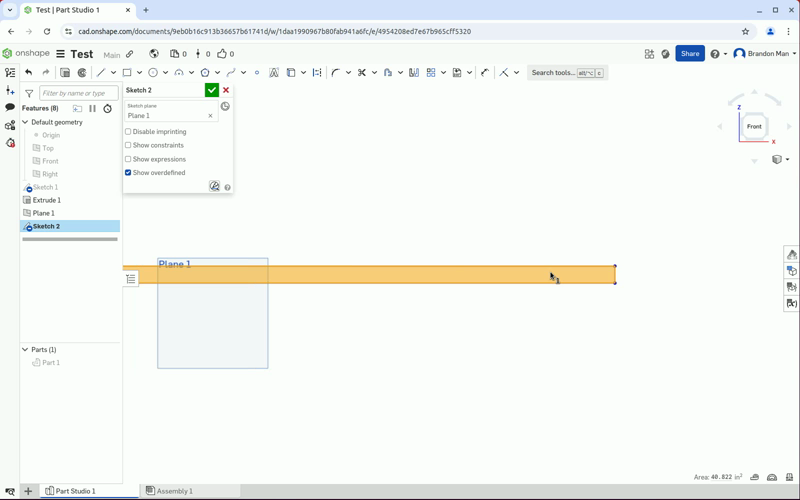
scroll(-6)
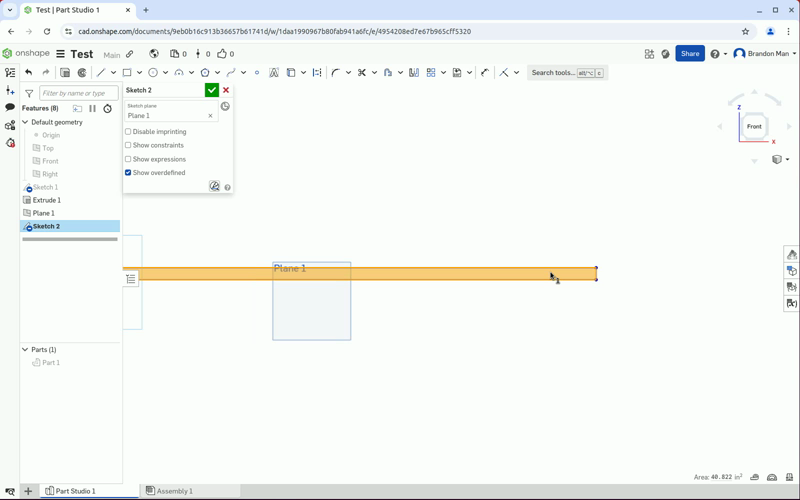
scroll(-6)
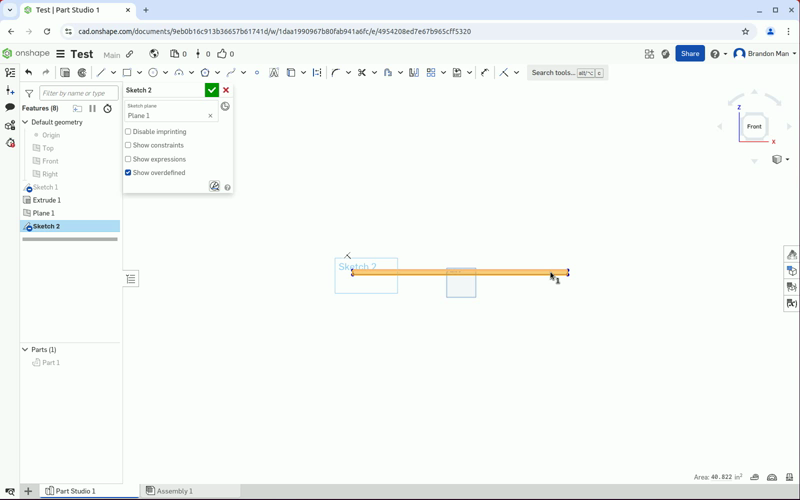
mouse_move(73, 352)
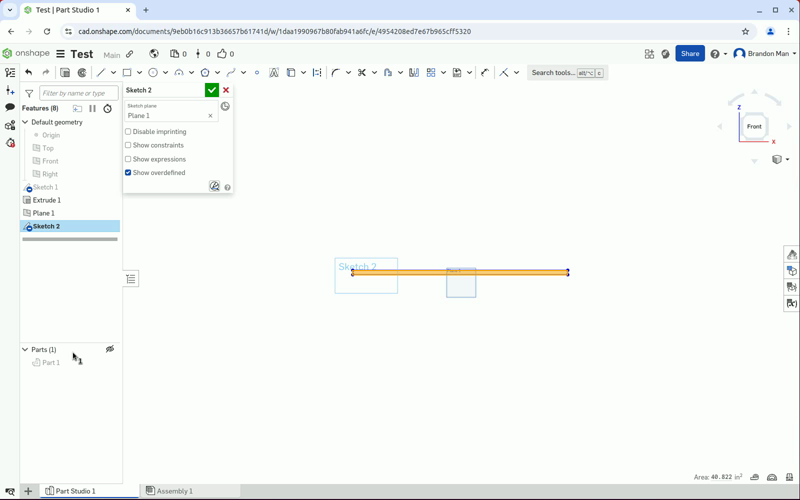
key(shift+y)
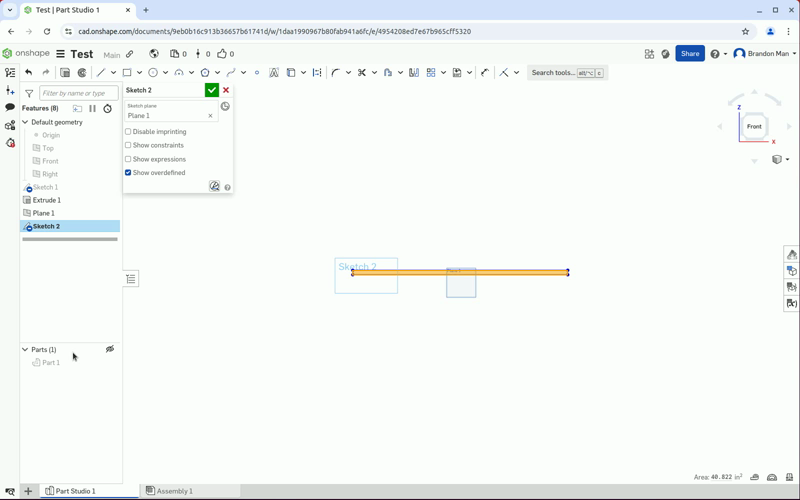
key(shift+e)
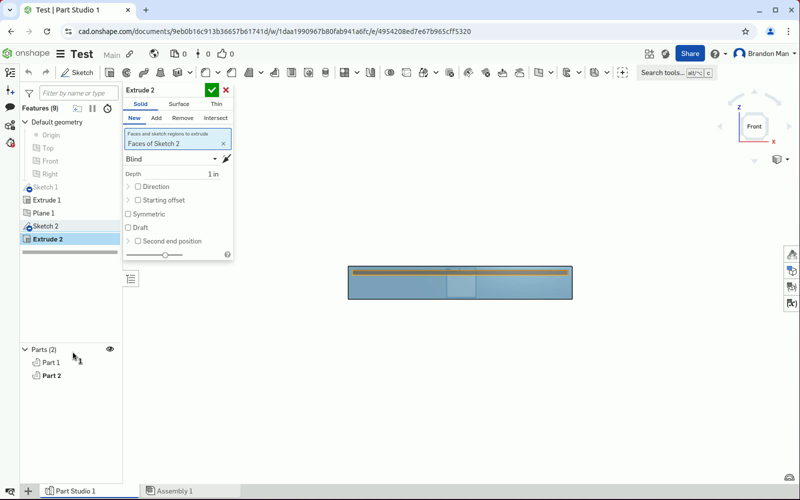
mouse_move(143, 106)
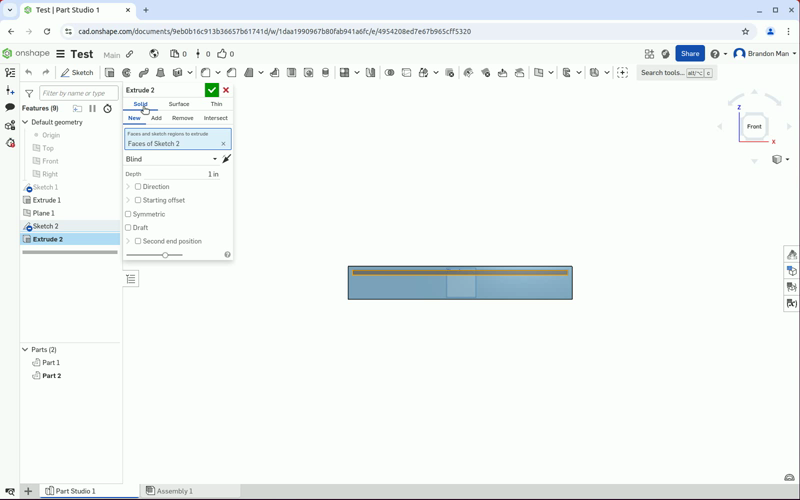
click(143, 106)
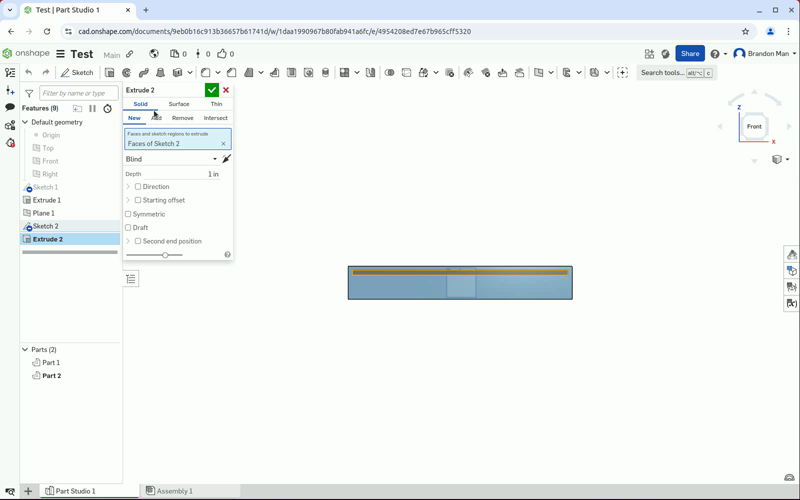
mouse_move(186, 120)
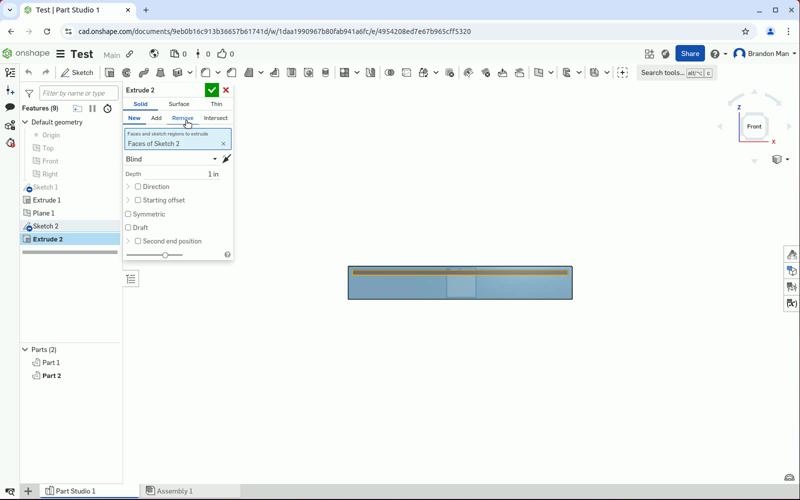
click(186, 120)
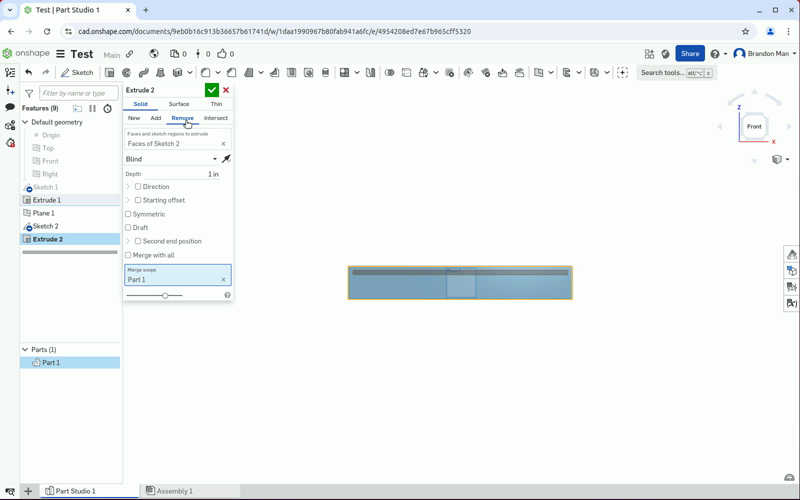
key(tab, 4)
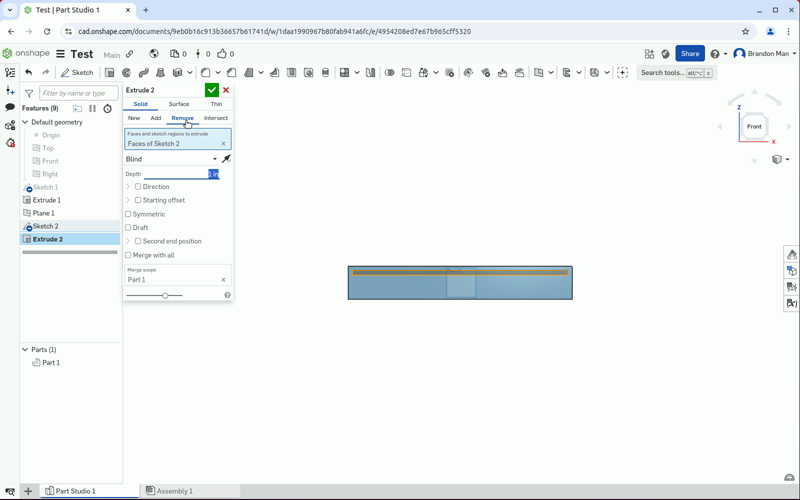
text(2.407)
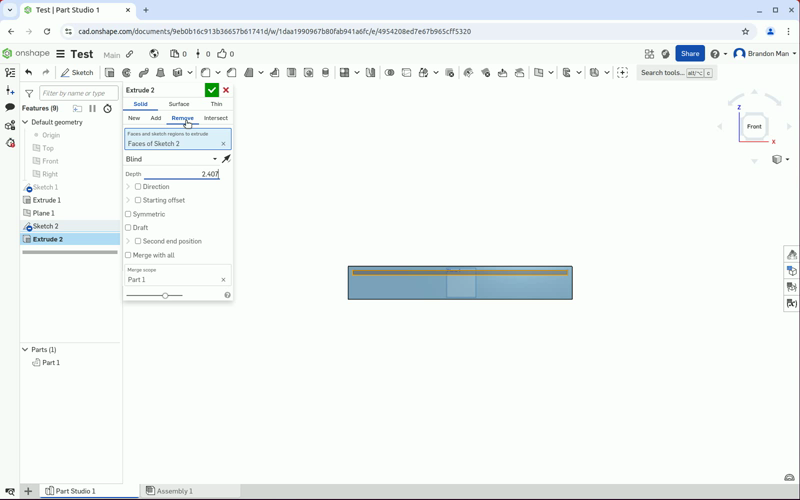
key(tab, 6)
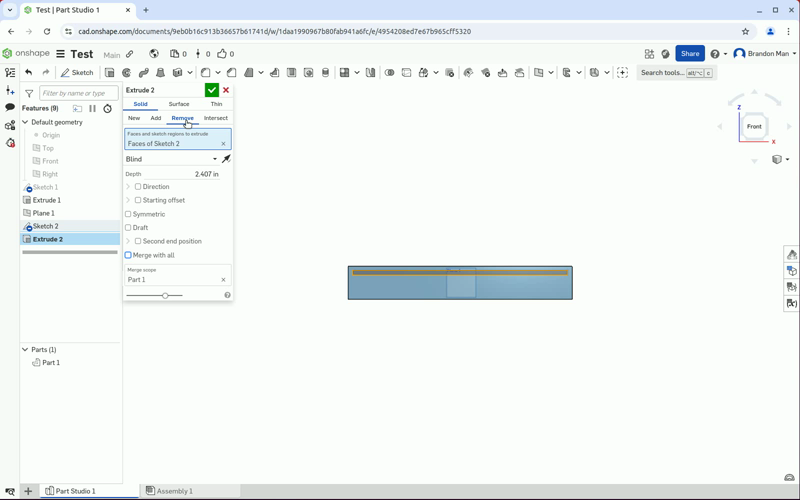
key(space)
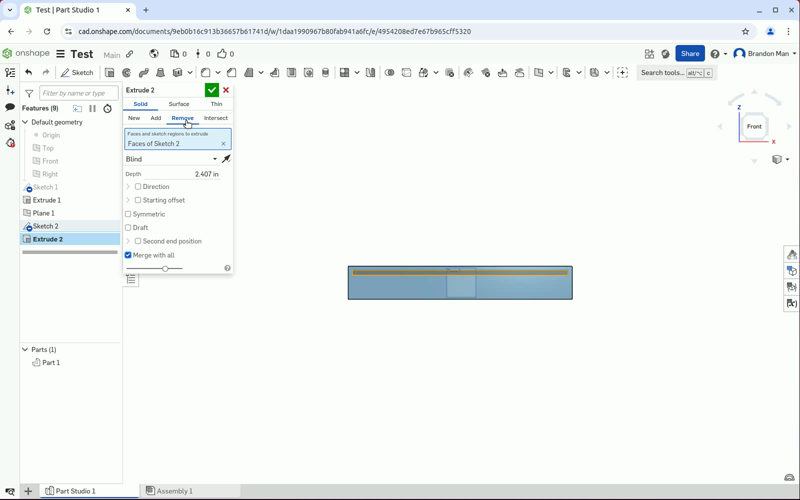
key(enter)
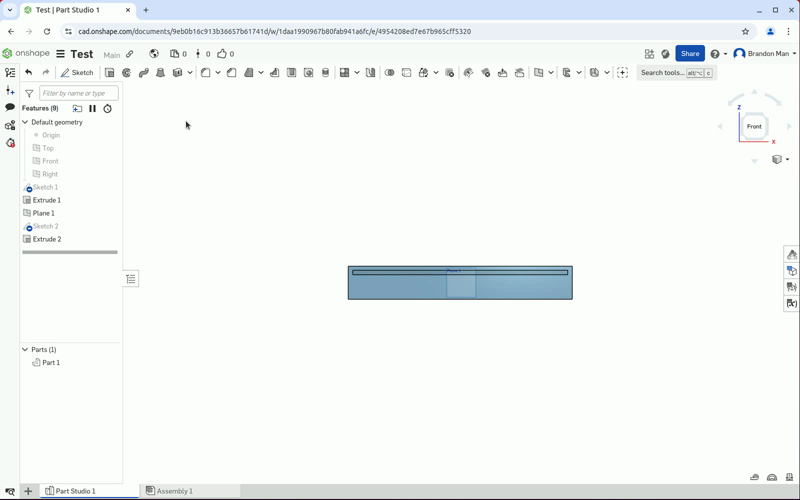
key(shift+h)
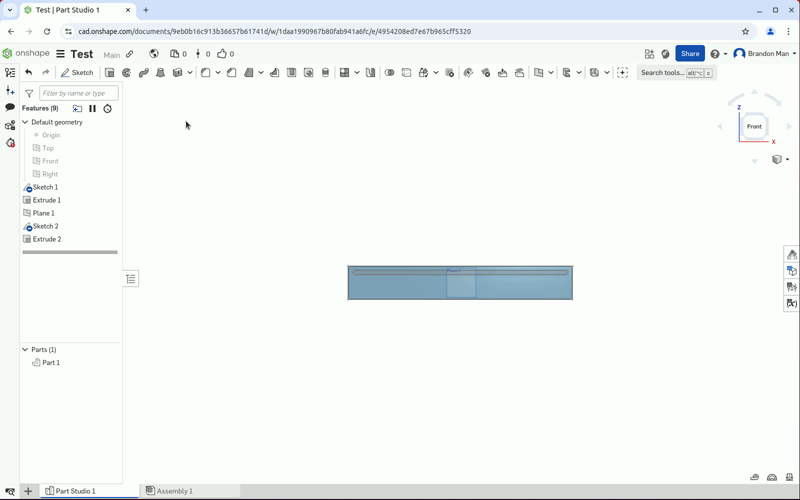
key(shift+h)
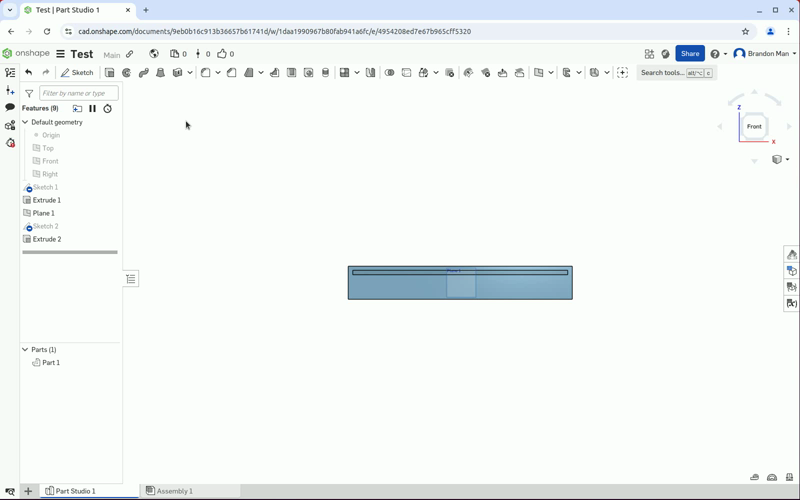
mouse_move(73, 189)
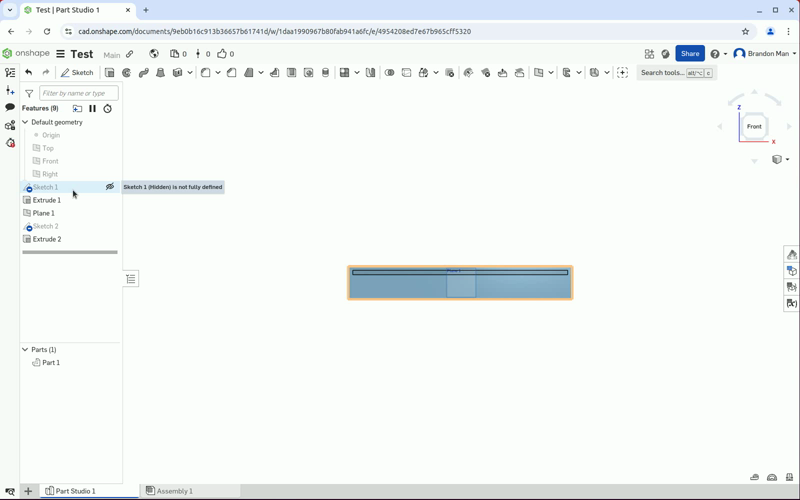
click(73, 189)
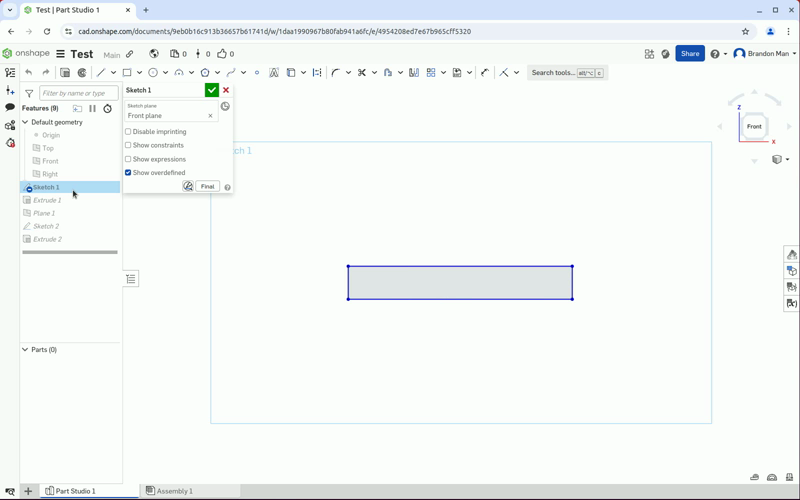
mouse_move(229, 92)
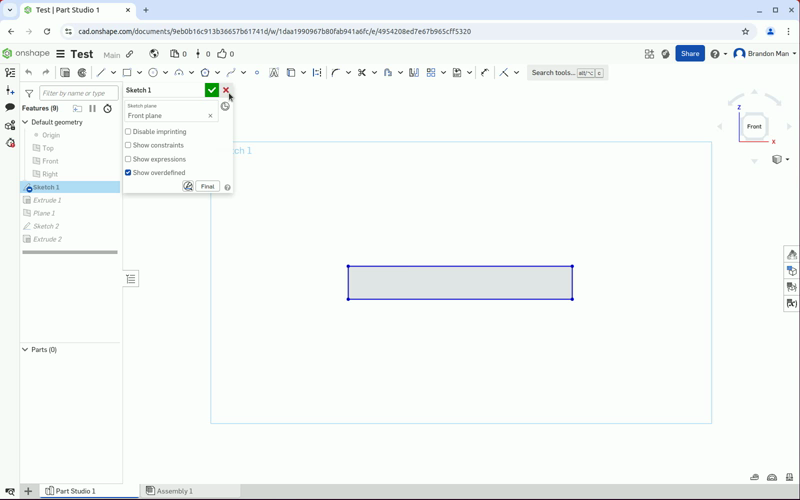
click(229, 92)
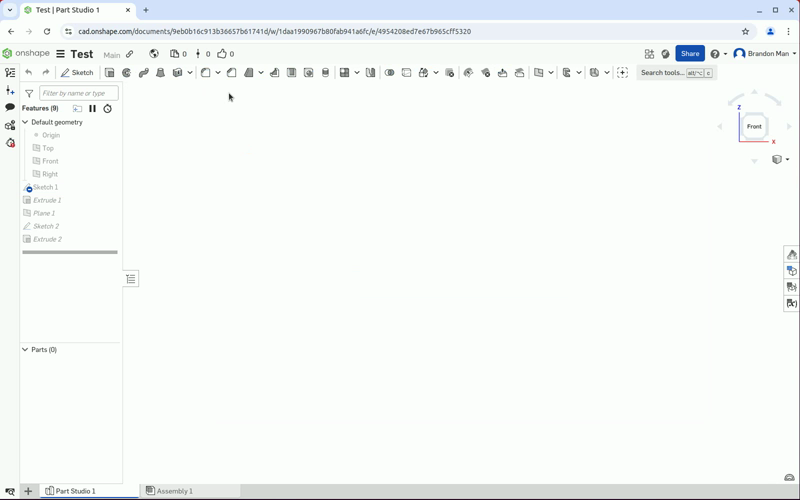
key(shift+s)
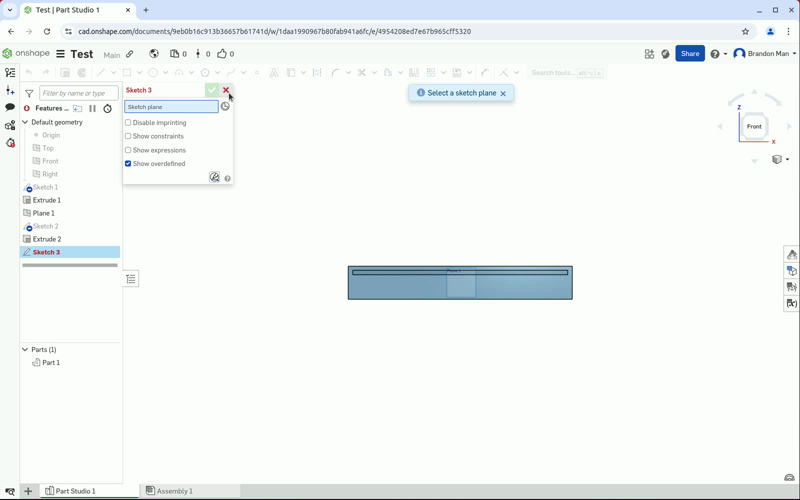
mouse_move(73, 215)
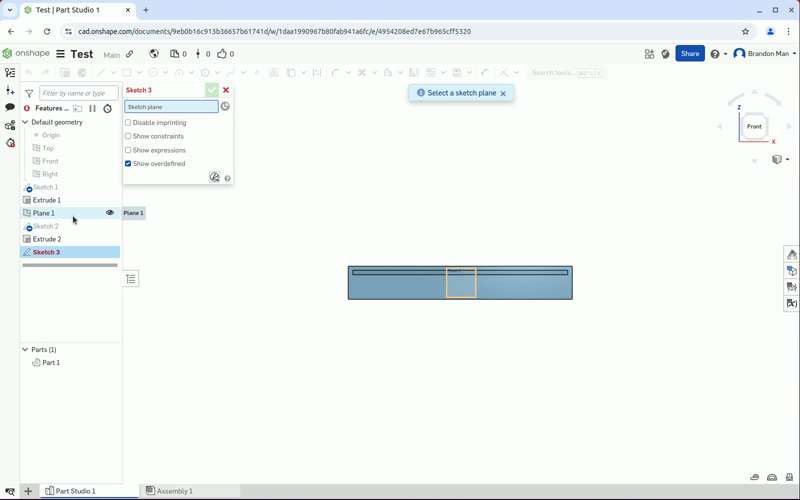
click(73, 215)
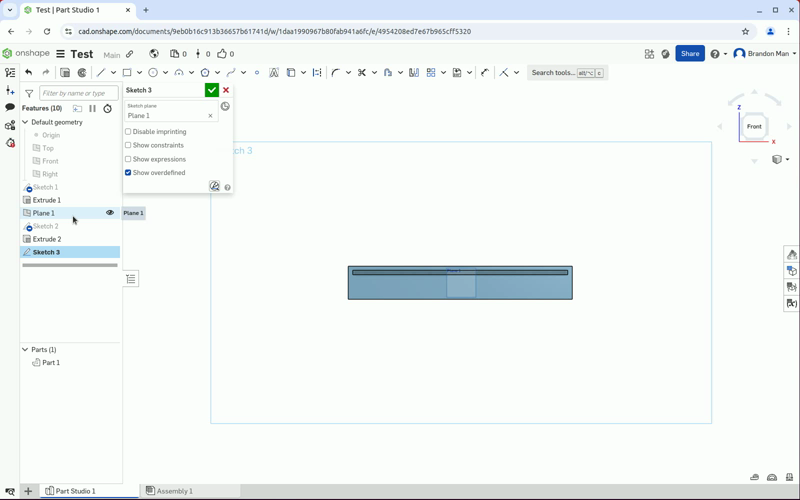
mouse_move(73, 352)
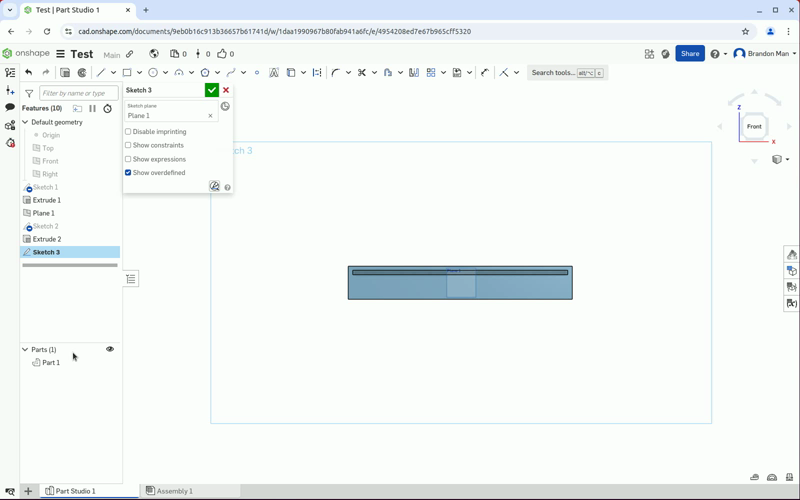
key(y)
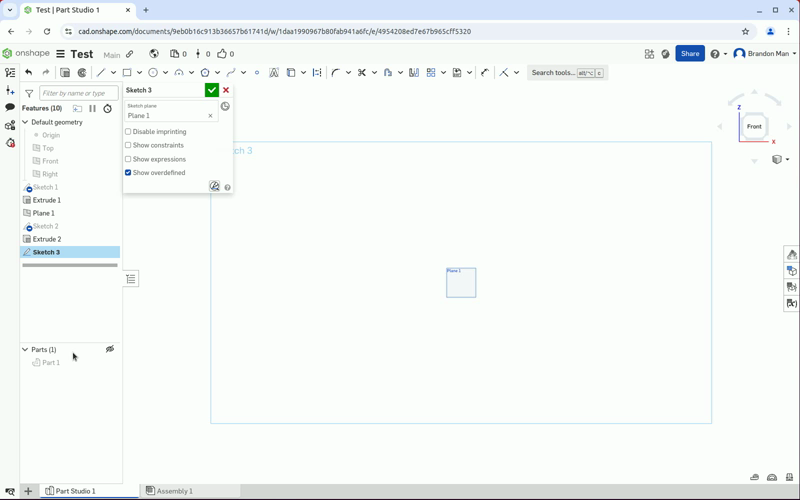
key(l)
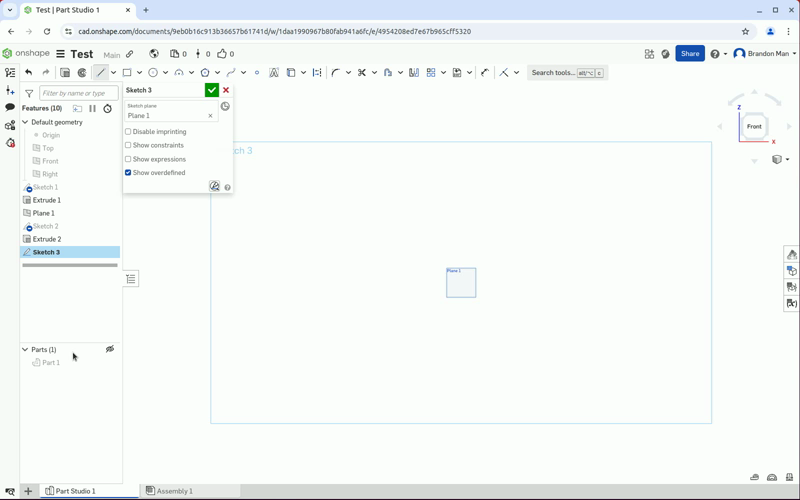
key_down(shift)
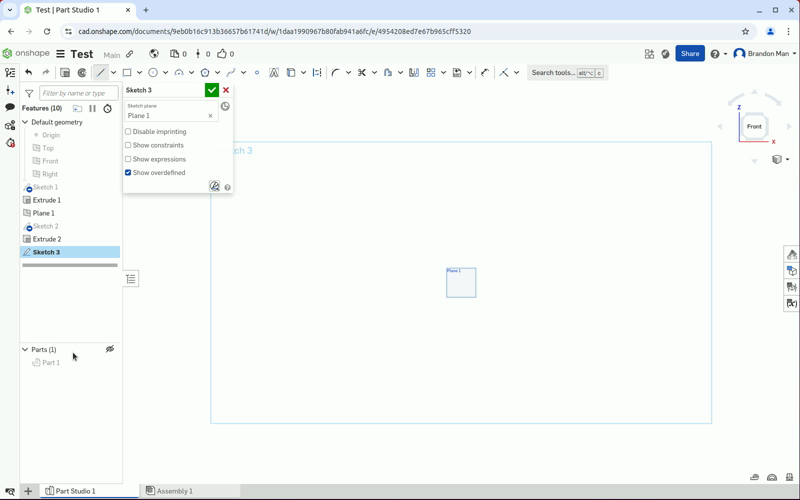
mouse_move(352, 284)
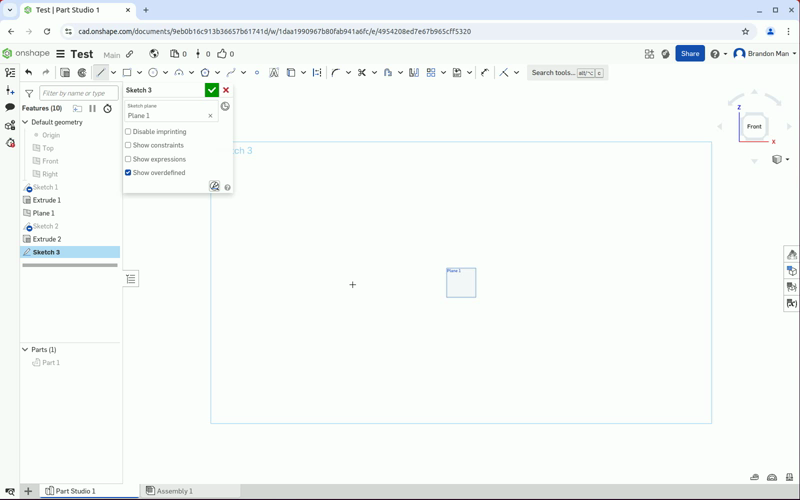
click(352, 284)
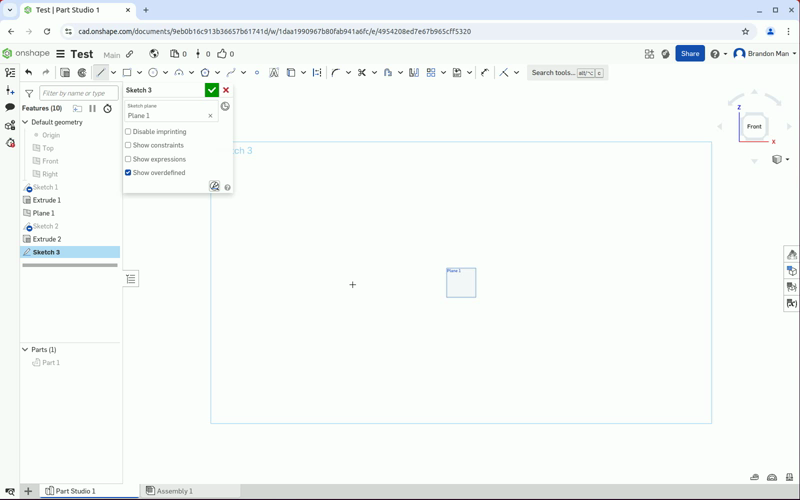
key_up(shift)
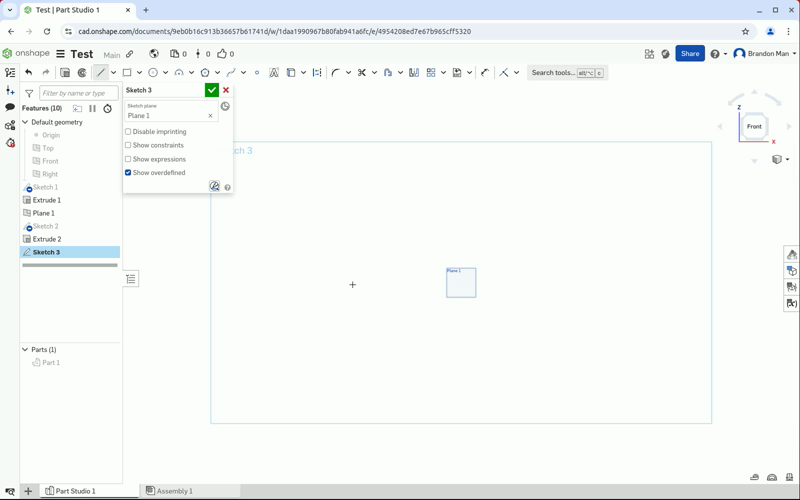
key_down(shift)
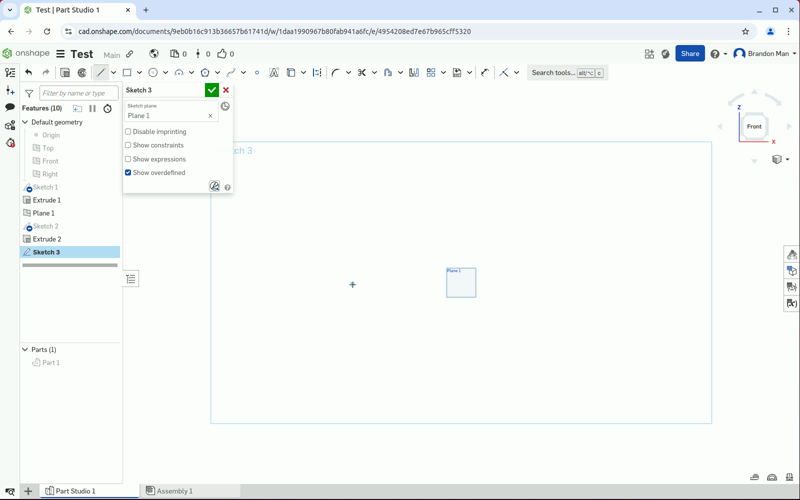
mouse_move(567, 284)
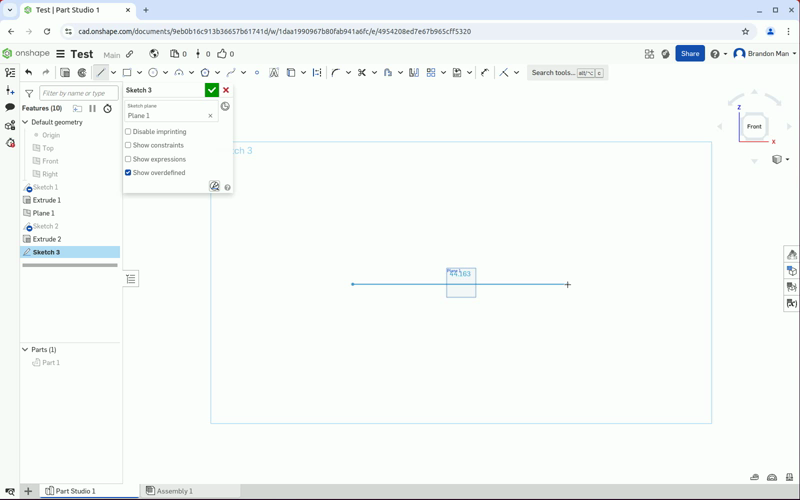
click(567, 284)
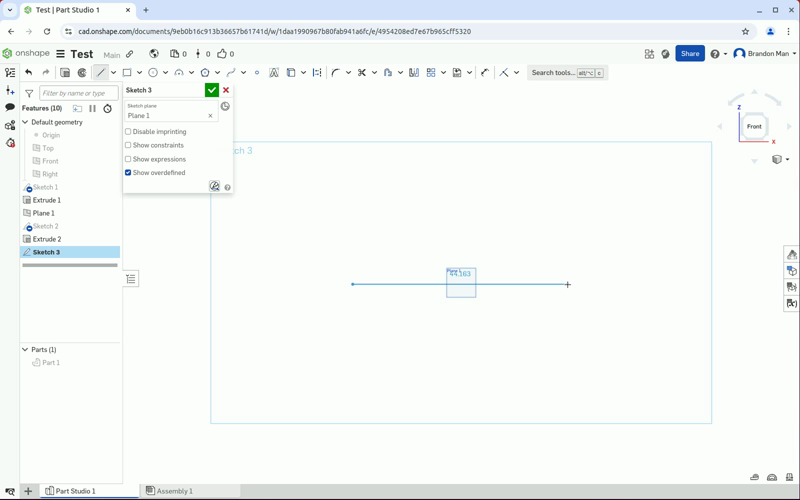
key_up(shift)
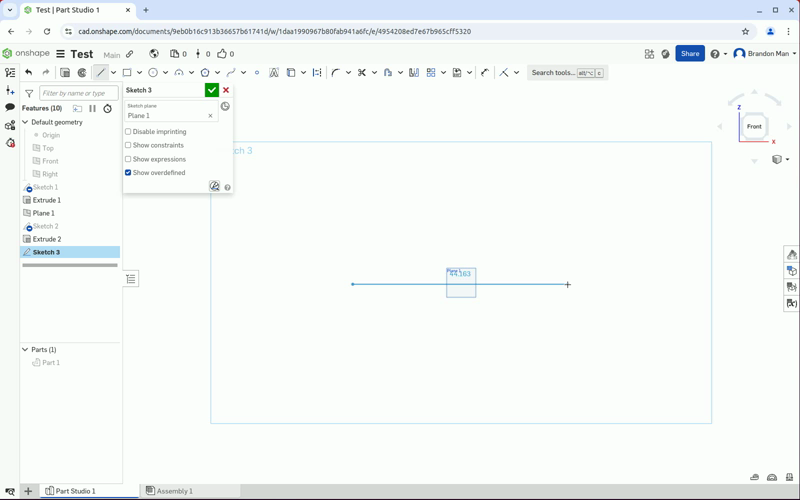
key_down(shift)
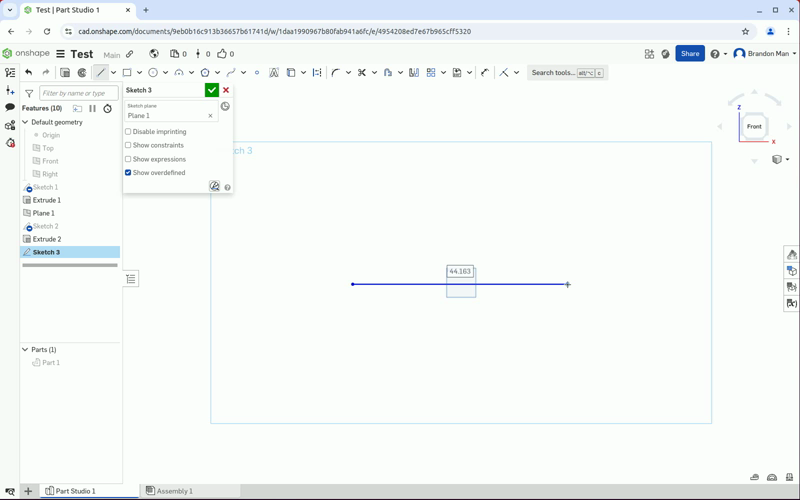
mouse_move(589, 284)
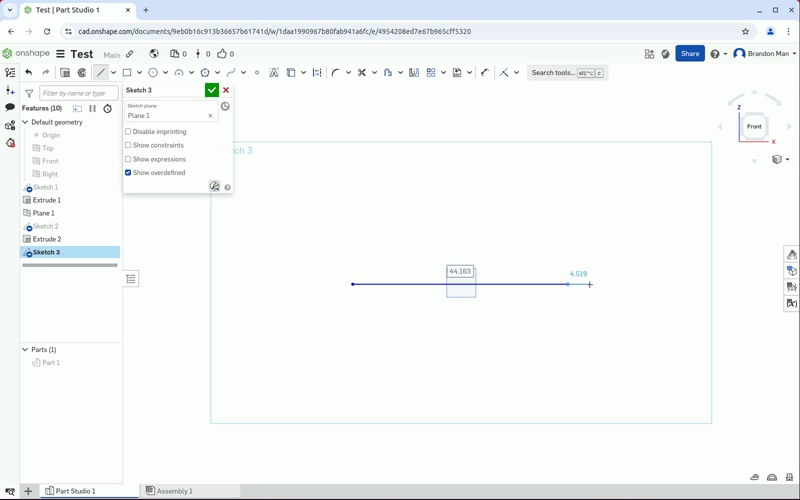
mouse_move(567, 279)
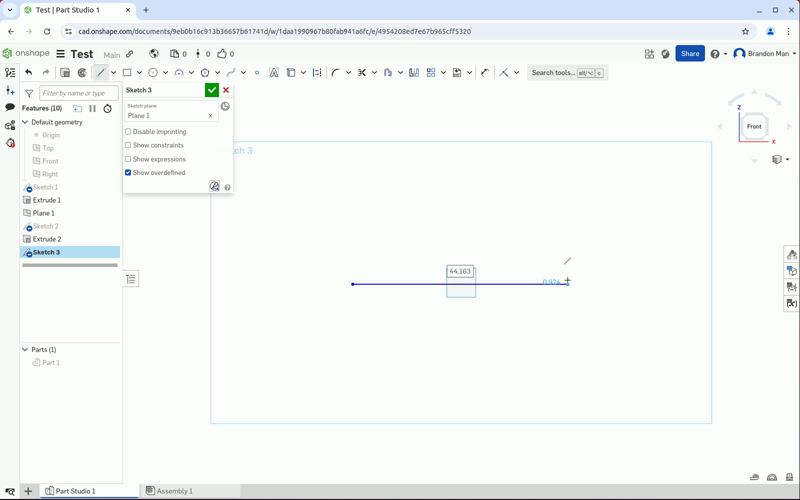
scroll(6)
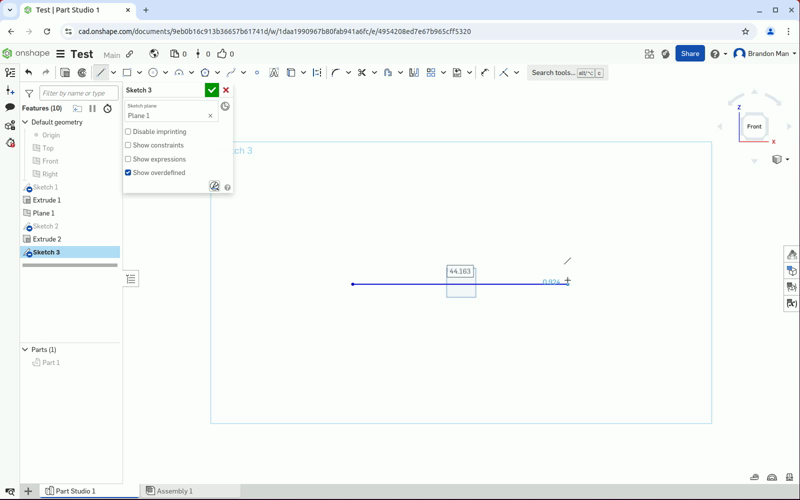
scroll(6)
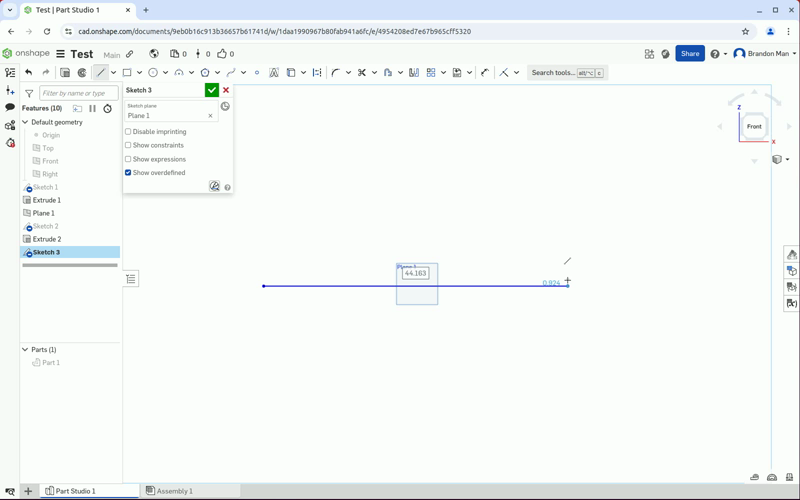
scroll(6)
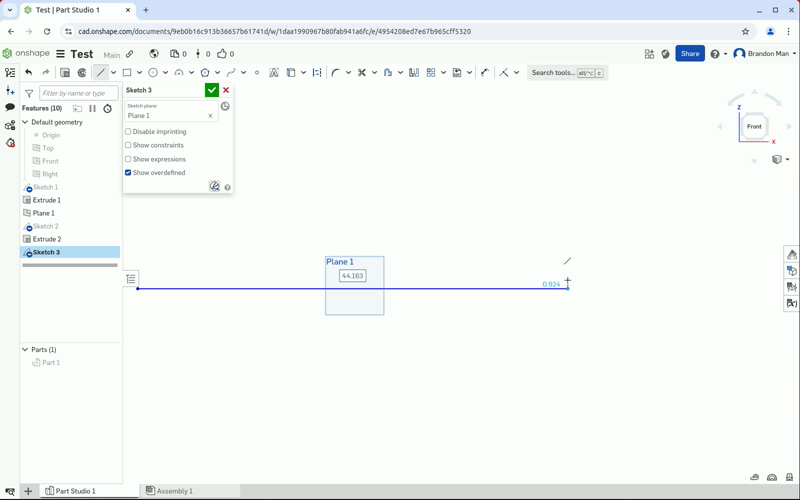
scroll(6)
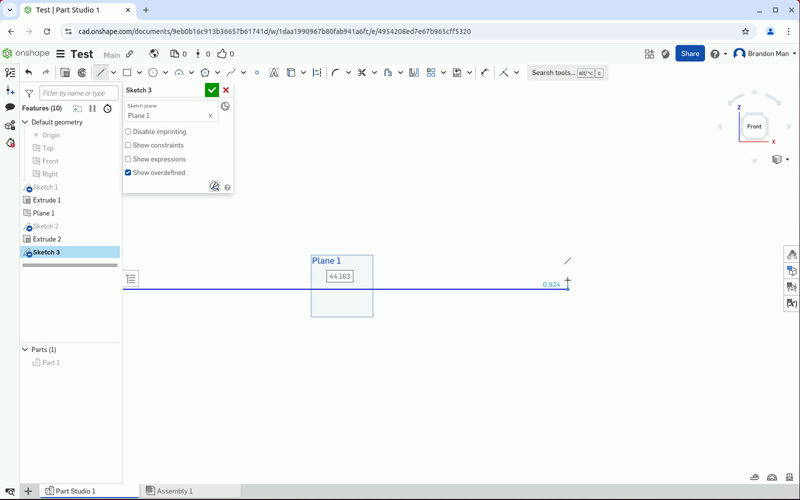
scroll(6)
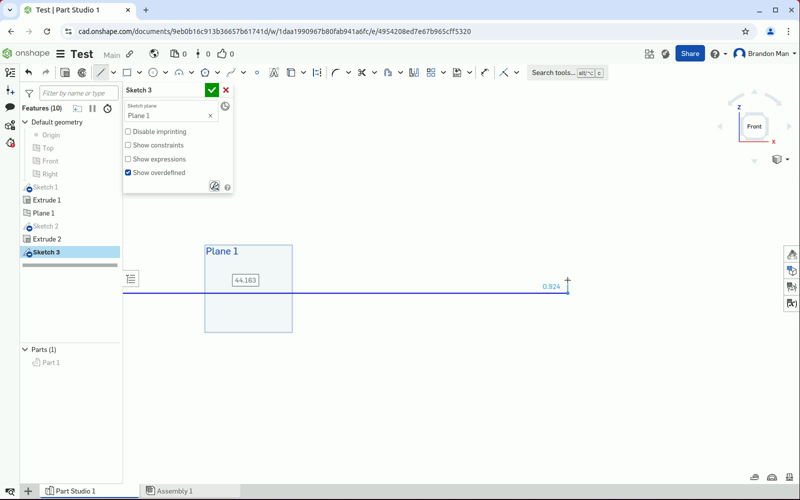
scroll(6)
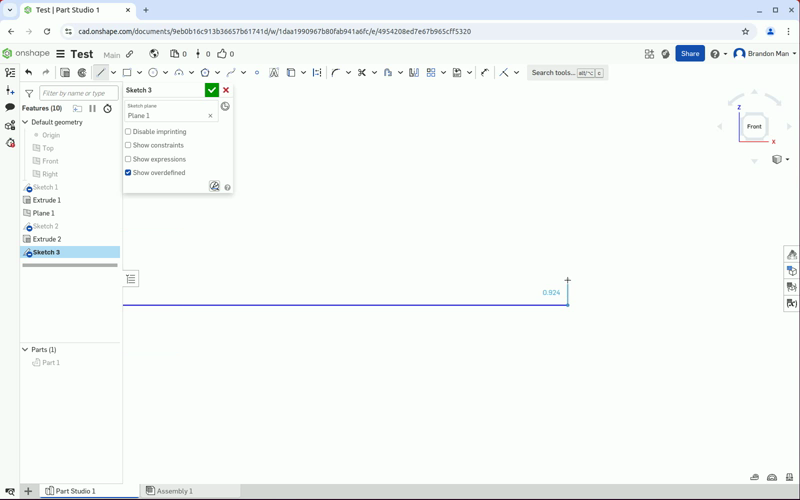
scroll(6)
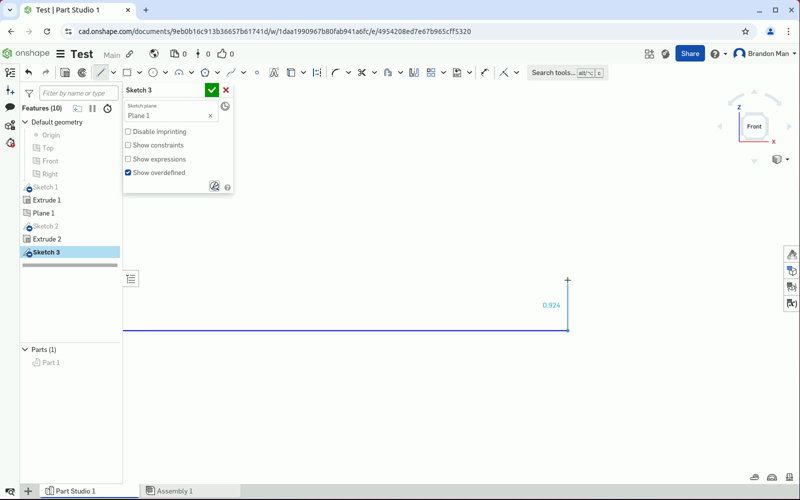
click(567, 279)
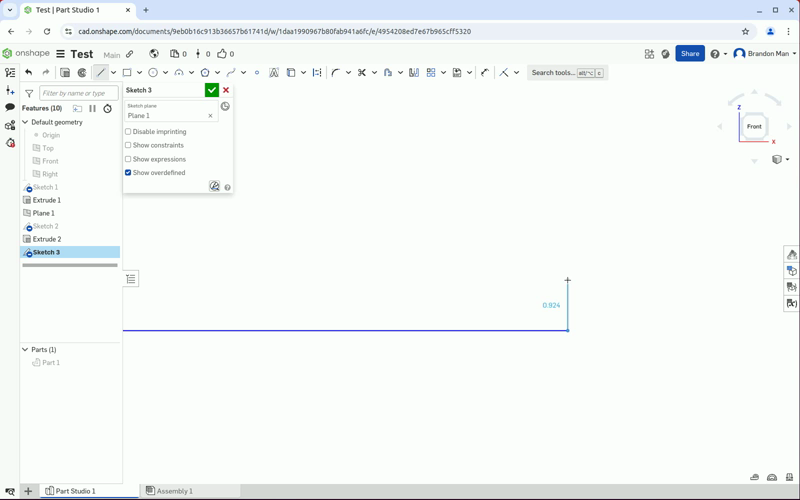
scroll(-6)
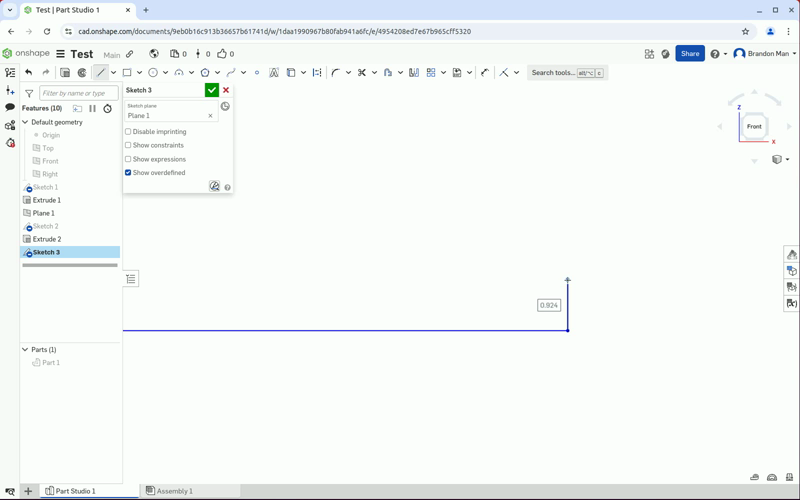
scroll(-6)
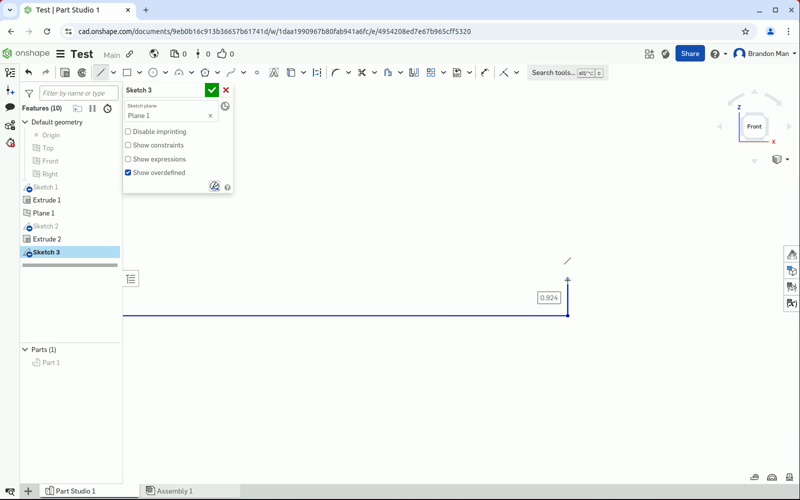
scroll(-6)
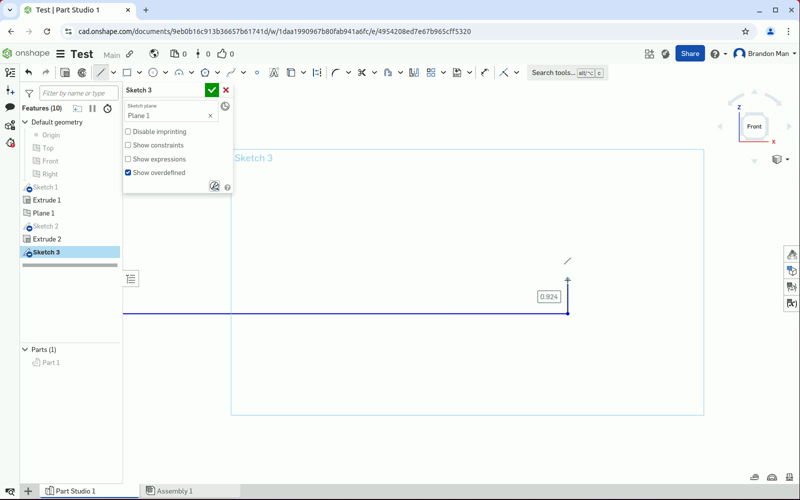
scroll(-6)
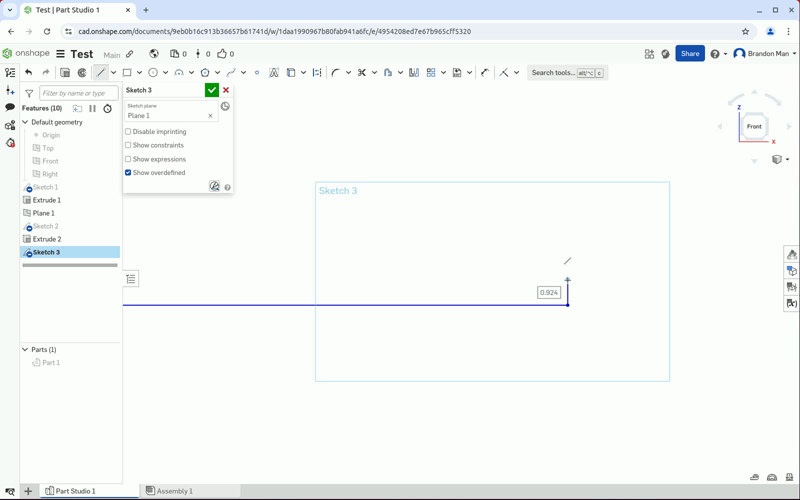
scroll(-6)
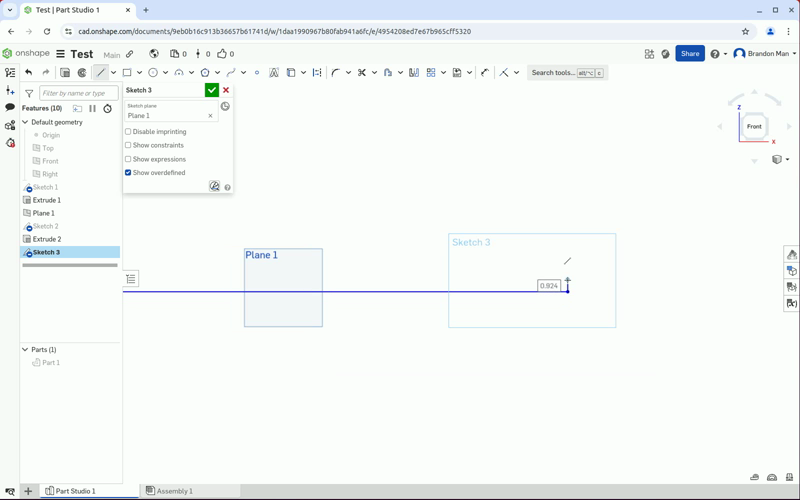
scroll(-6)
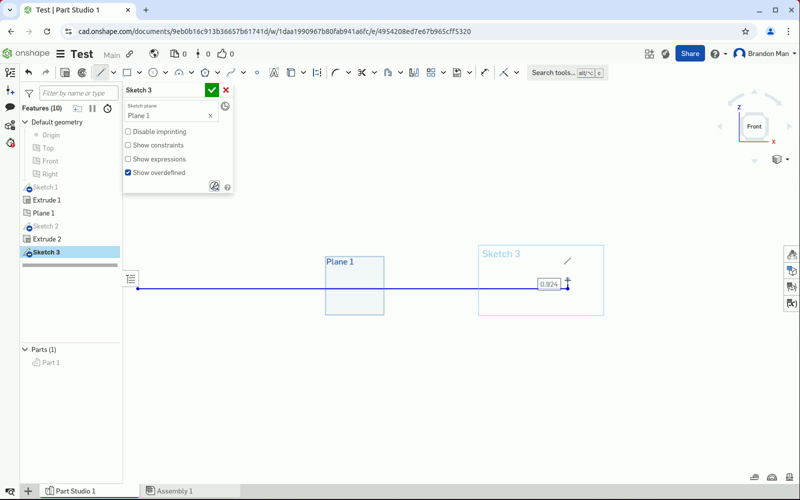
scroll(-6)
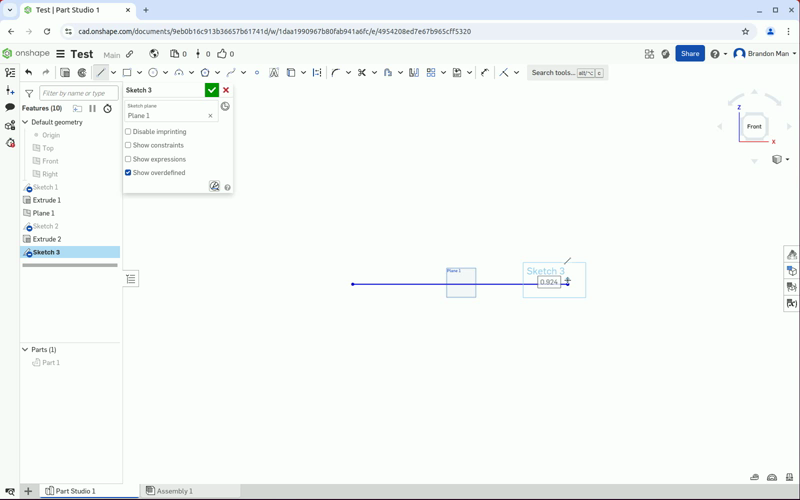
key_up(shift)
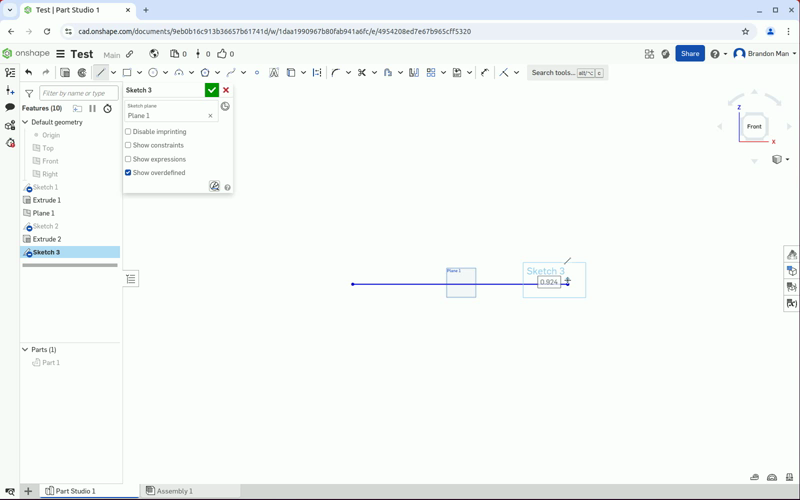
key_down(shift)
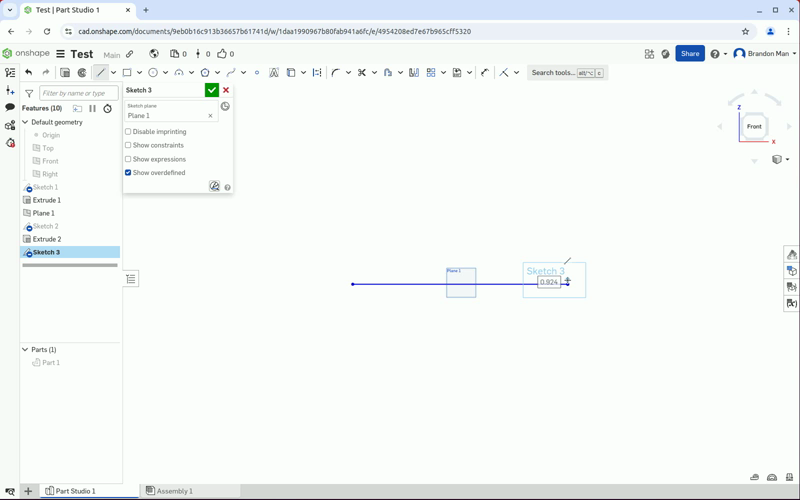
mouse_move(352, 279)
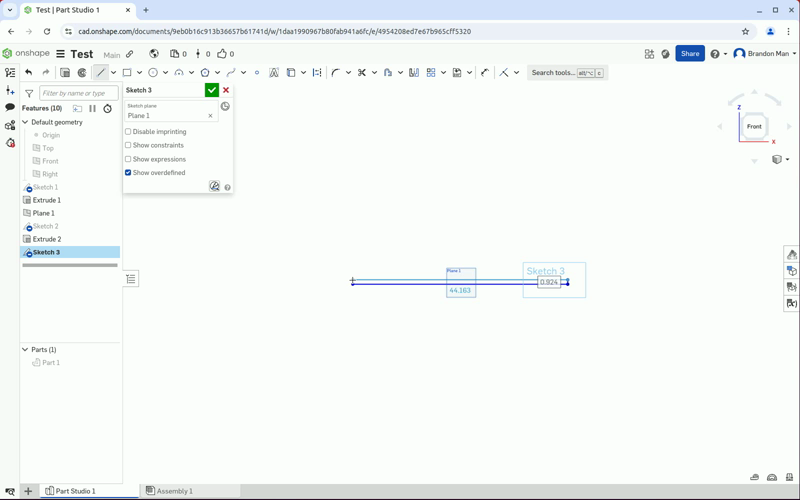
click(352, 279)
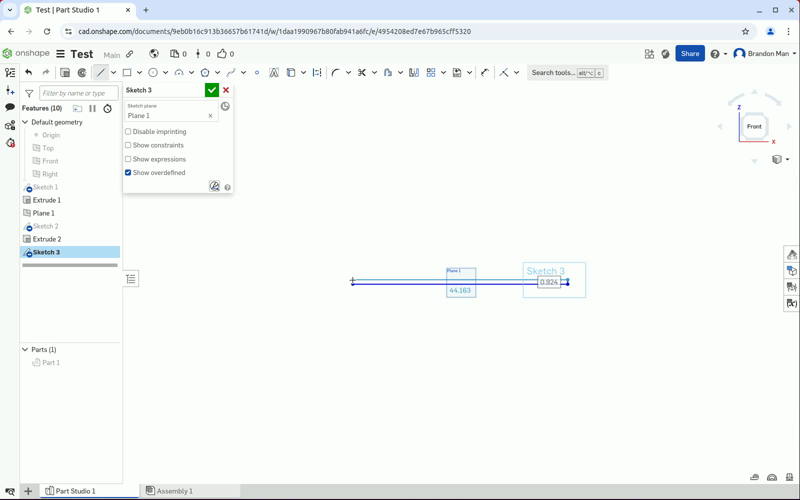
key_up(shift)
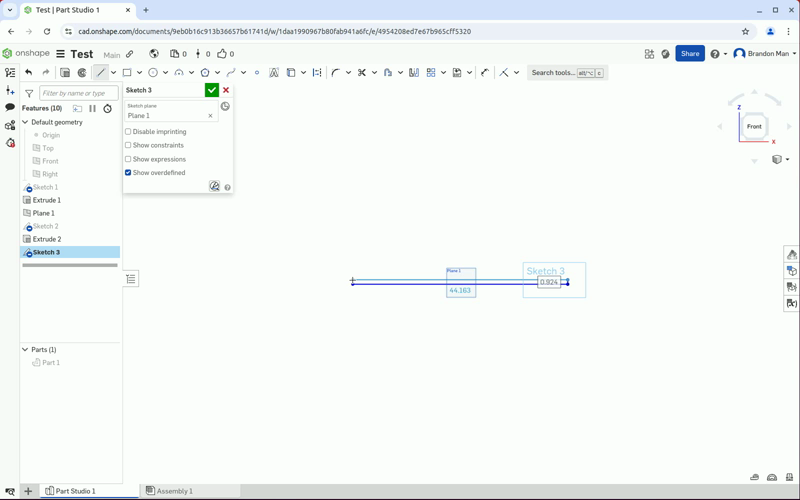
mouse_move(382, 279)
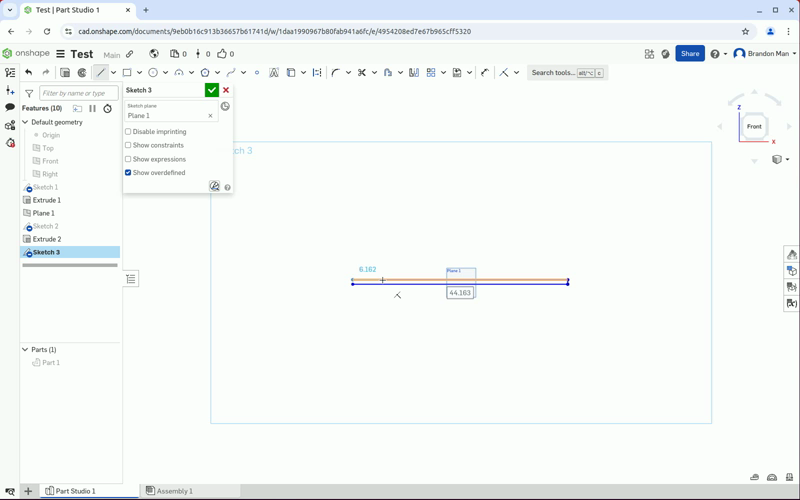
key_down(shift)
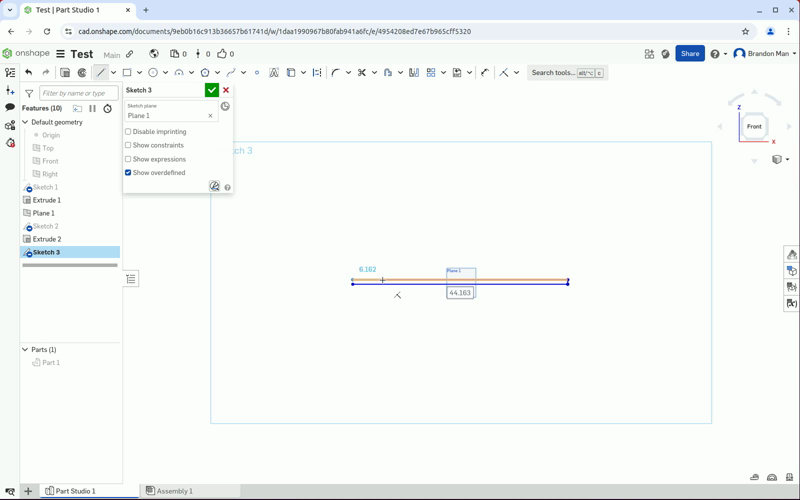
mouse_move(352, 284)
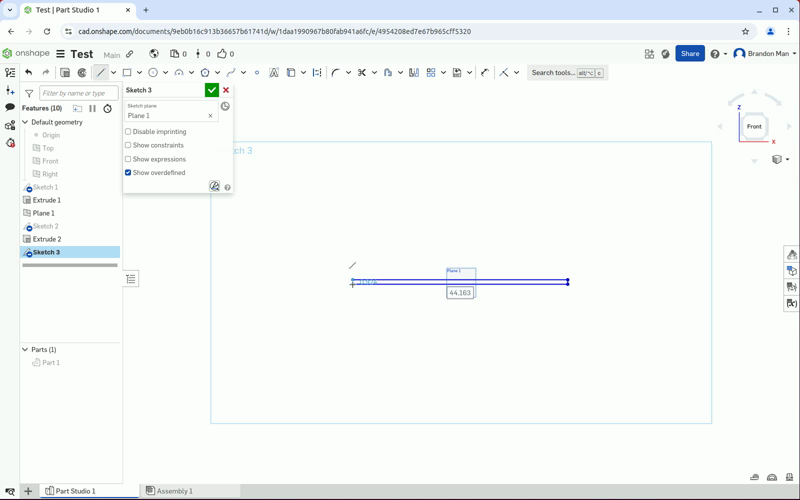
scroll(6)
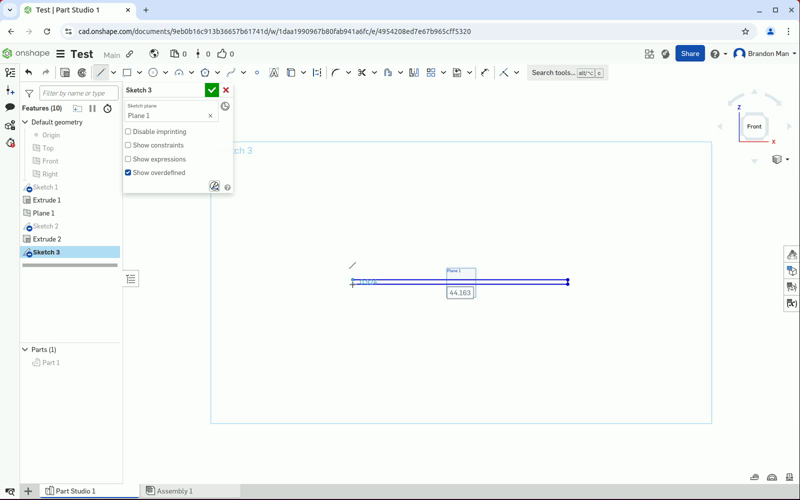
scroll(6)
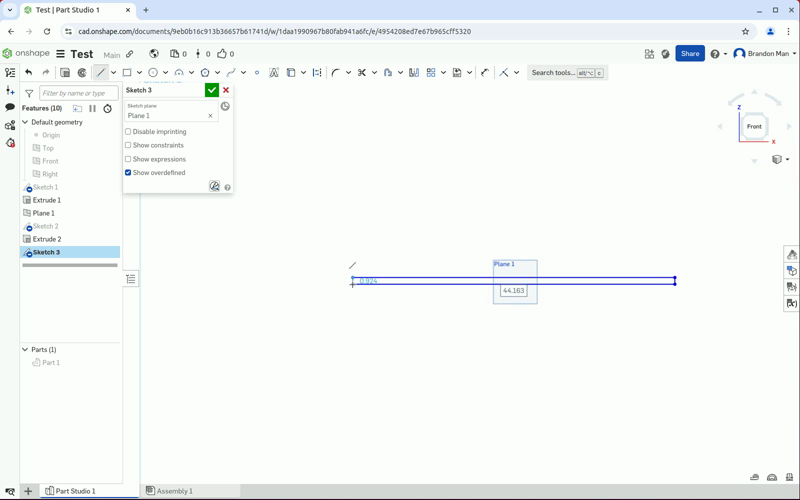
scroll(6)
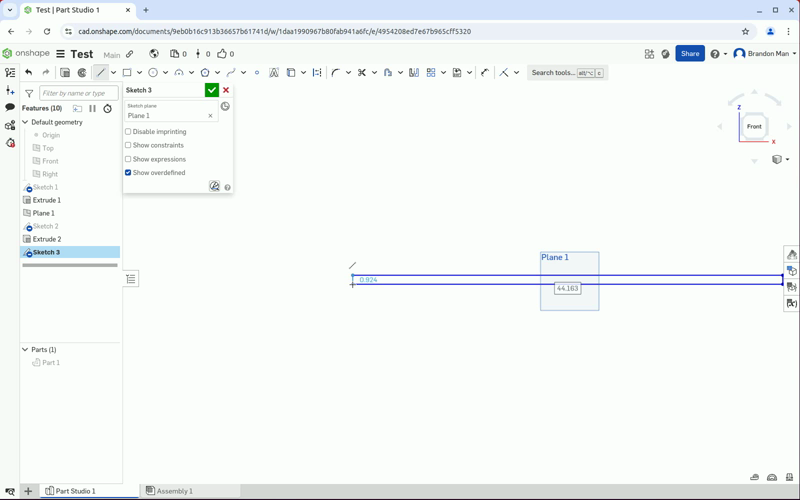
scroll(6)
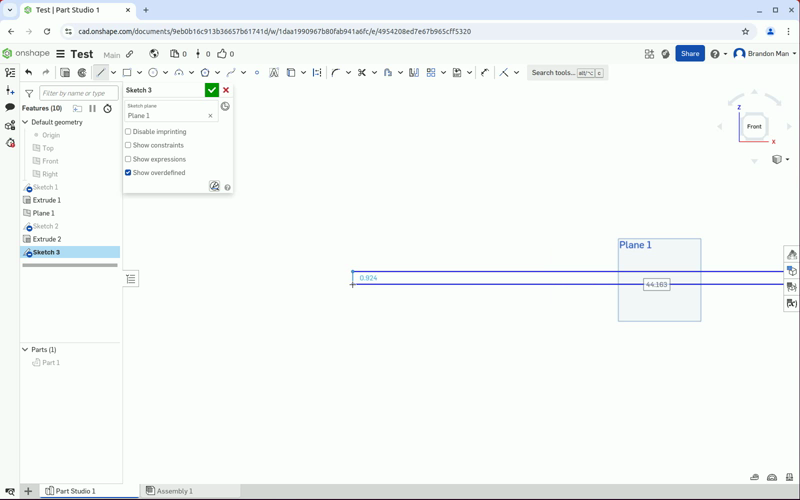
scroll(6)
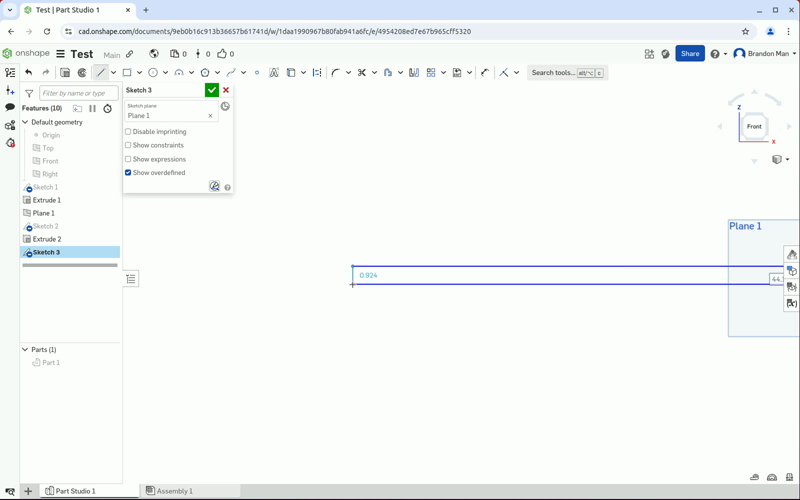
scroll(6)
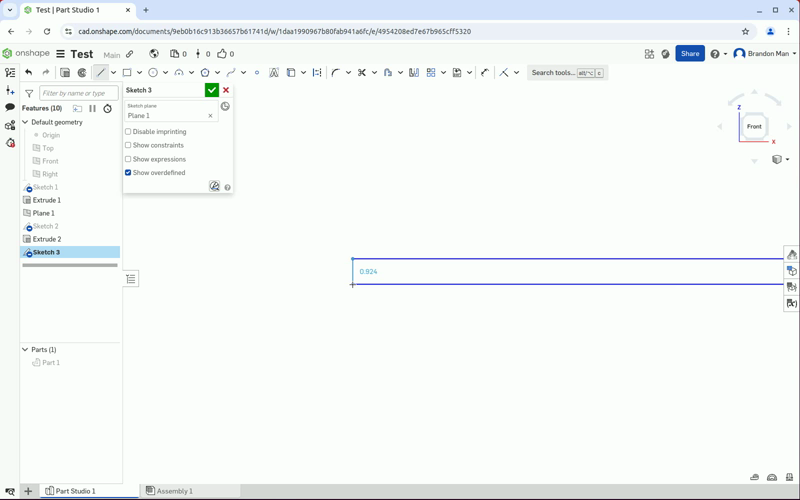
scroll(6)
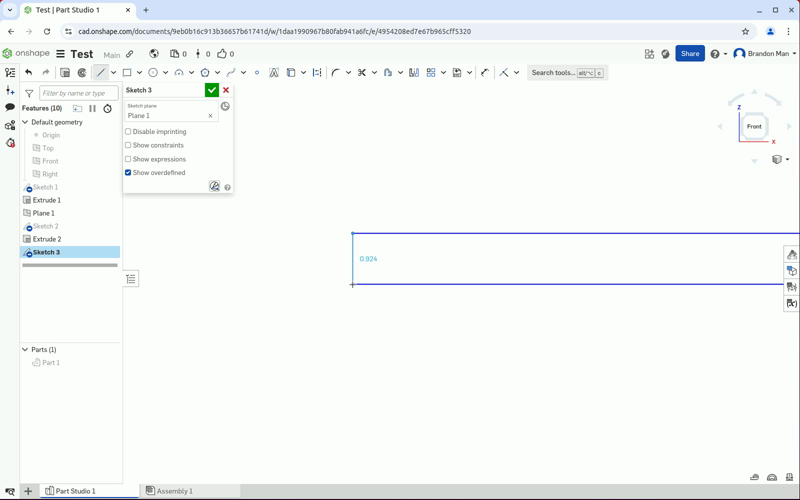
key_up(shift)
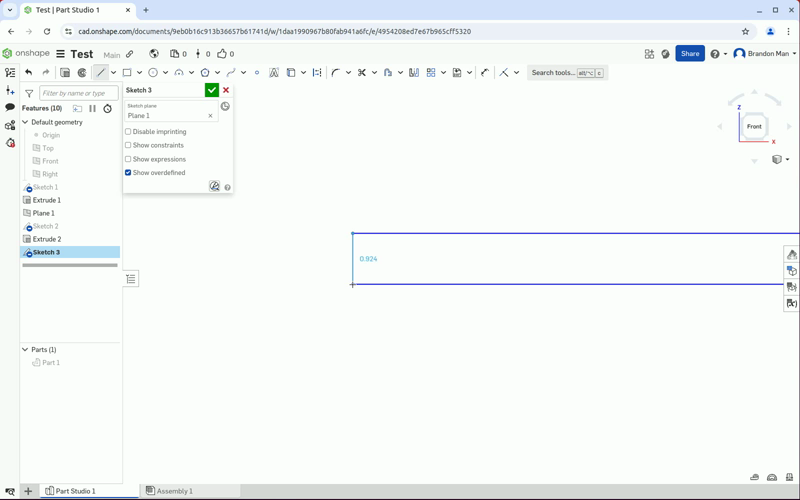
click(352, 284)
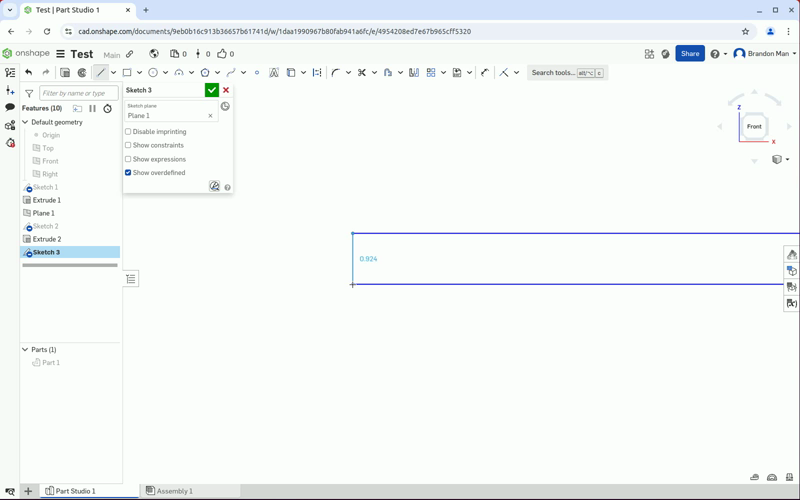
scroll(-6)
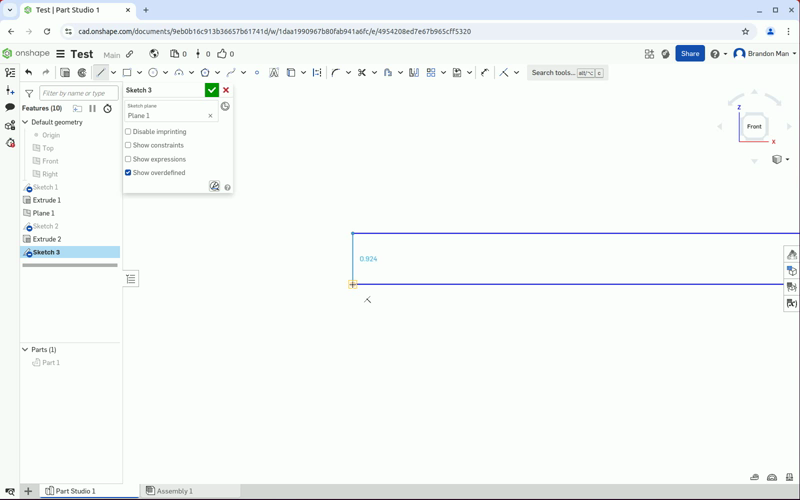
scroll(-6)
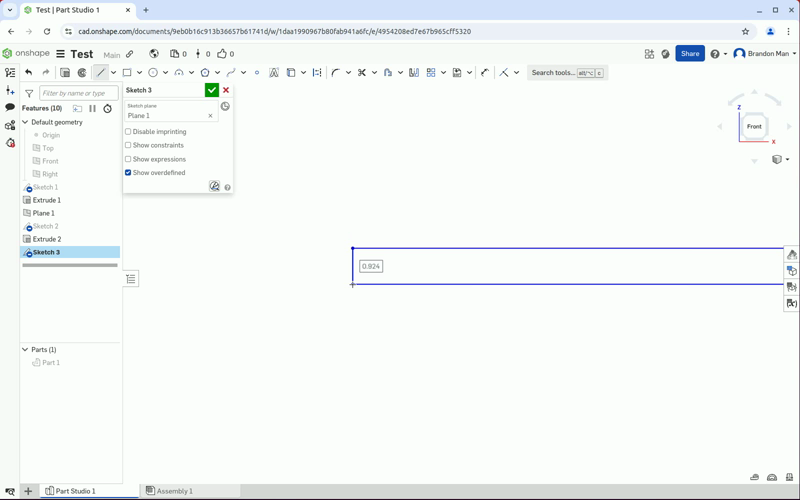
scroll(-6)
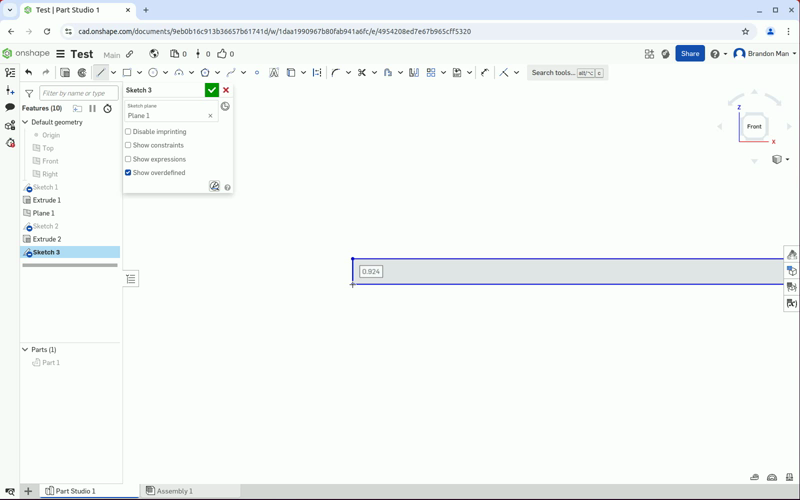
scroll(-6)
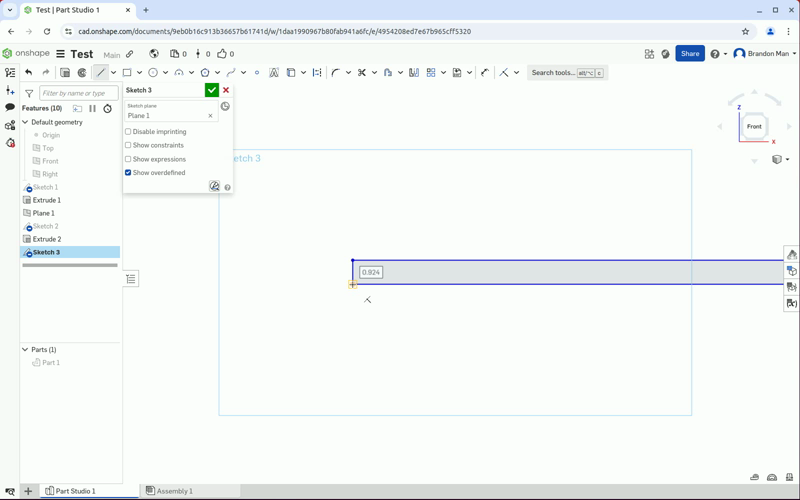
scroll(-6)
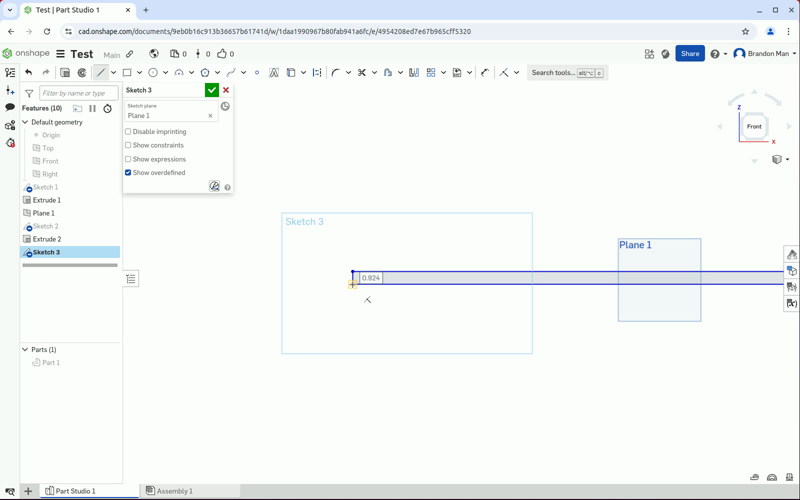
scroll(-6)
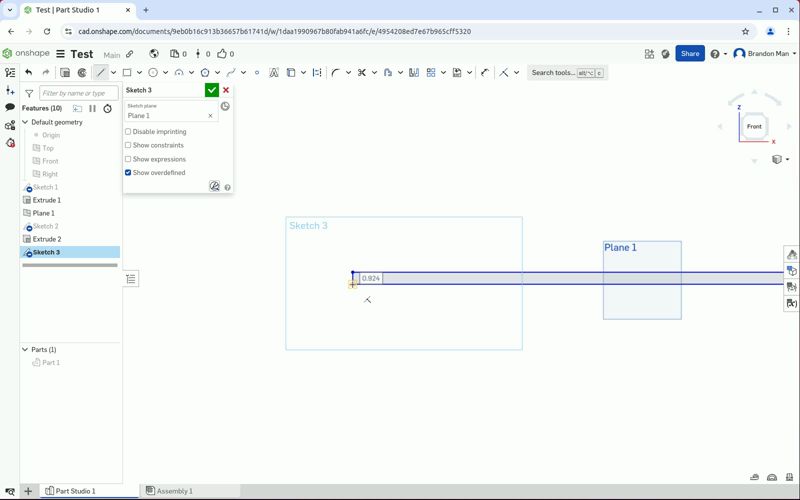
scroll(-6)
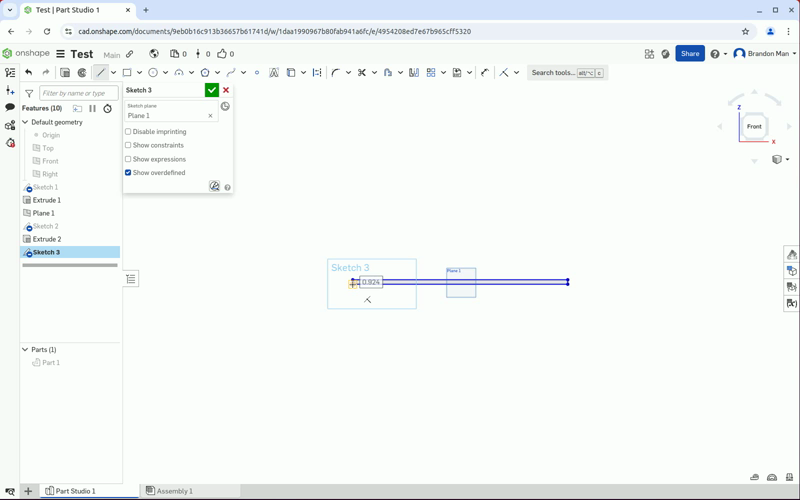
key(esc)
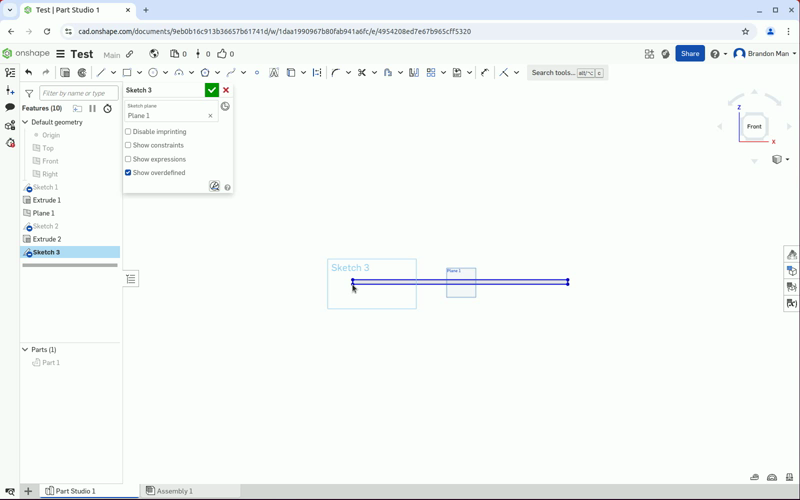
mouse_move(394, 280)
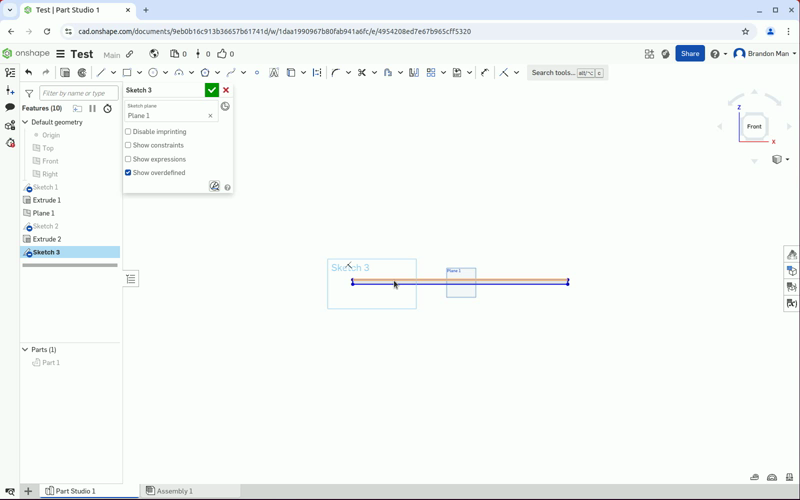
scroll(6)
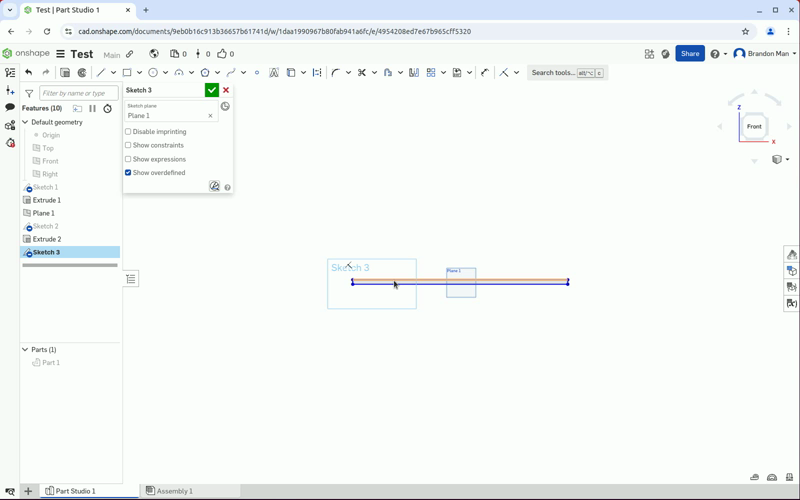
scroll(6)
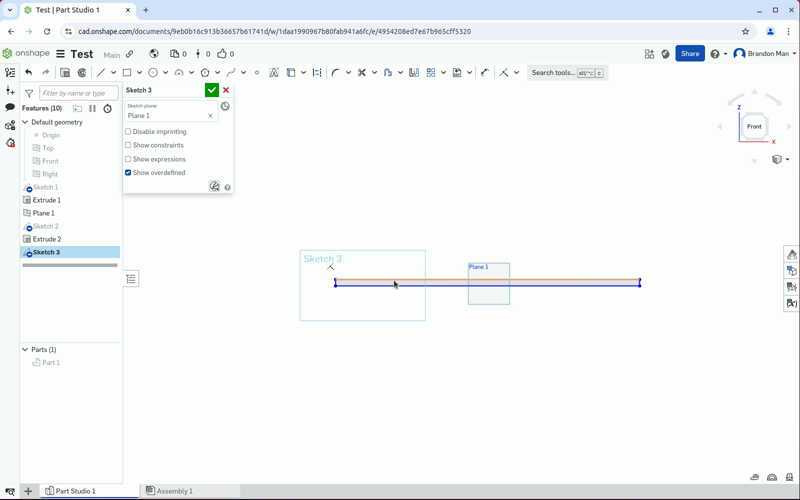
scroll(6)
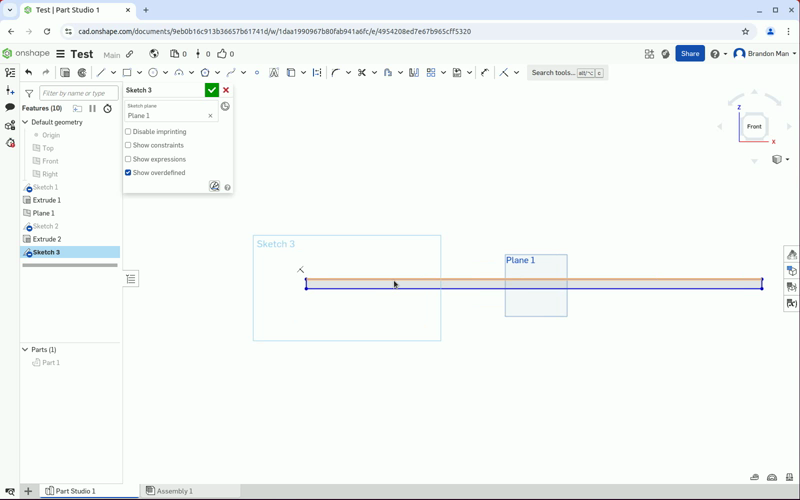
scroll(6)
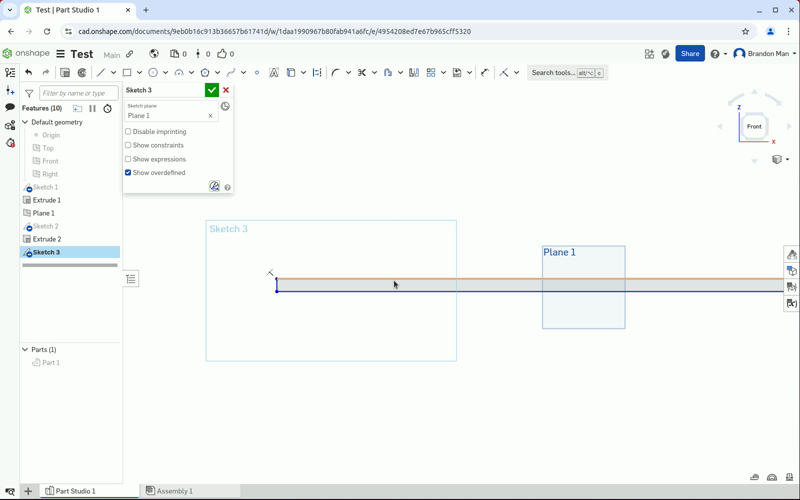
scroll(6)
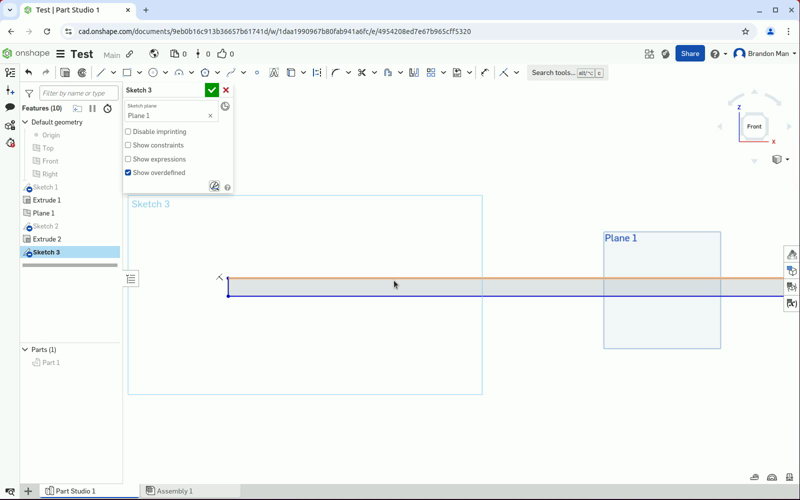
scroll(6)
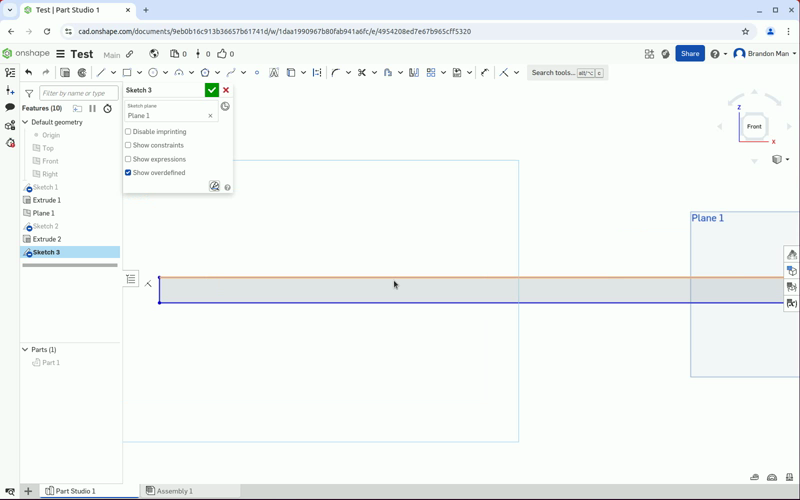
scroll(6)
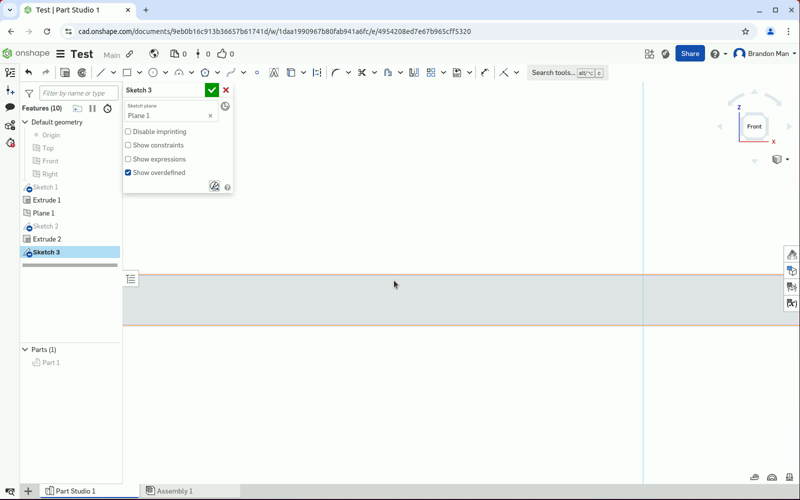
click(394, 280)
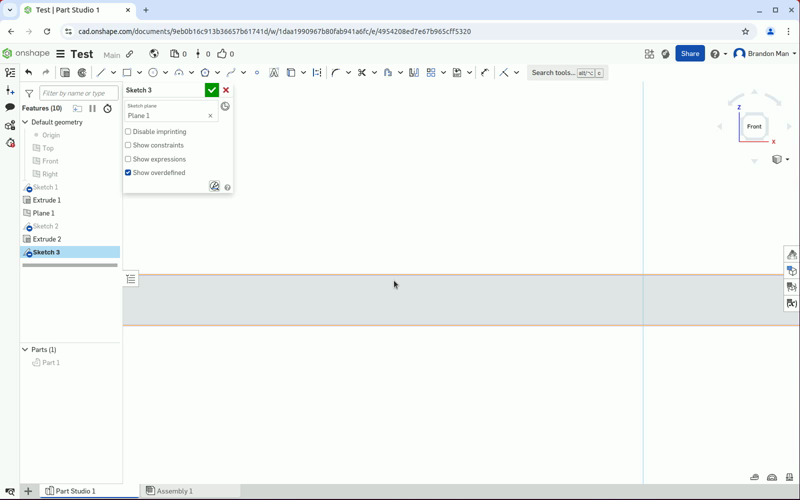
scroll(-6)
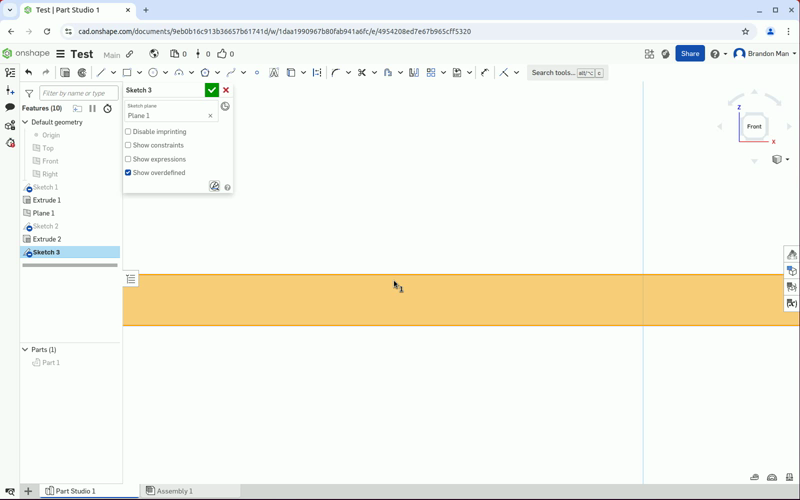
scroll(-6)
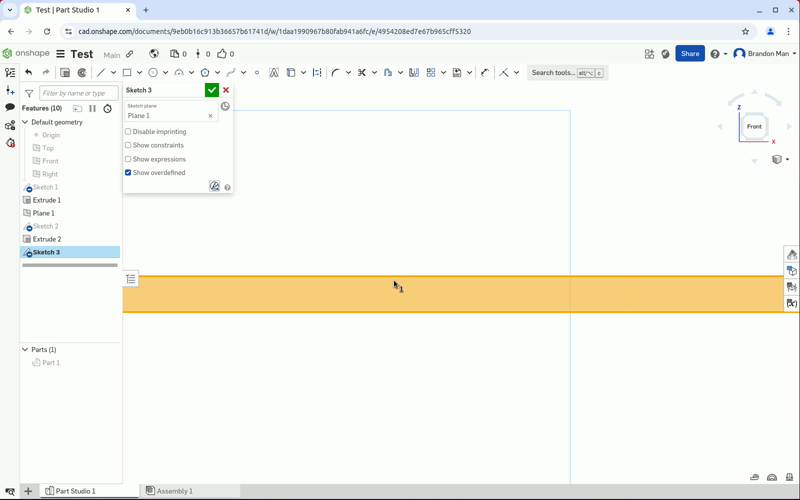
scroll(-6)
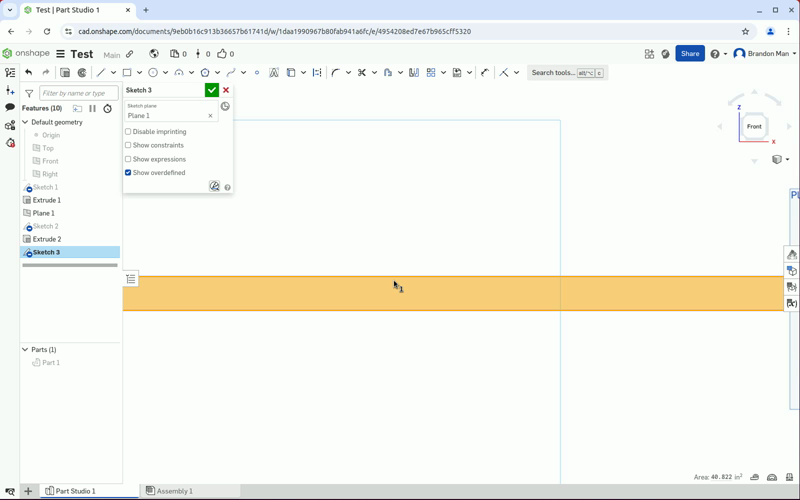
scroll(-6)
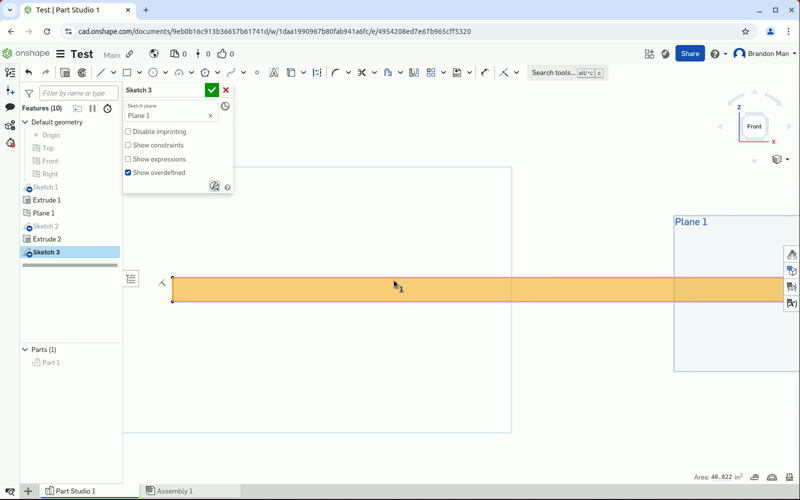
scroll(-6)
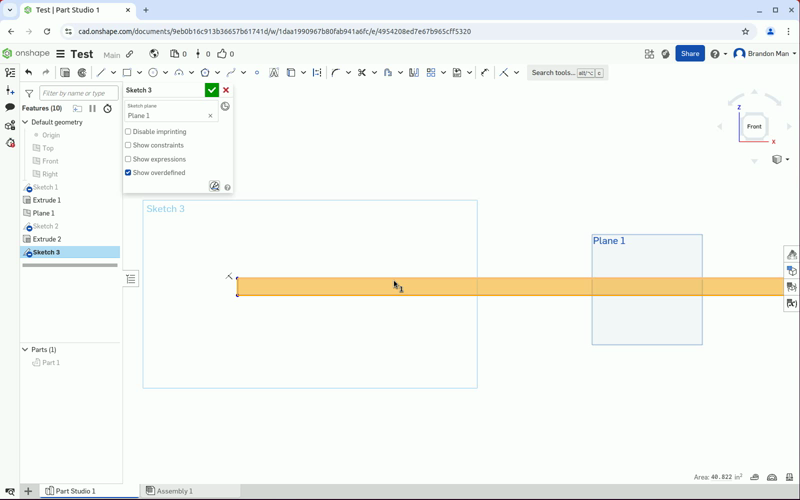
scroll(-6)
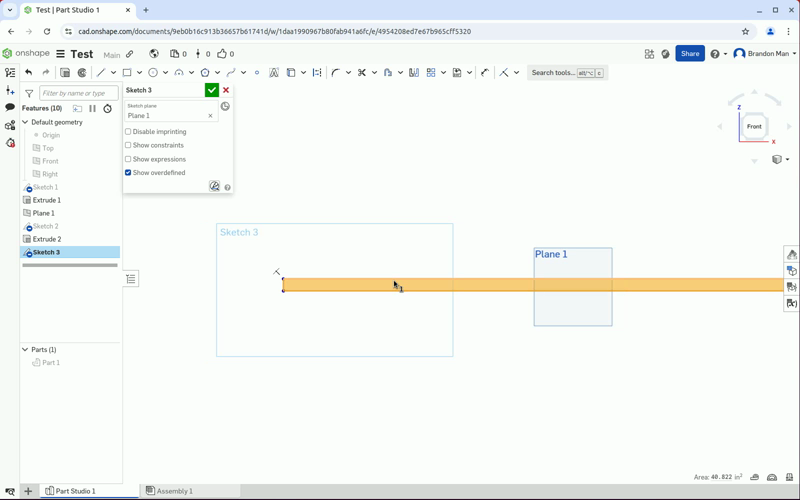
scroll(-6)
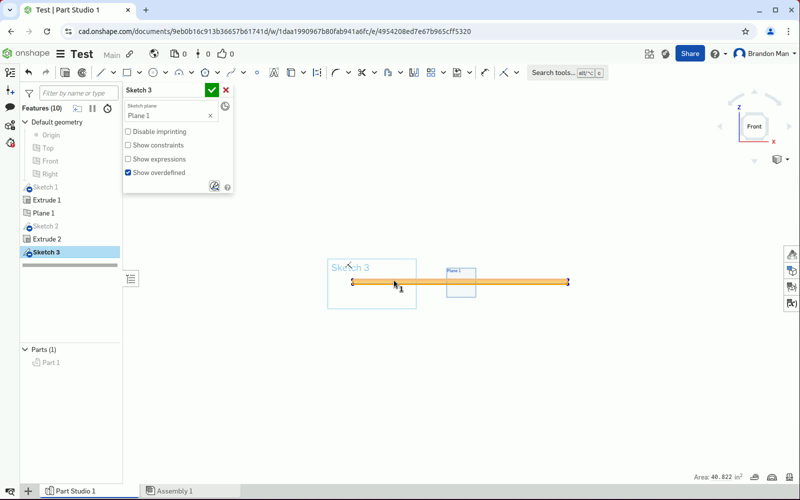
mouse_move(73, 352)
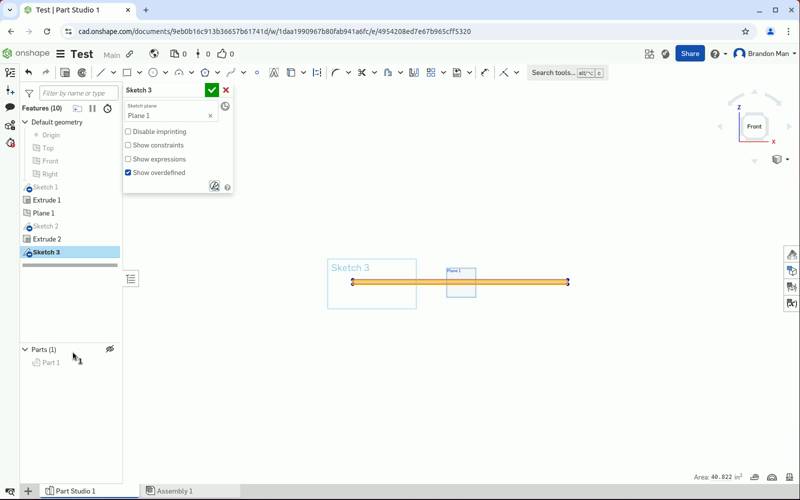
key(shift+y)
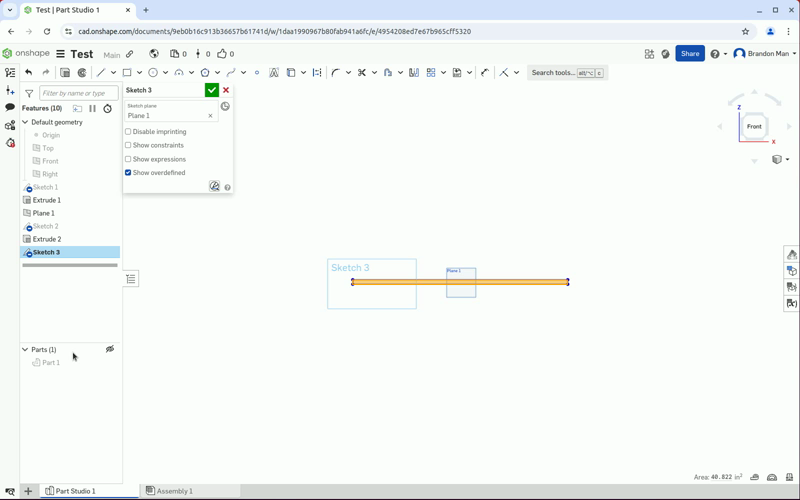
key(shift+e)
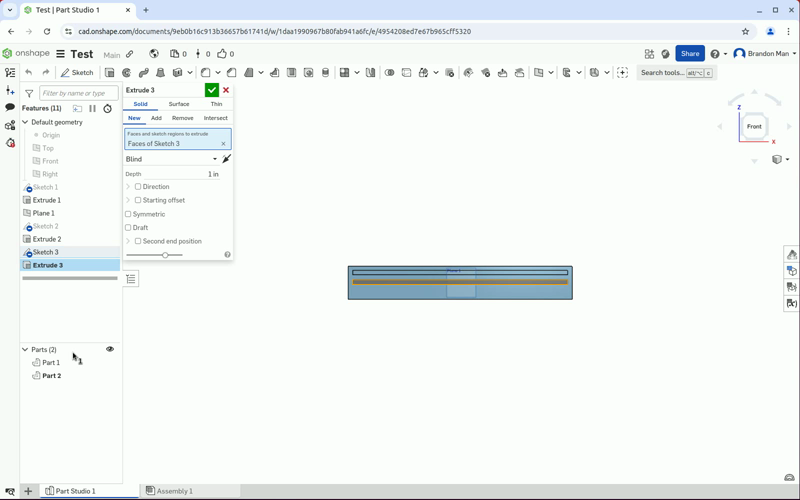
mouse_move(143, 106)
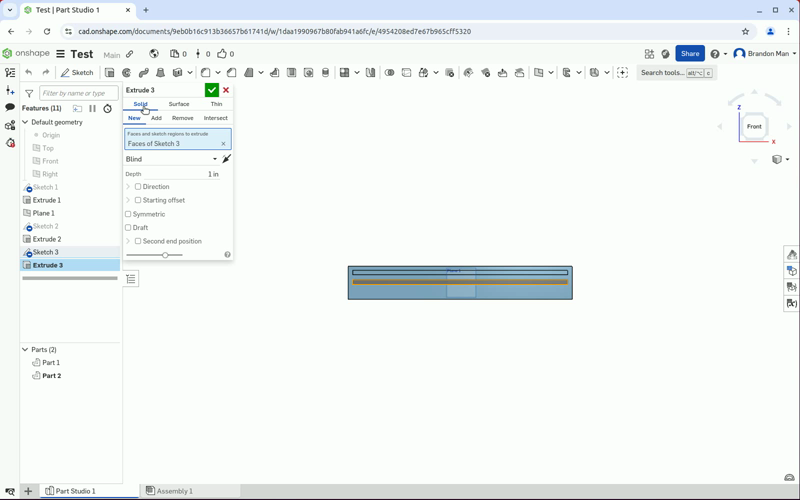
click(143, 106)
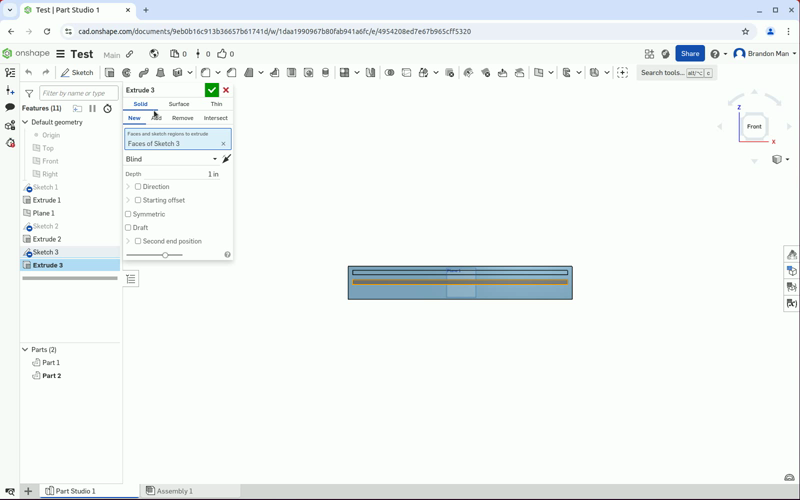
mouse_move(186, 120)
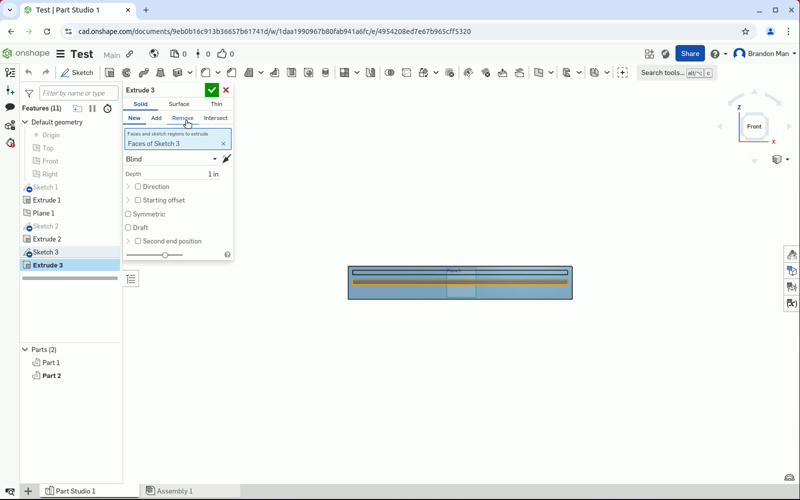
click(186, 120)
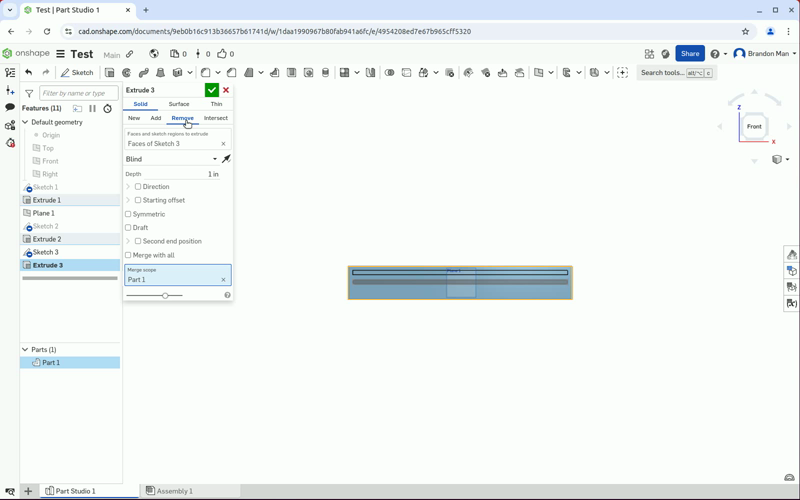
key(tab, 4)
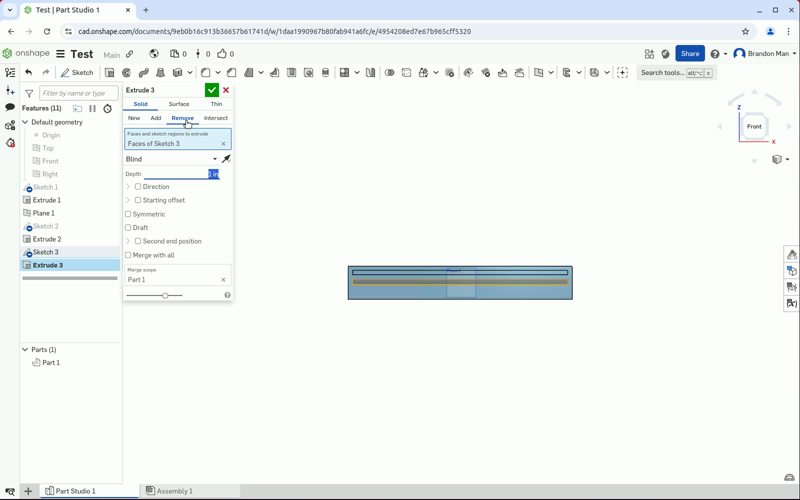
text(2.407)
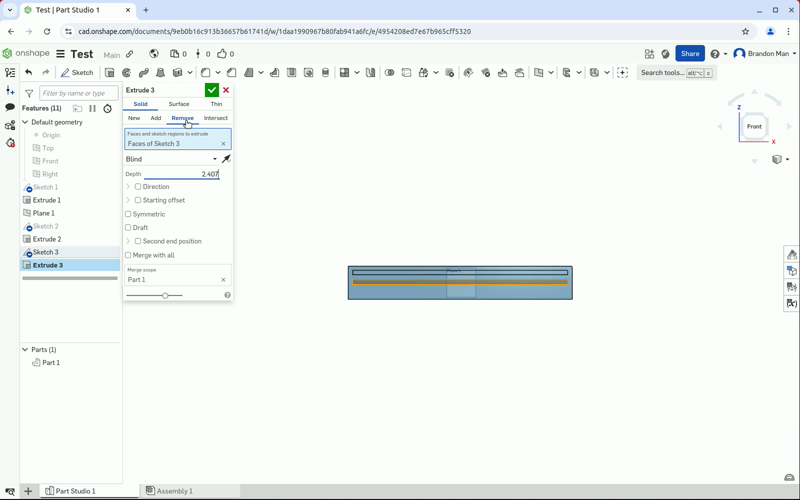
key(tab, 6)
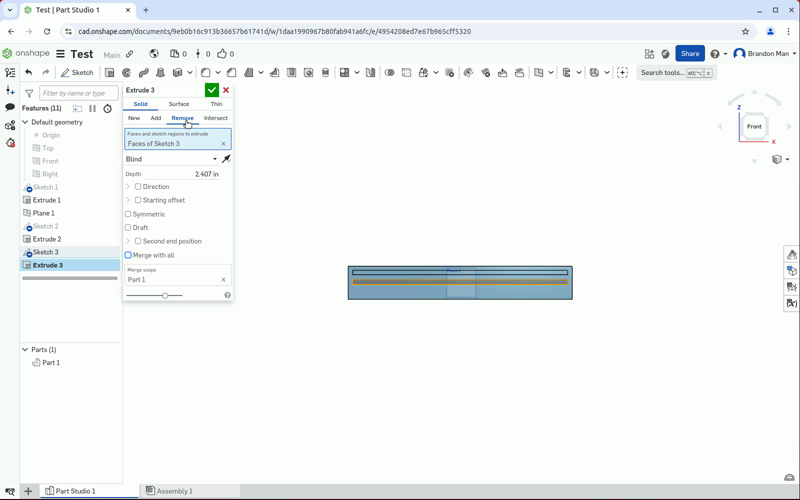
key(space)
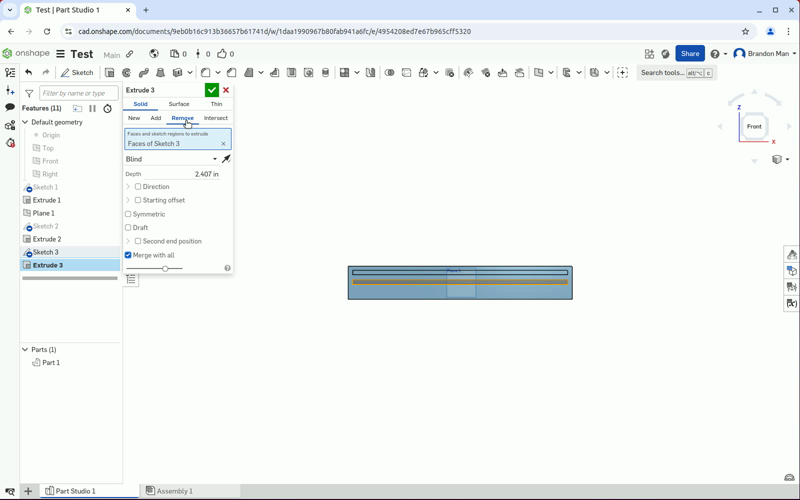
key(enter)
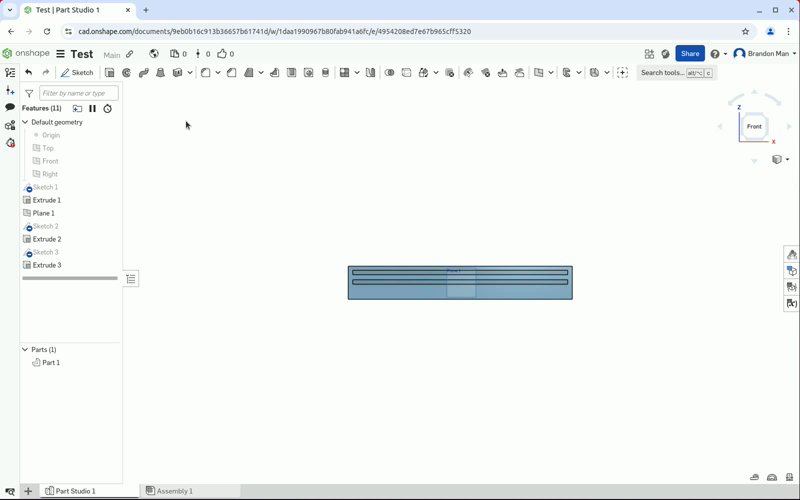
key(shift+h)
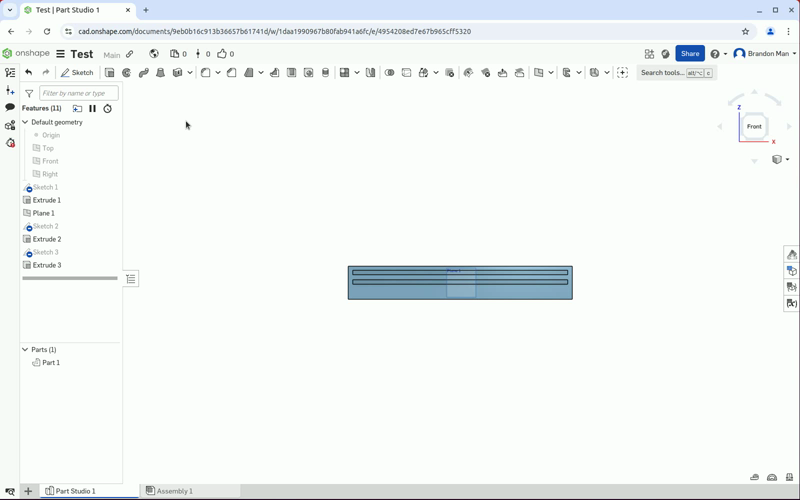
key(shift+h)
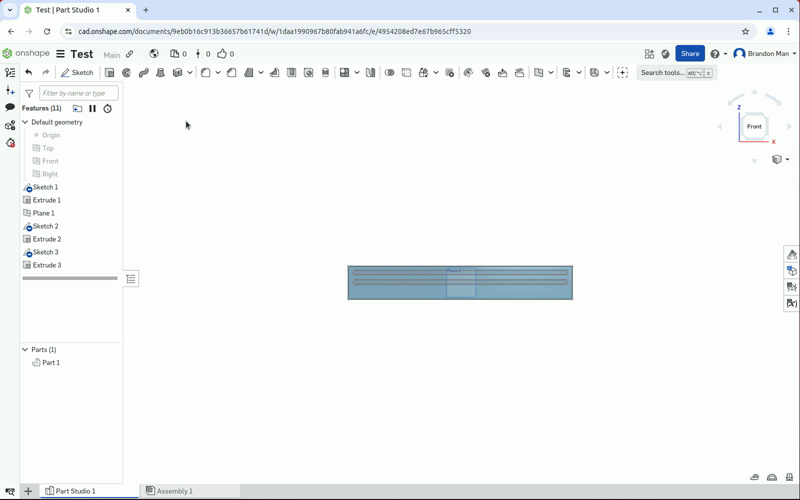
key(shift+7)
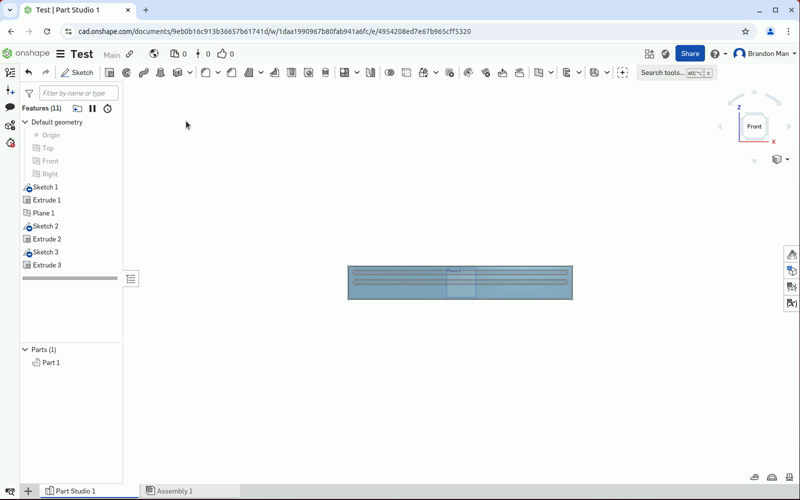
key(left, 2)
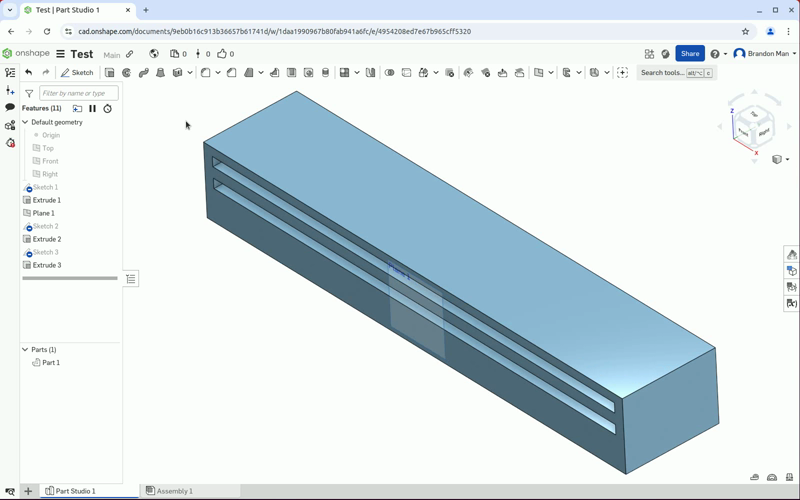
key(down, 2)
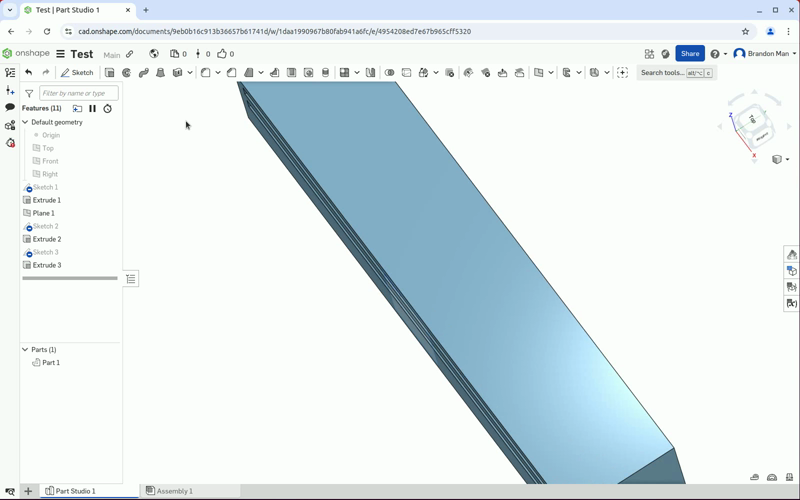
key(up, 2)
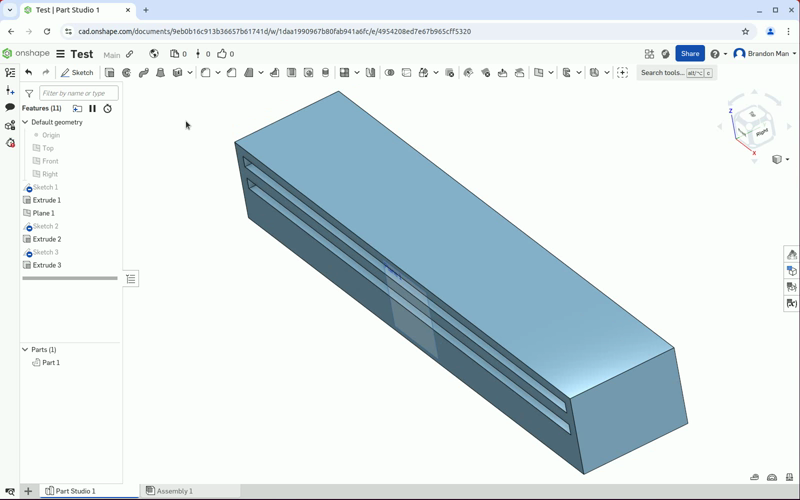
key(right, 2)
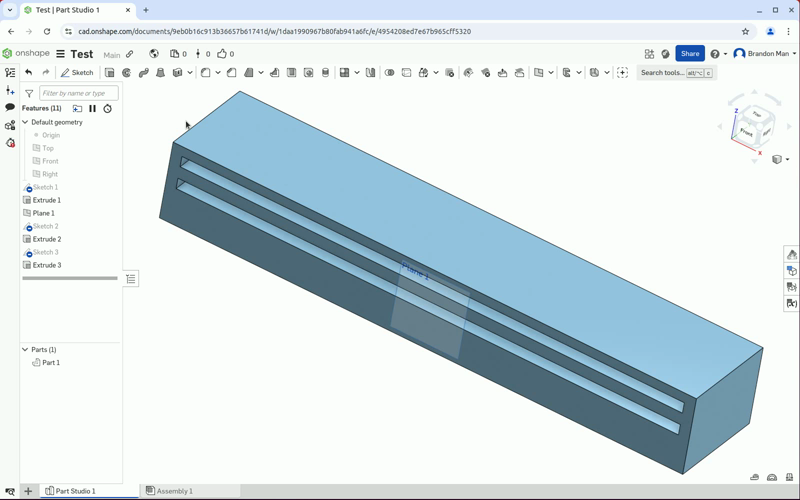
mouse_move(73, 189)
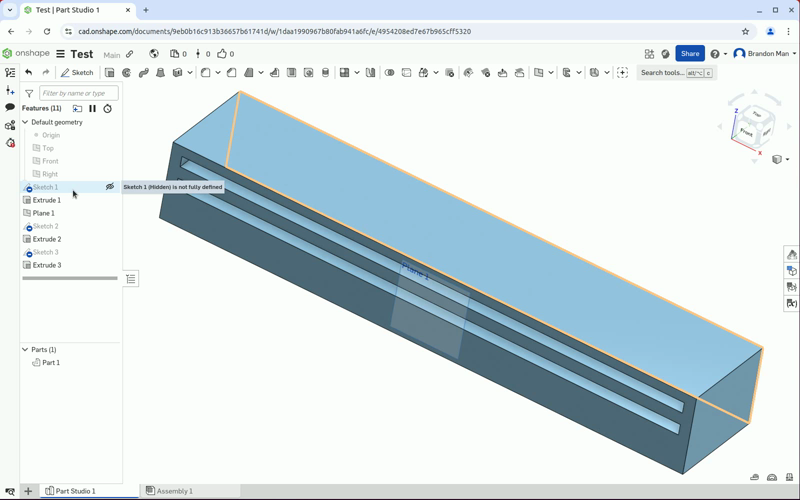
click(73, 189)